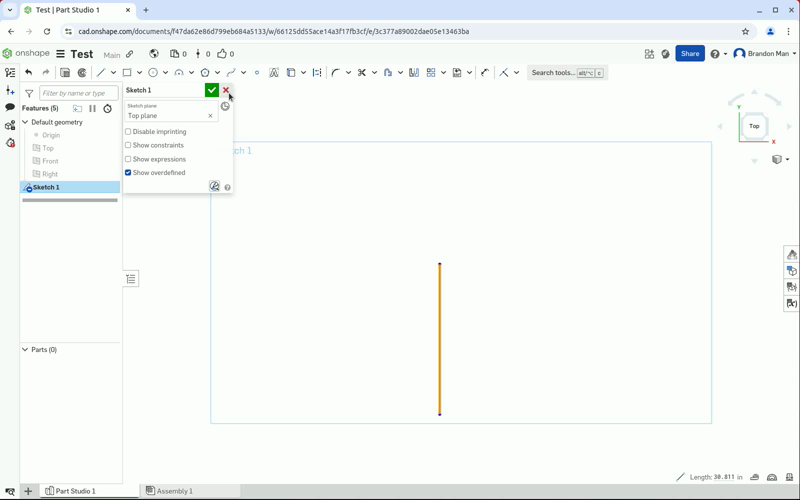
key(shift+h)
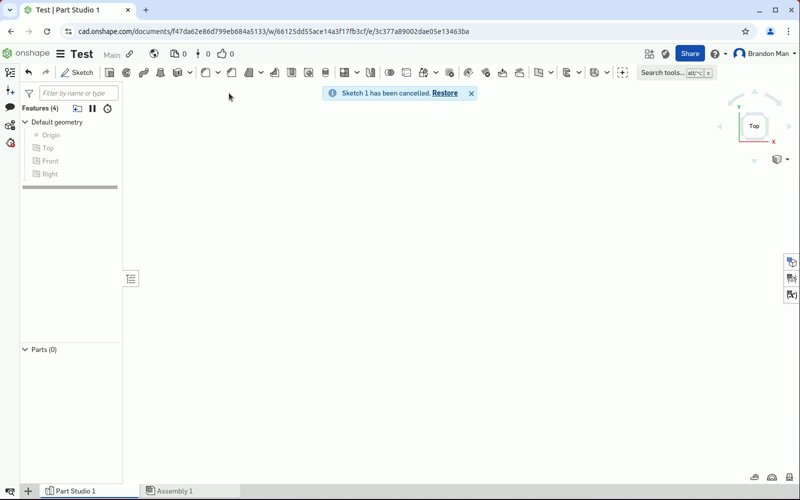
mouse_move(73, 352)
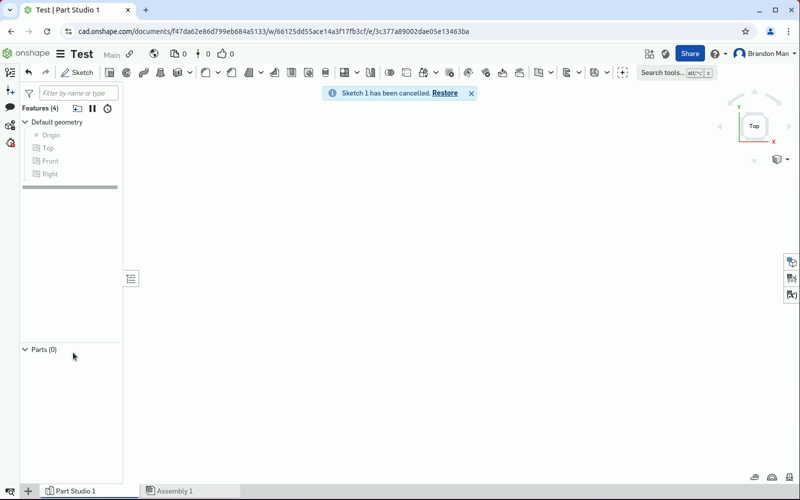
key(y)
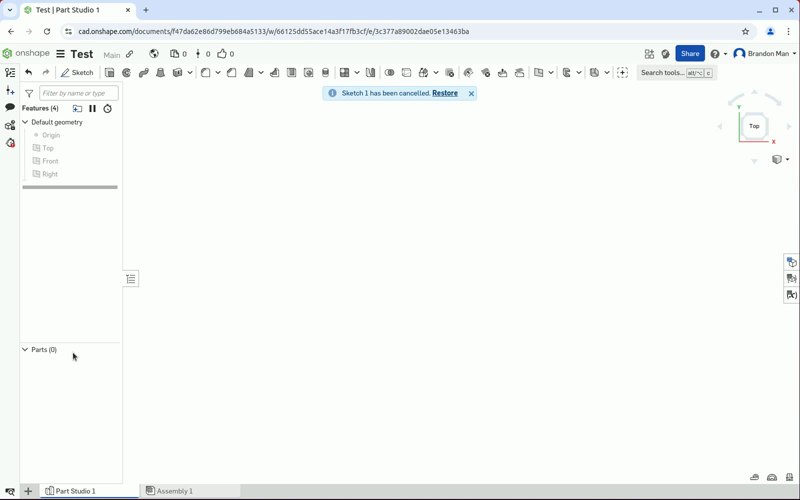
key(shift+p)
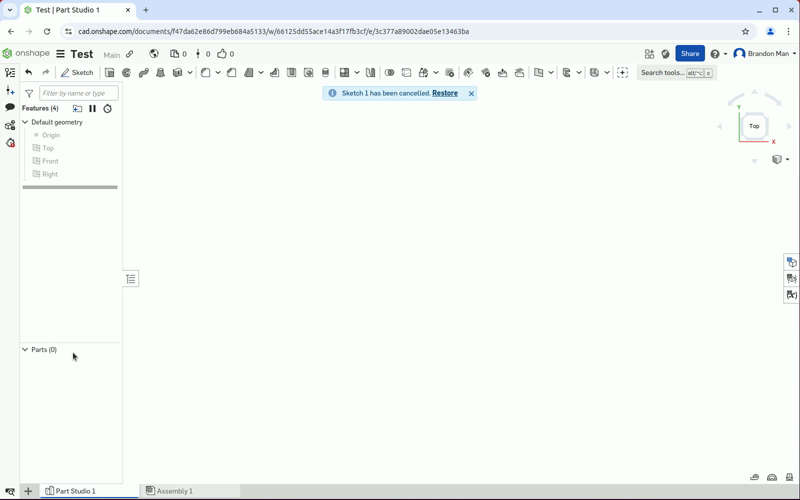
key(space)
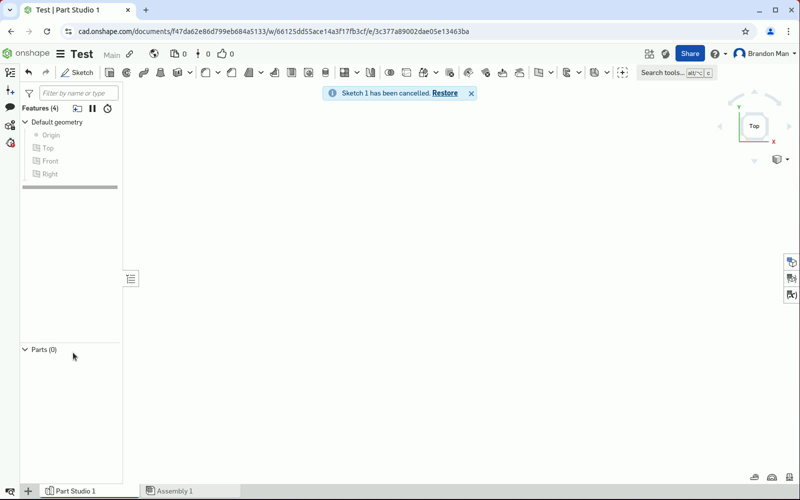
key_down(shift)
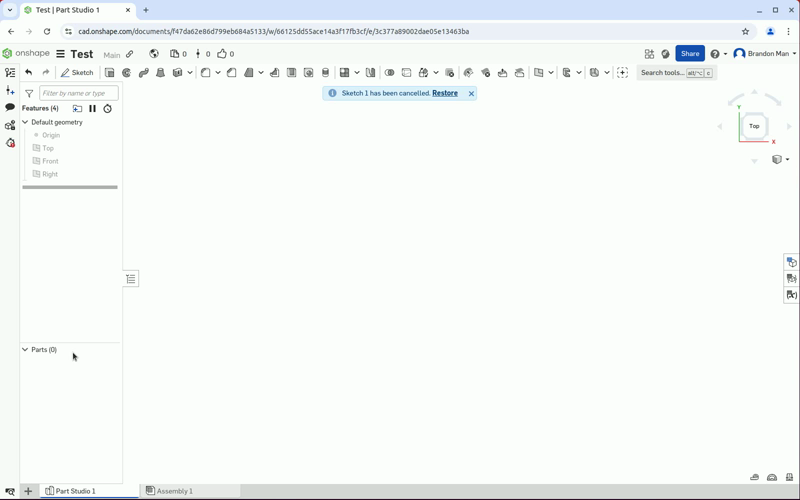
key(up)
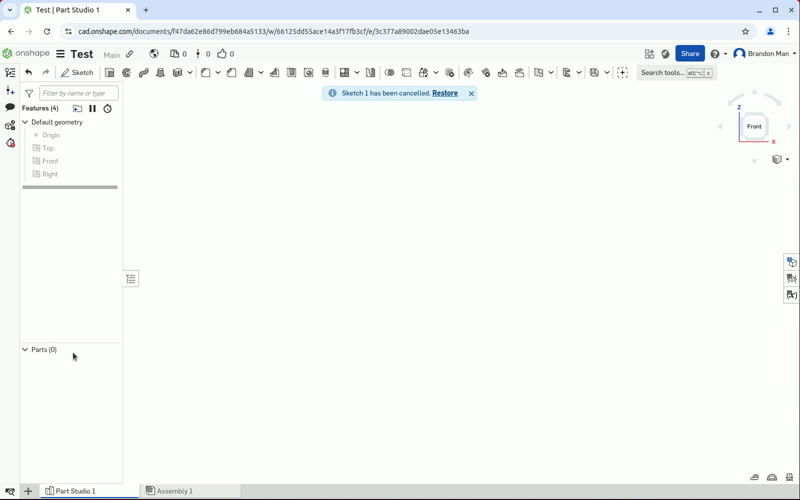
key_up(shift)
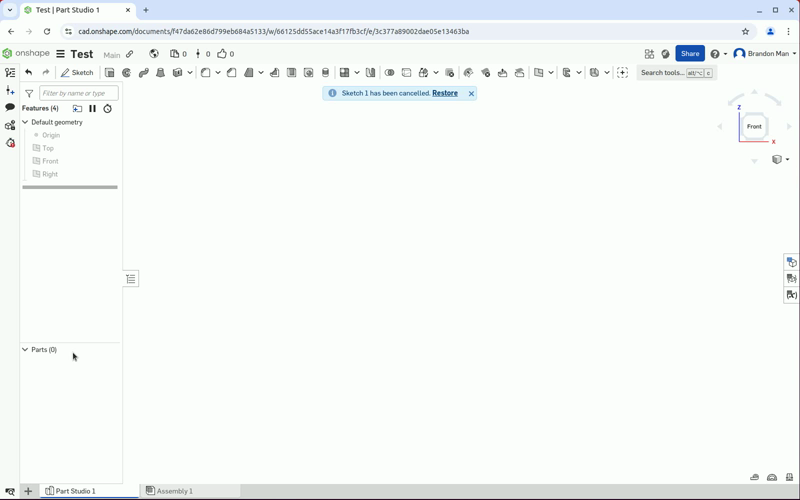
mouse_move(73, 352)
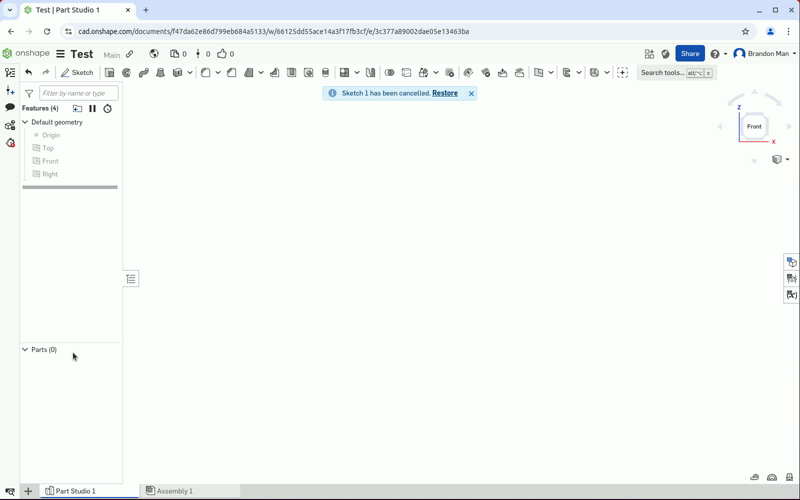
key(shift+y)
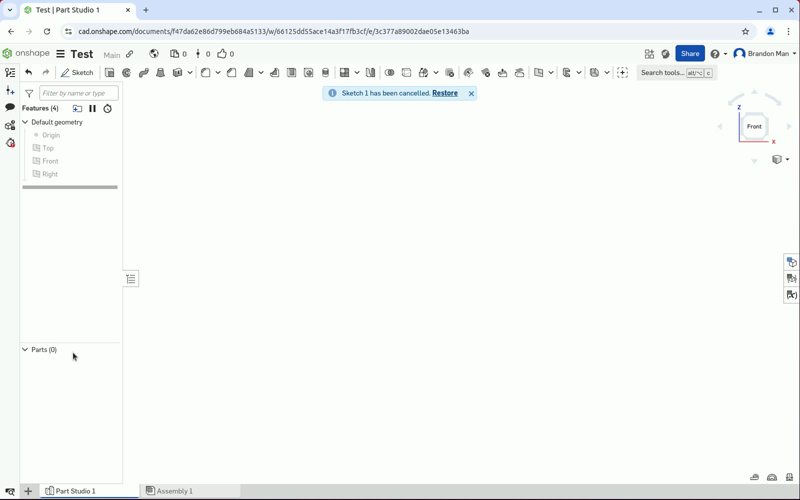
key(shift+s)
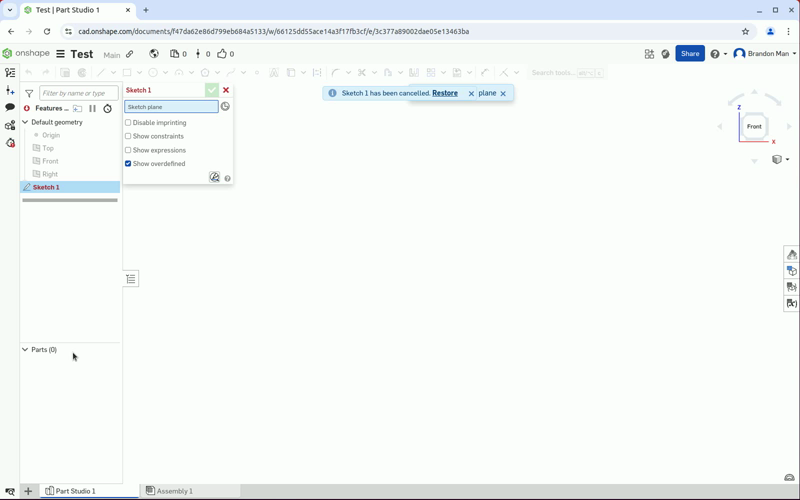
mouse_move(73, 163)
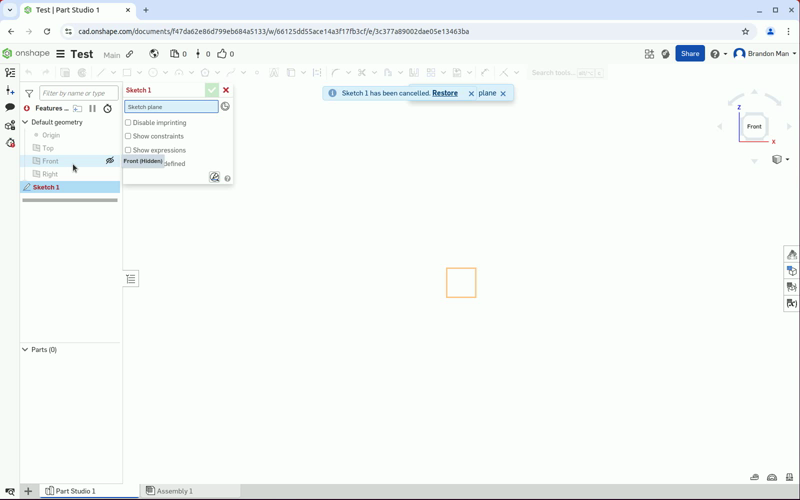
click(73, 163)
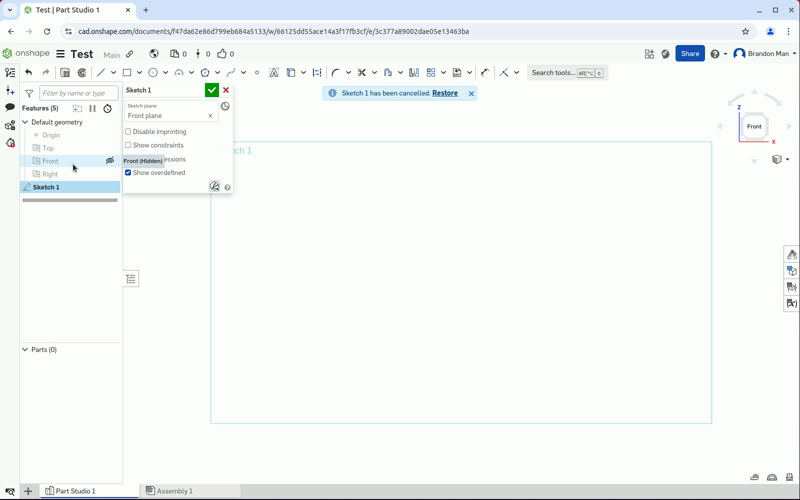
mouse_move(73, 352)
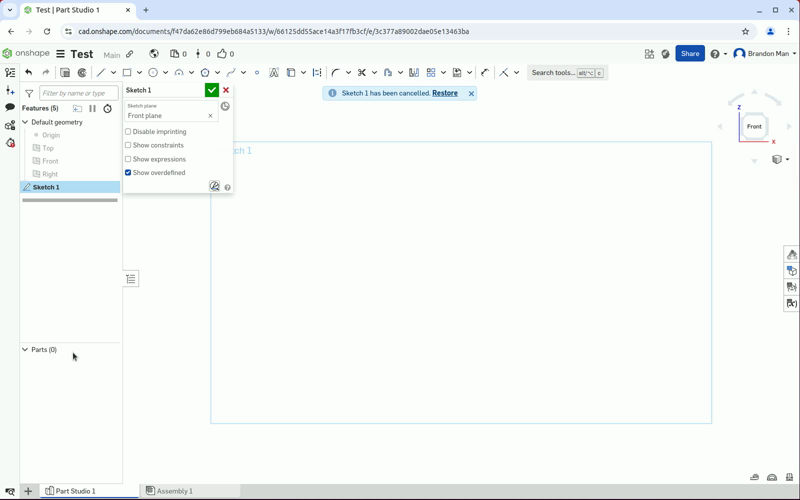
key(y)
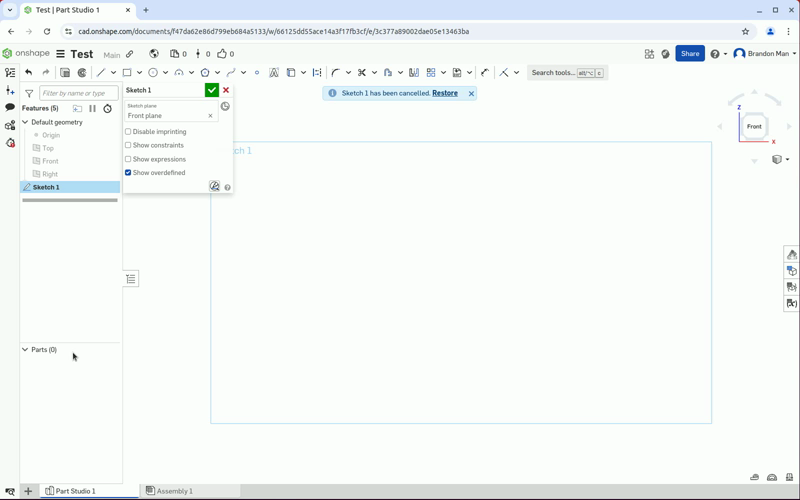
key(l)
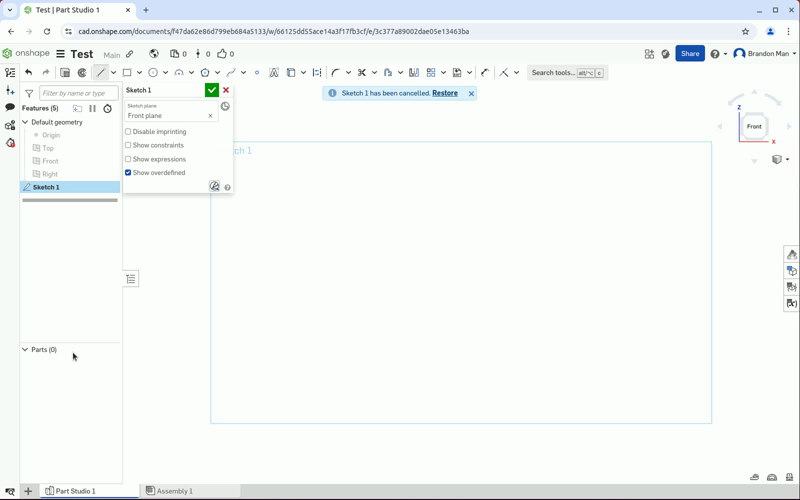
key_down(shift)
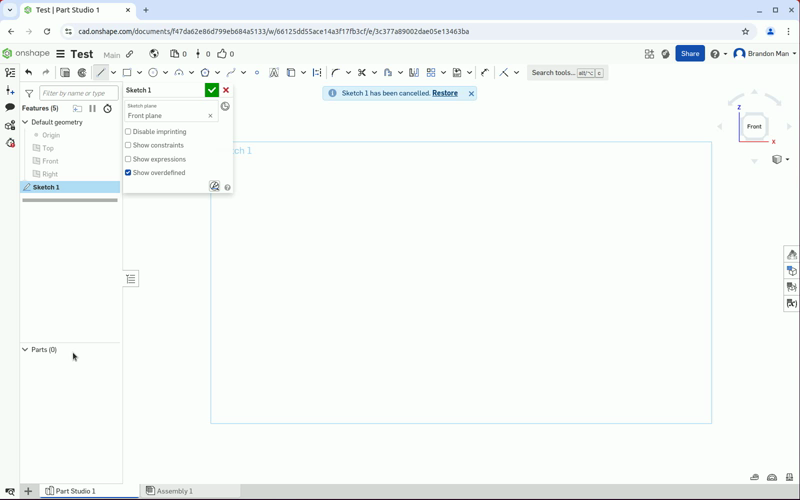
mouse_move(431, 290)
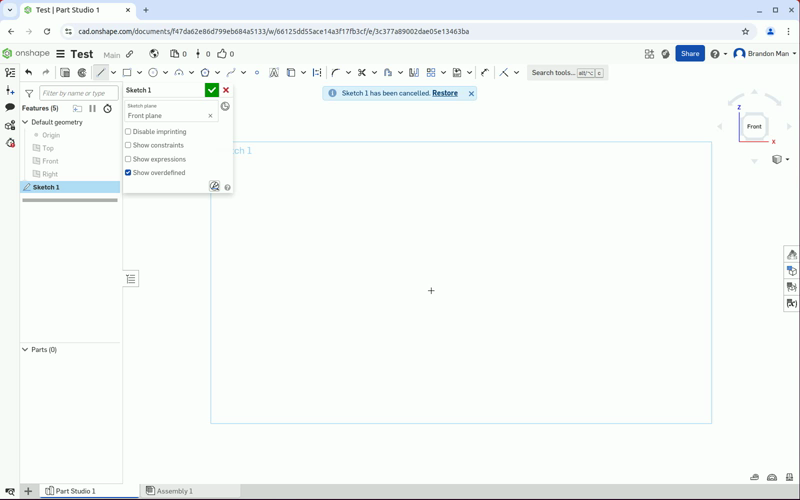
click(431, 290)
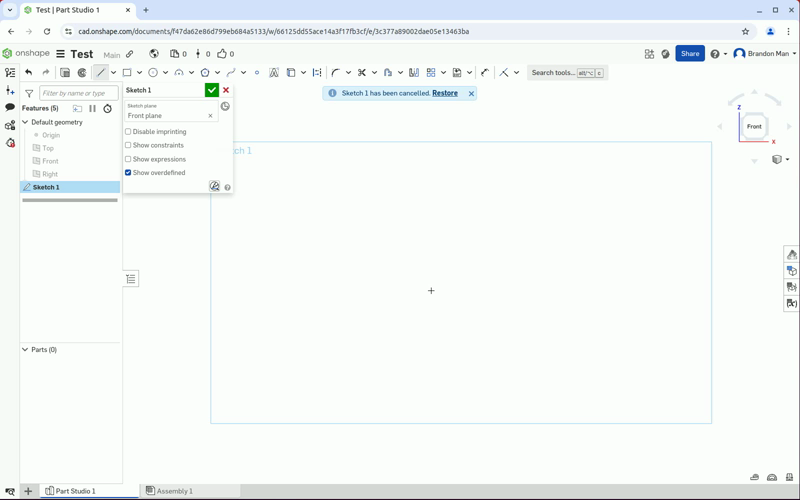
key_up(shift)
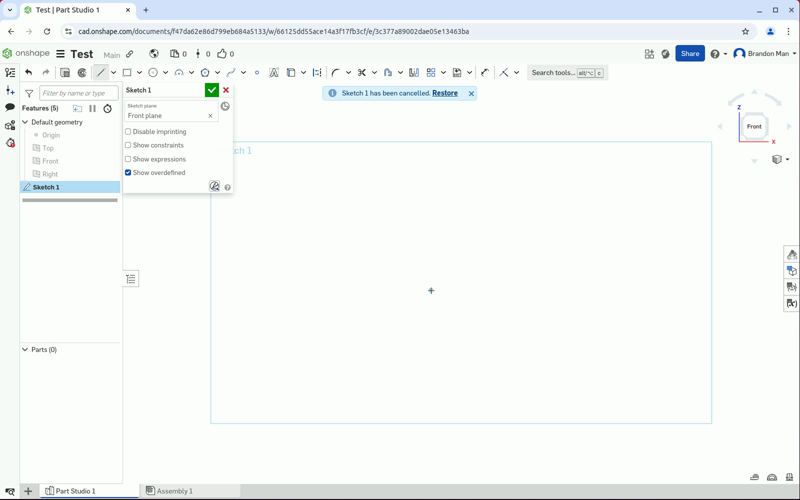
key_down(shift)
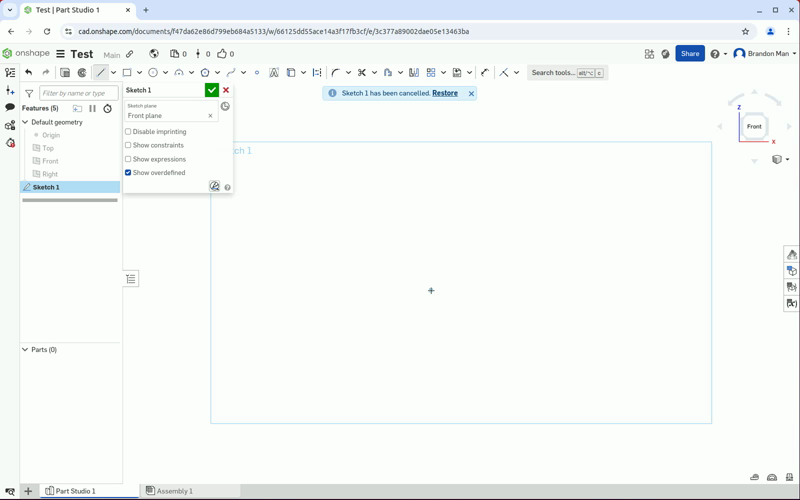
mouse_move(461, 290)
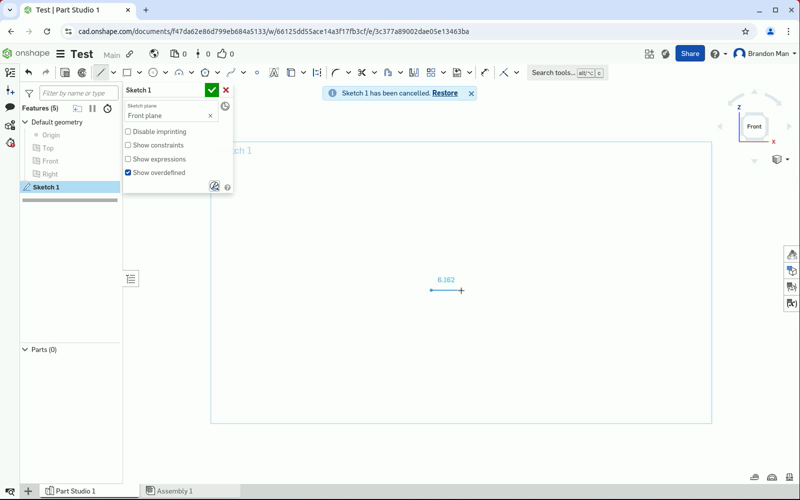
mouse_move(443, 290)
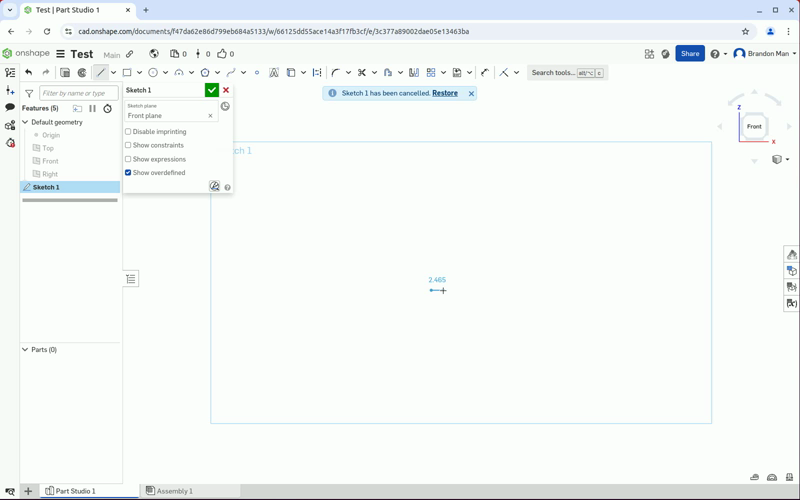
click(443, 290)
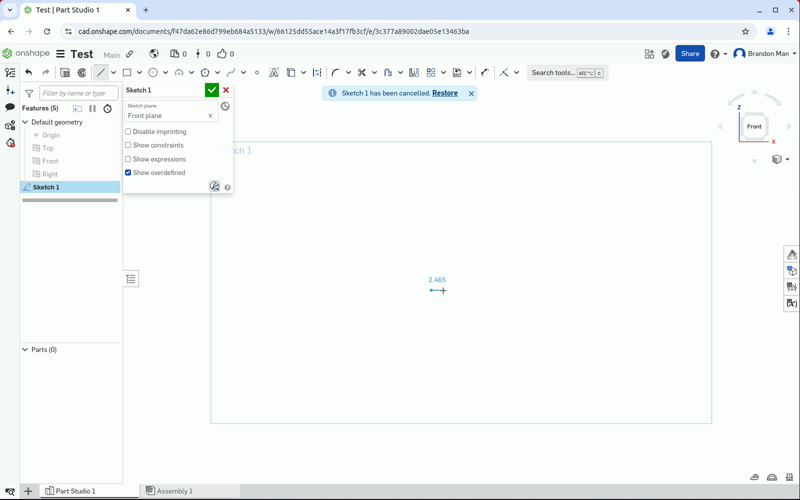
key_up(shift)
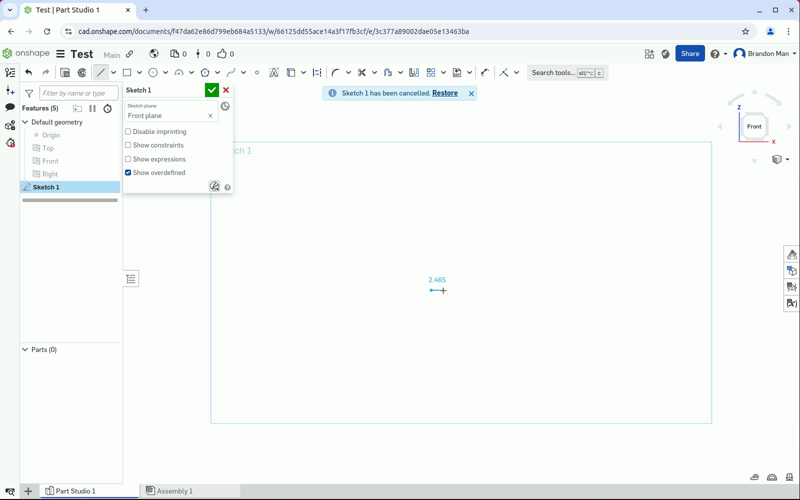
key(esc)
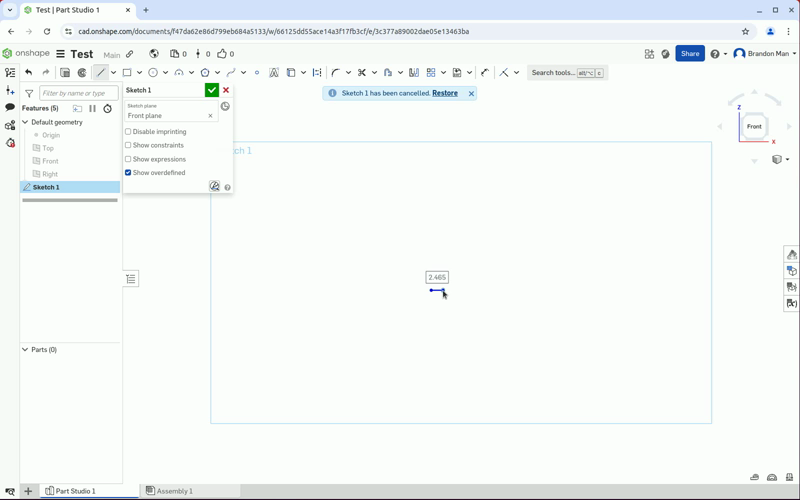
key(a)
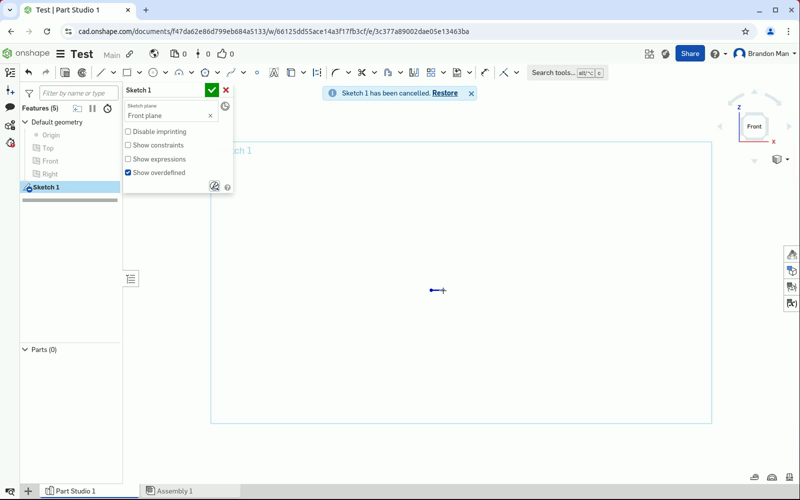
mouse_move(443, 290)
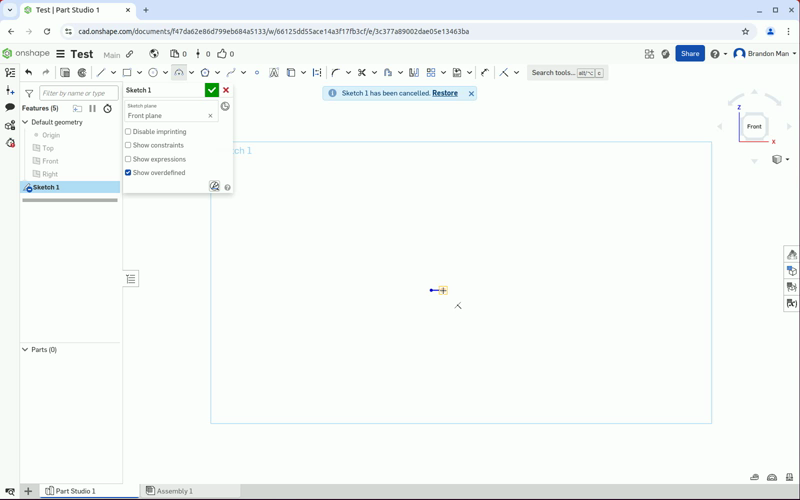
click(443, 290)
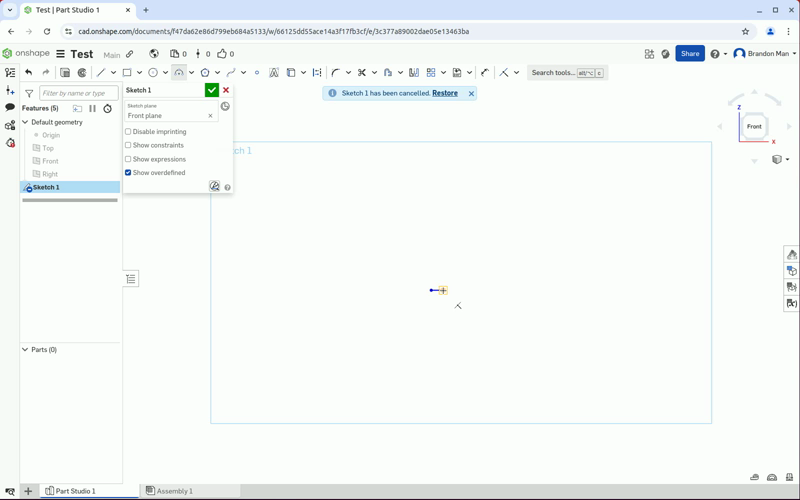
key_down(shift)
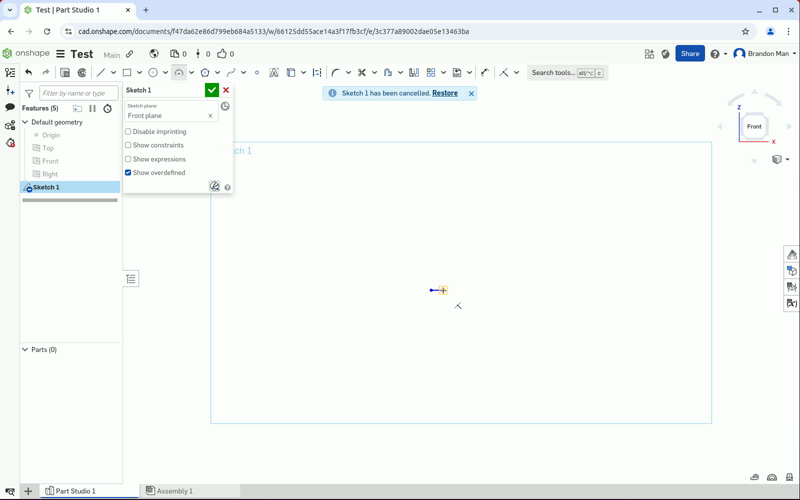
mouse_move(443, 276)
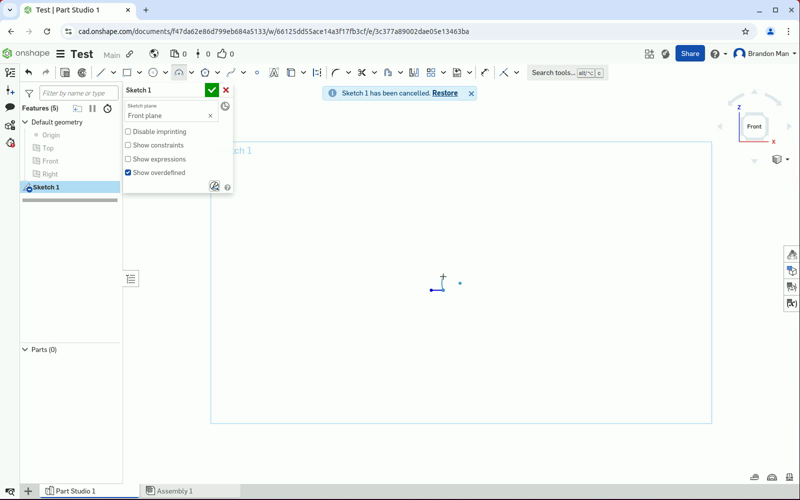
click(443, 276)
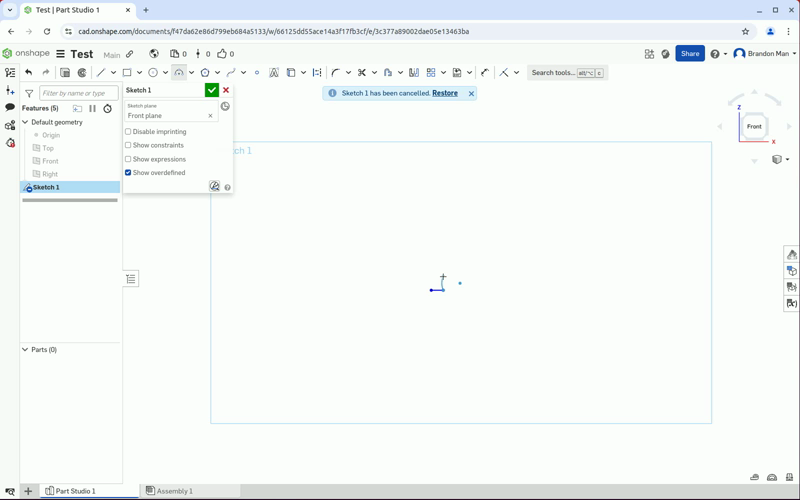
mouse_move(441, 282)
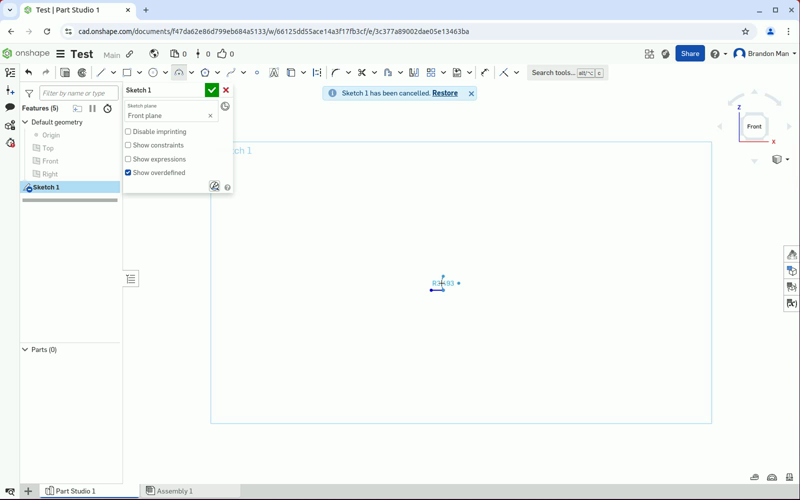
click(441, 282)
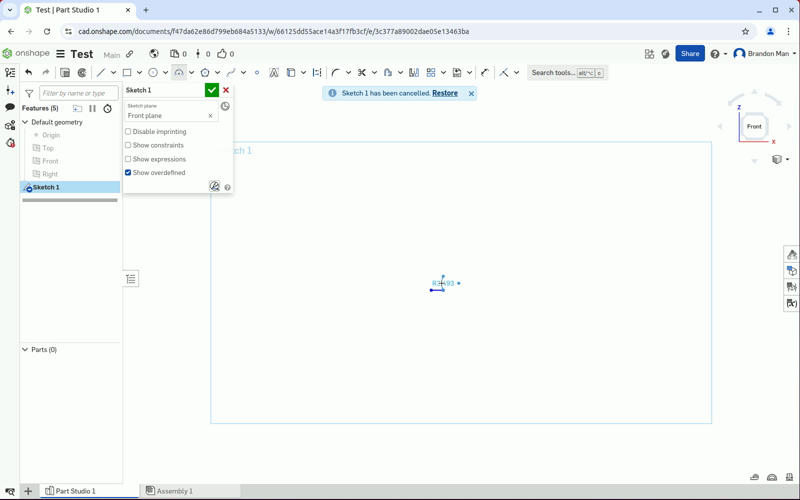
key_up(shift)
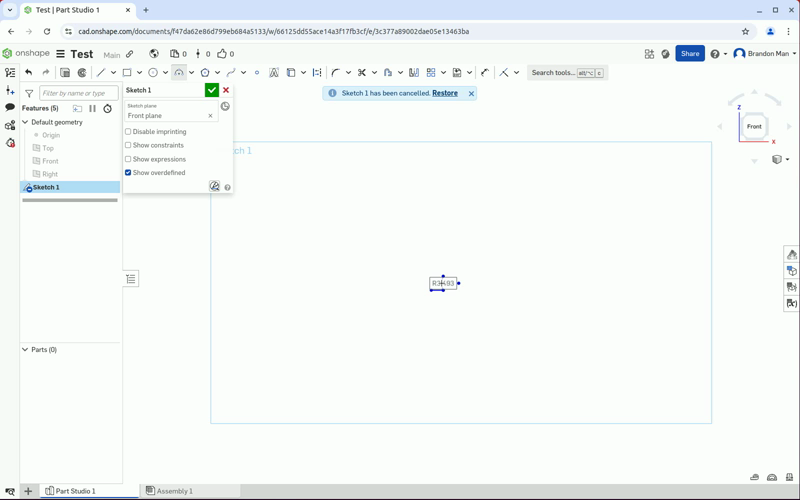
key(esc)
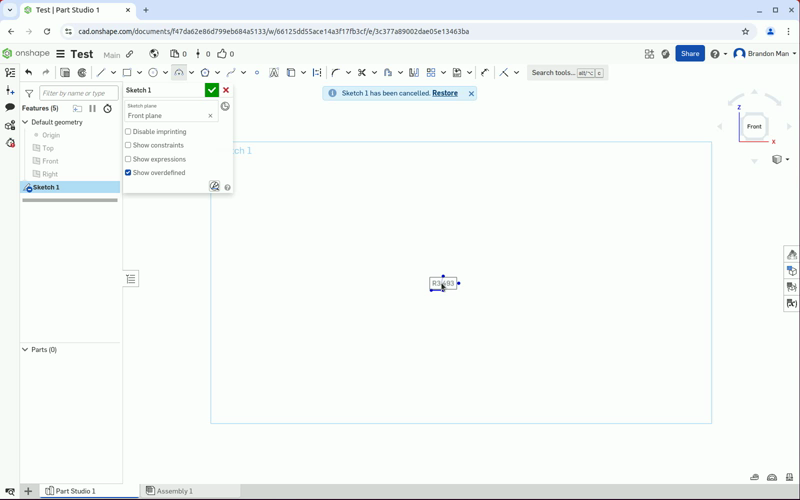
key(l)
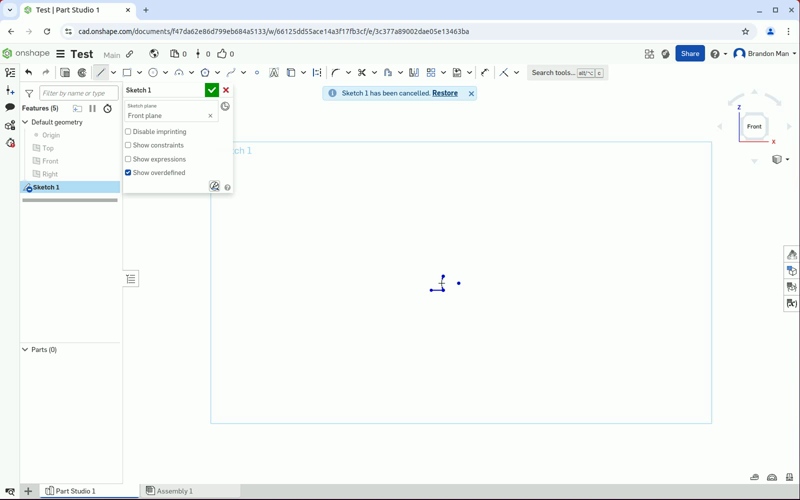
mouse_move(443, 276)
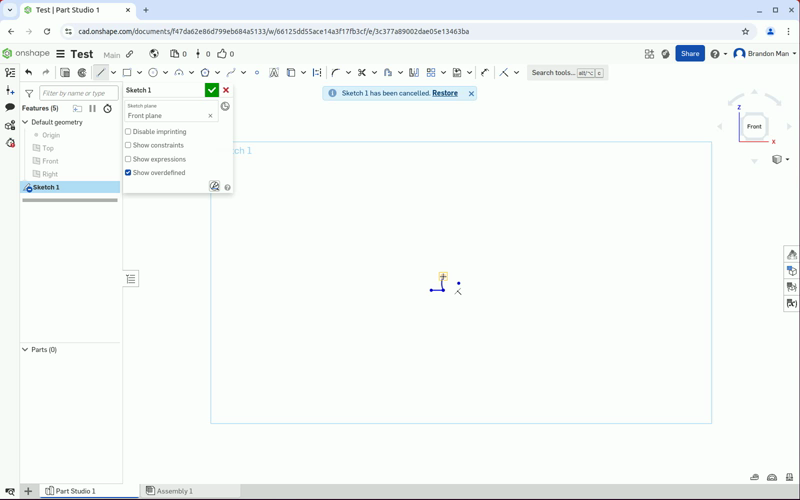
click(443, 276)
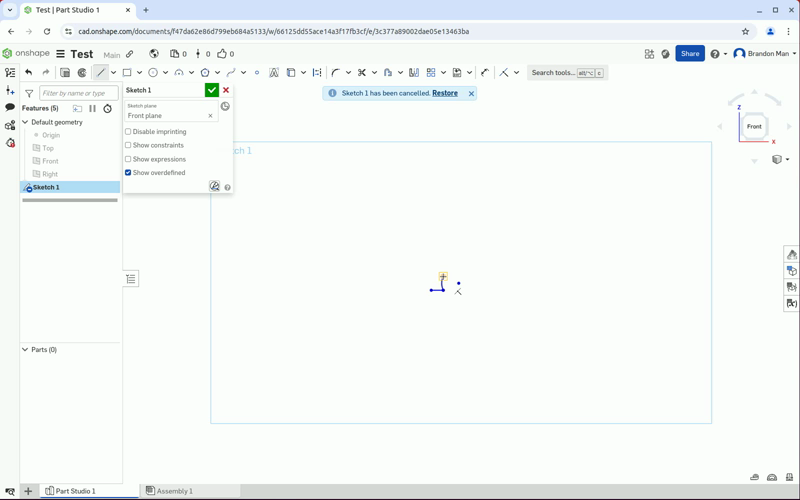
key_down(shift)
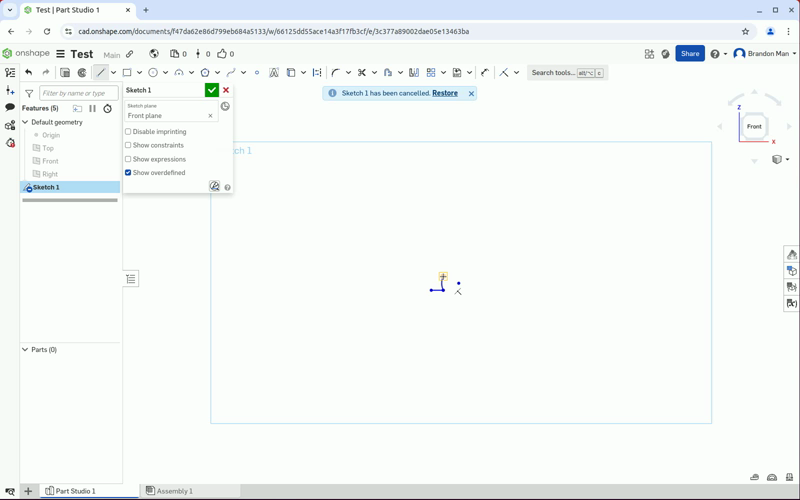
mouse_move(473, 276)
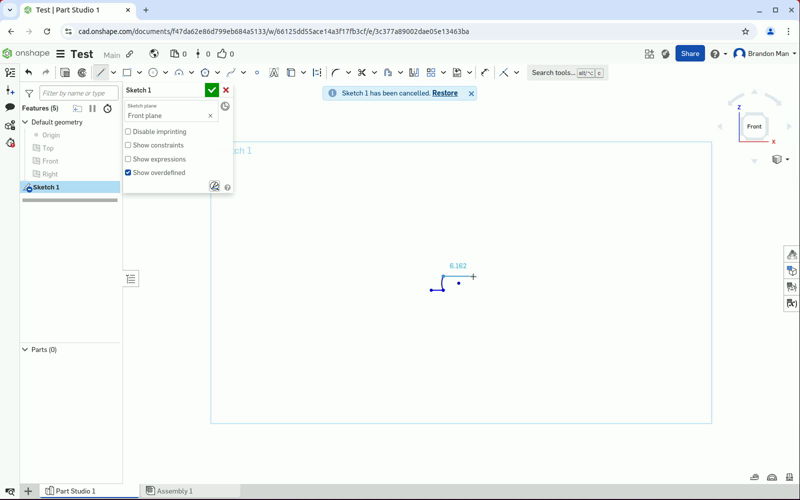
mouse_move(431, 276)
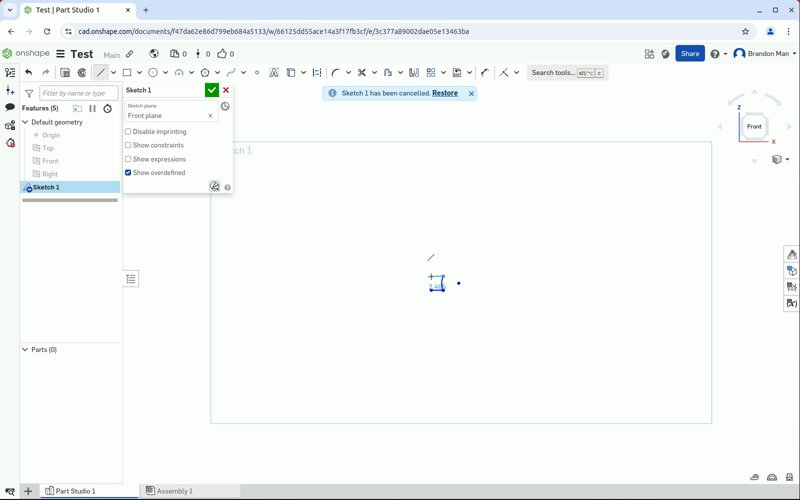
click(431, 276)
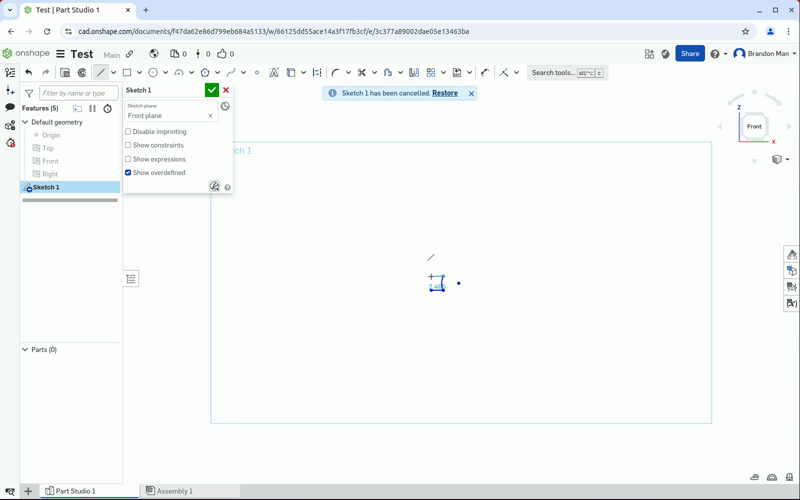
key_up(shift)
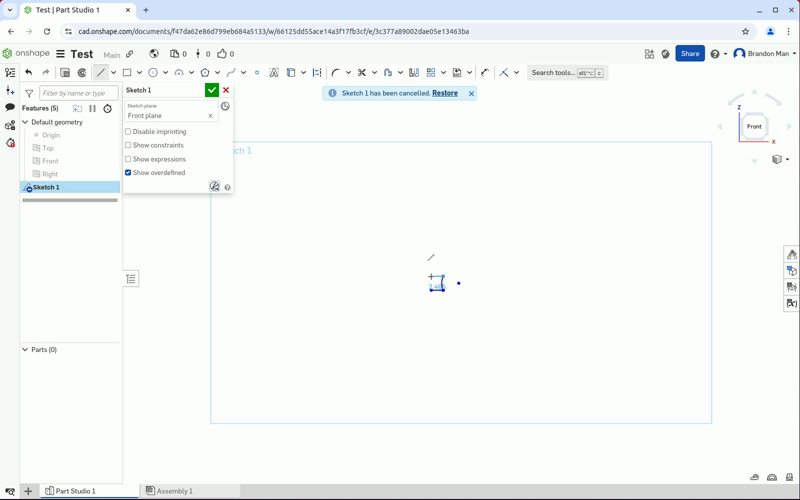
mouse_move(461, 276)
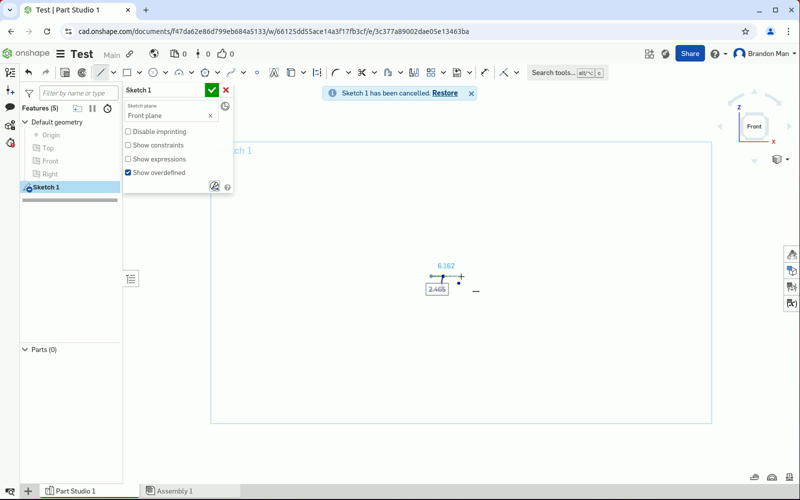
key_down(shift)
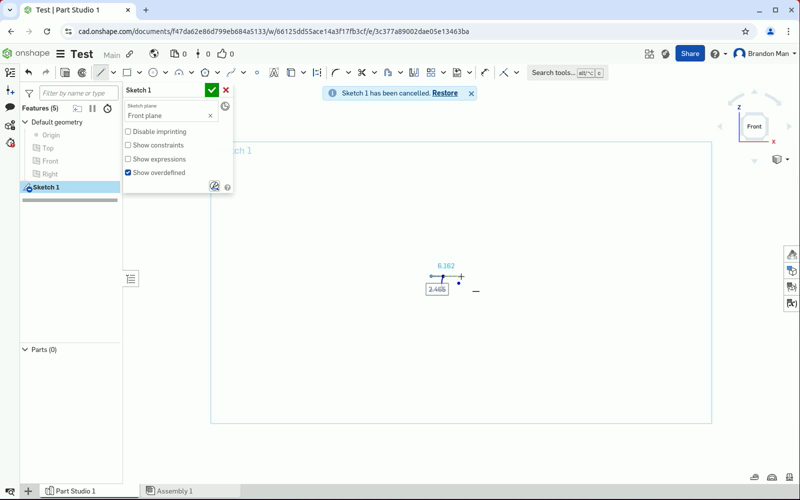
mouse_move(431, 290)
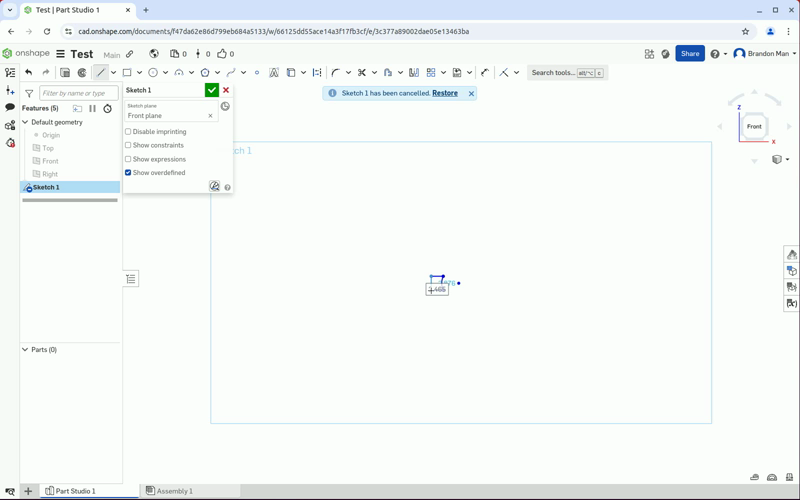
key_up(shift)
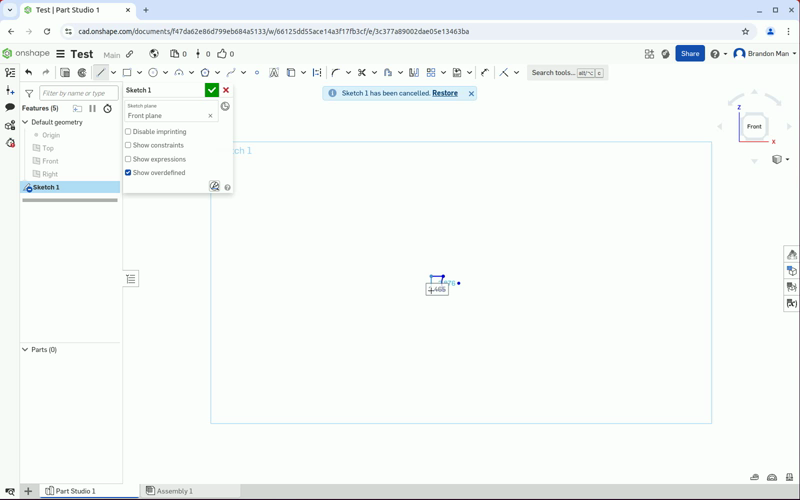
click(431, 290)
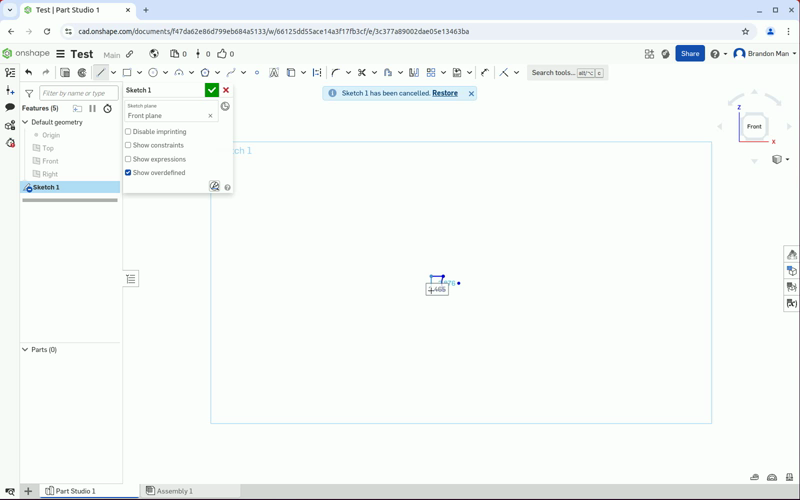
key(esc)
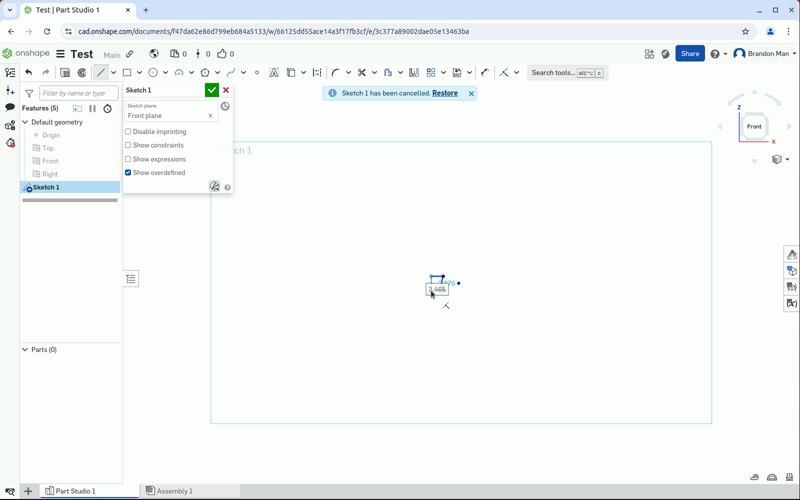
mouse_move(432, 278)
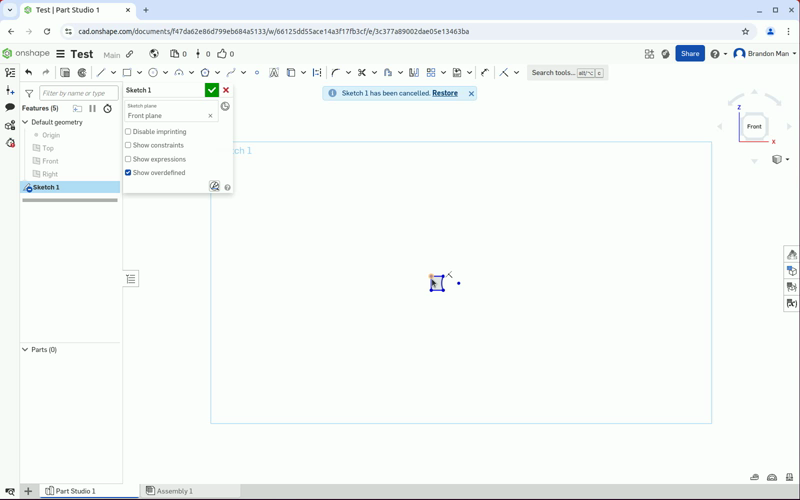
scroll(6)
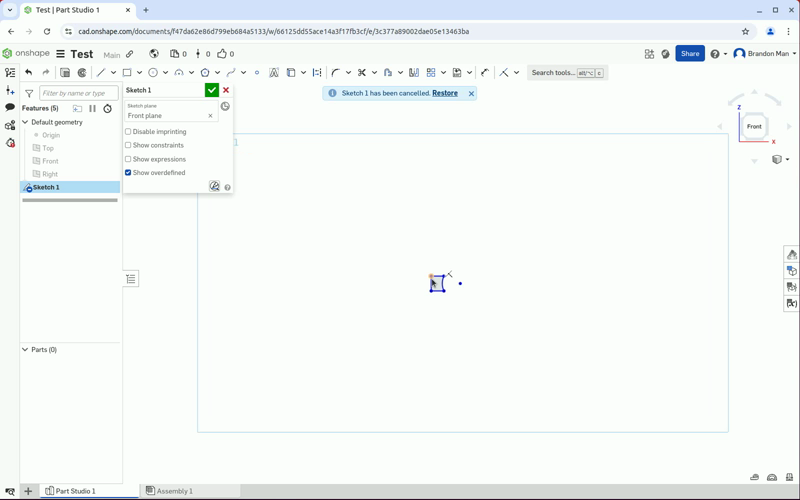
scroll(6)
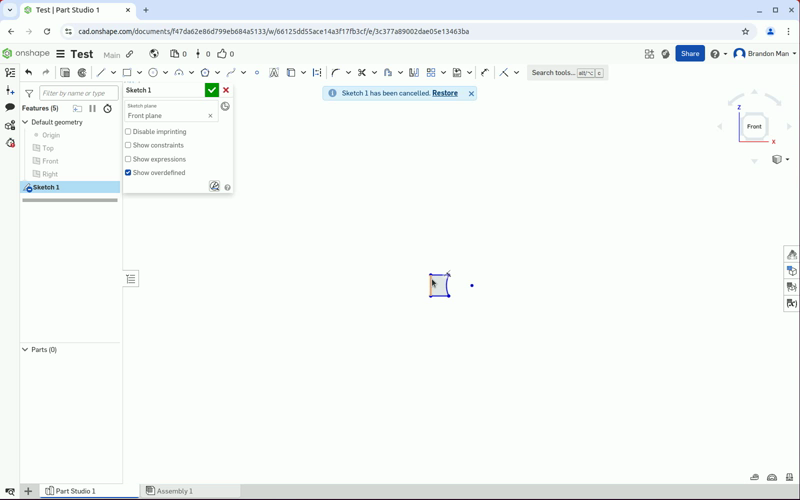
scroll(6)
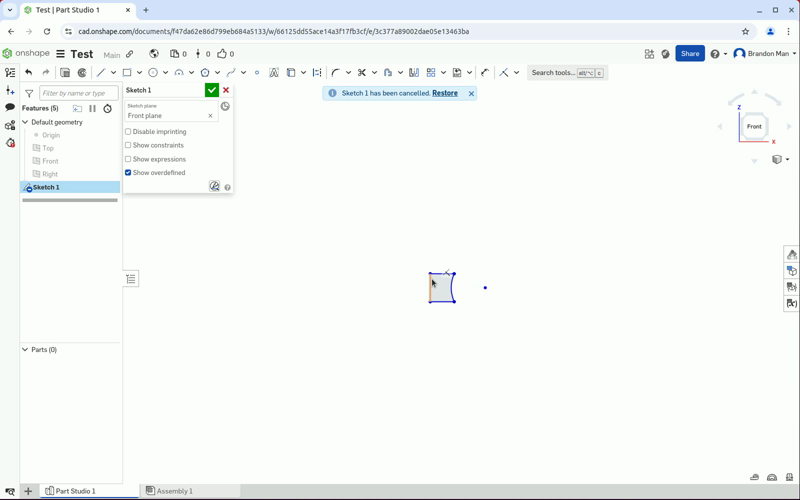
scroll(6)
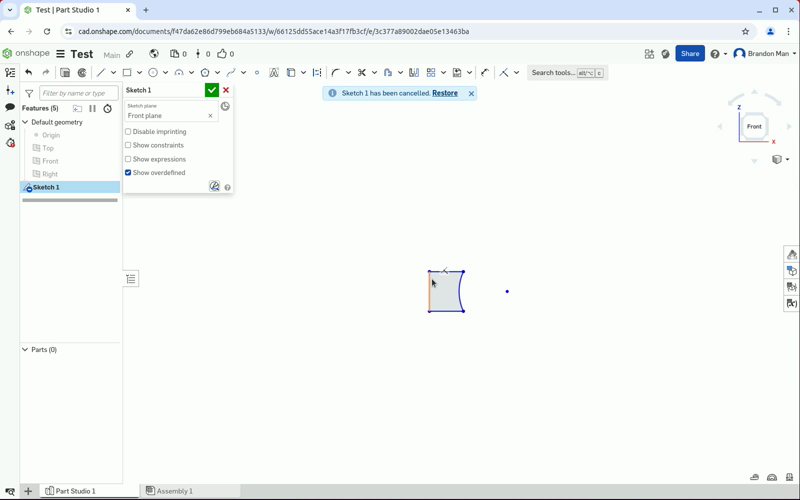
scroll(6)
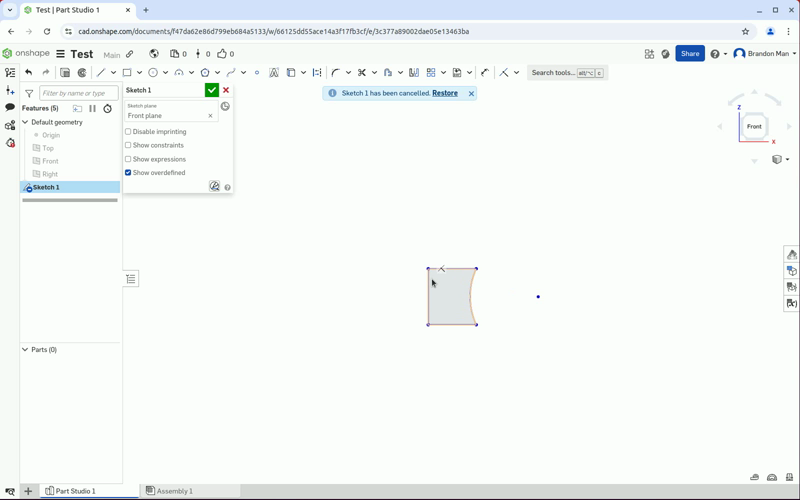
scroll(6)
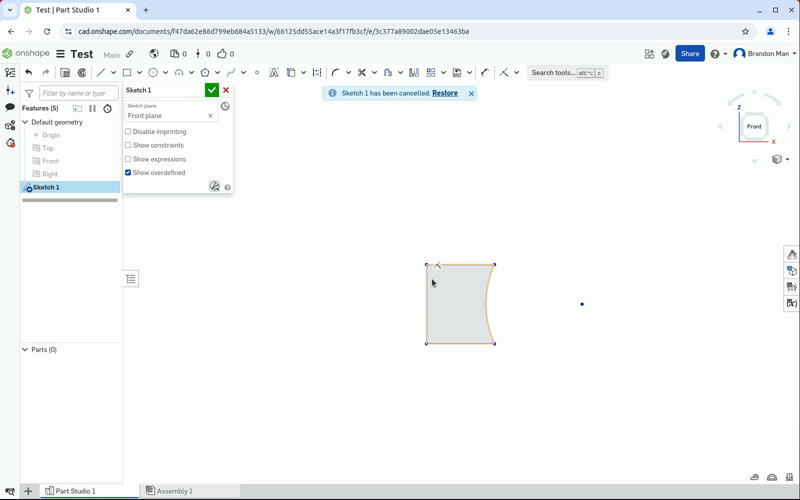
scroll(6)
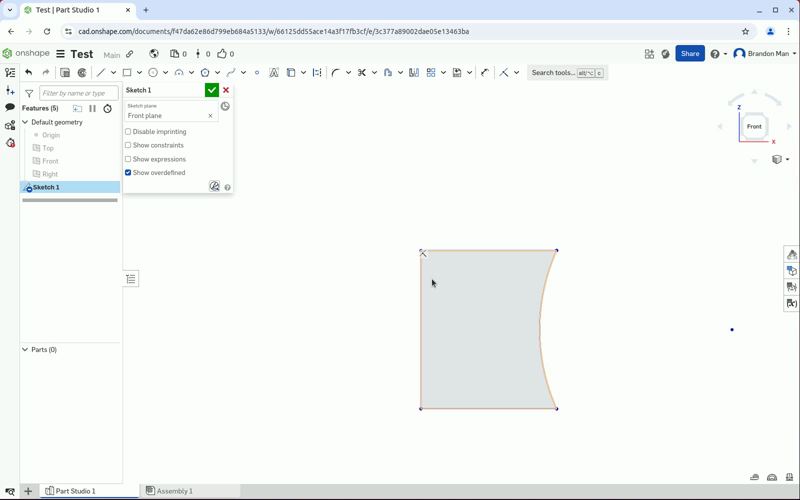
click(432, 278)
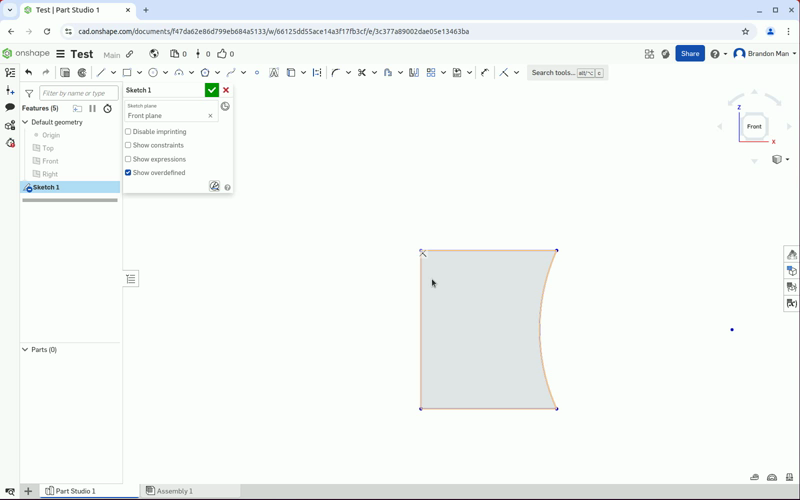
scroll(-6)
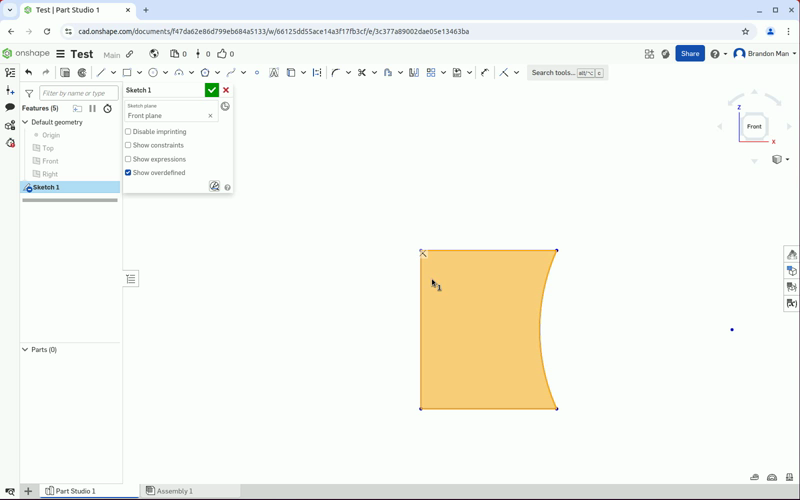
scroll(-6)
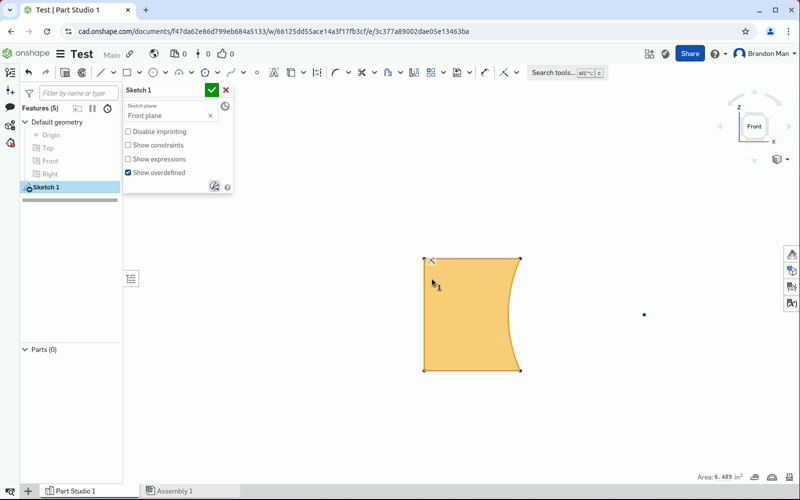
scroll(-6)
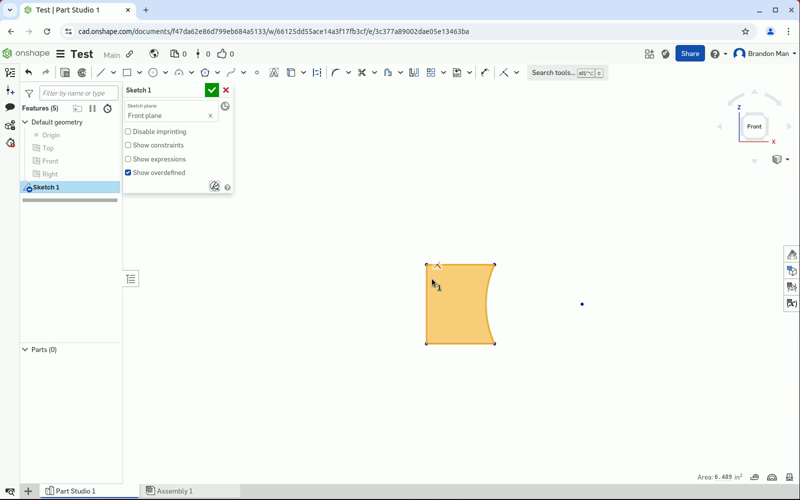
scroll(-6)
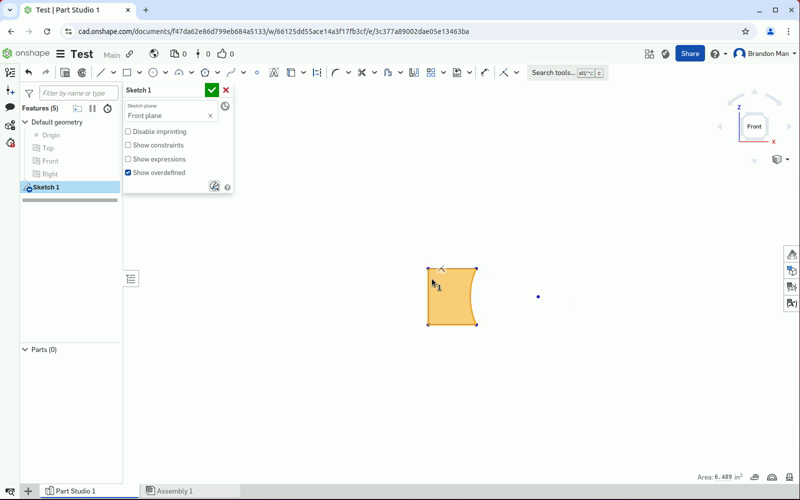
scroll(-6)
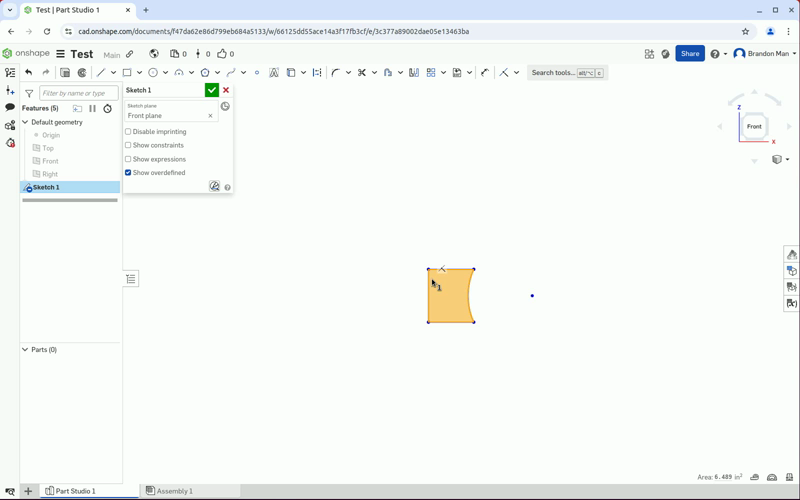
scroll(-6)
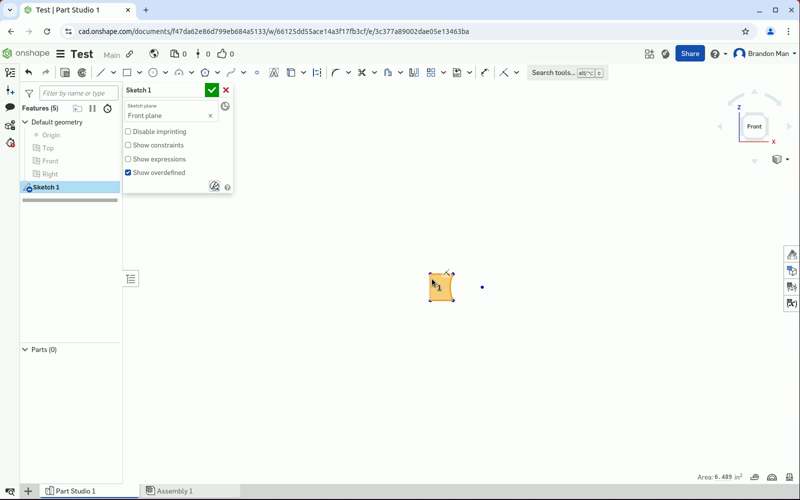
scroll(-6)
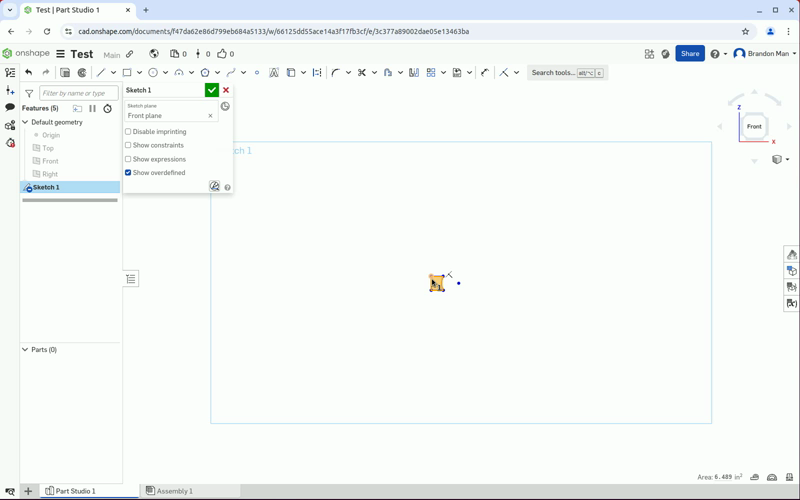
mouse_move(73, 352)
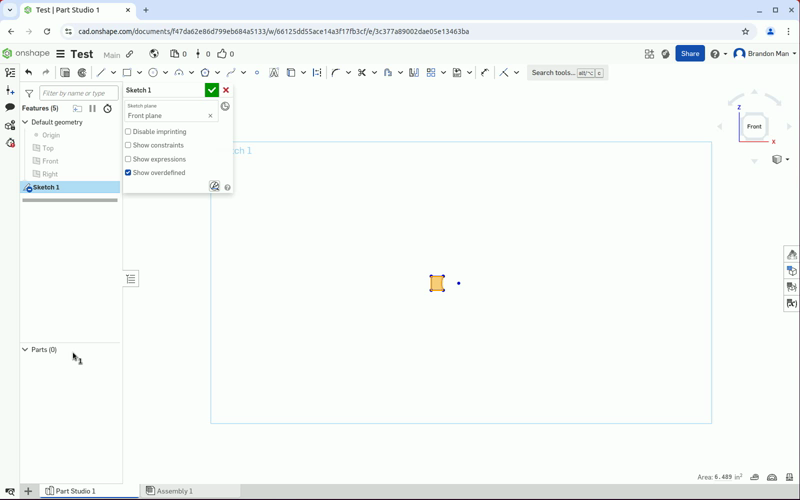
key(shift+y)
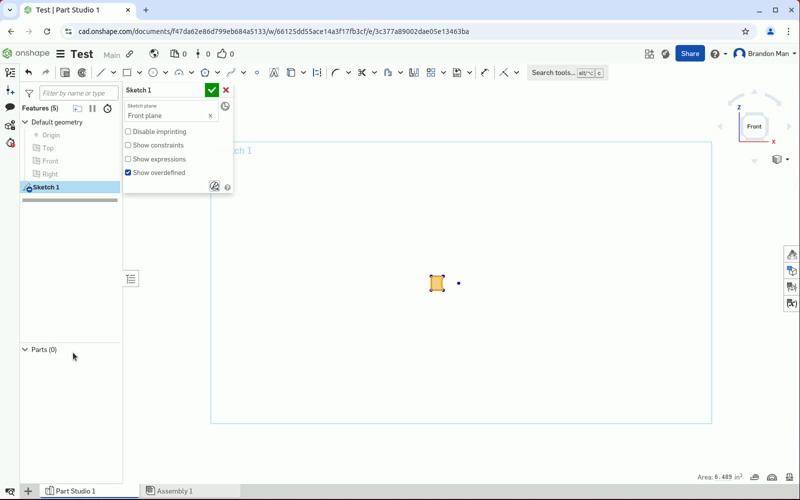
key(shift+e)
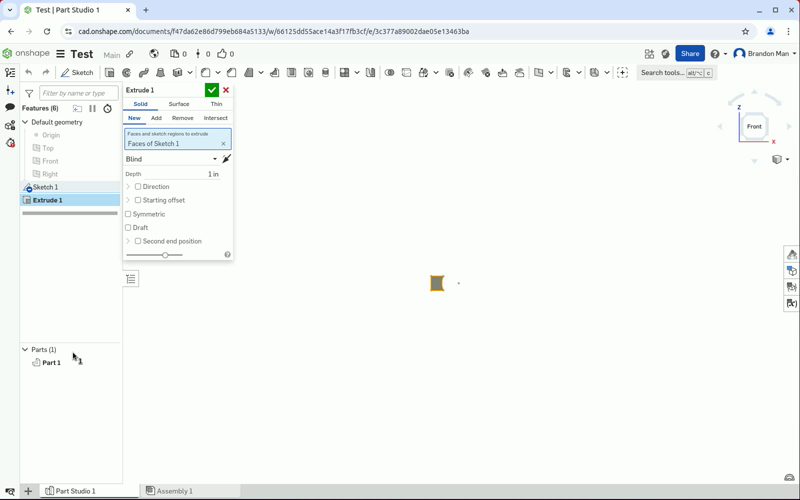
mouse_move(143, 106)
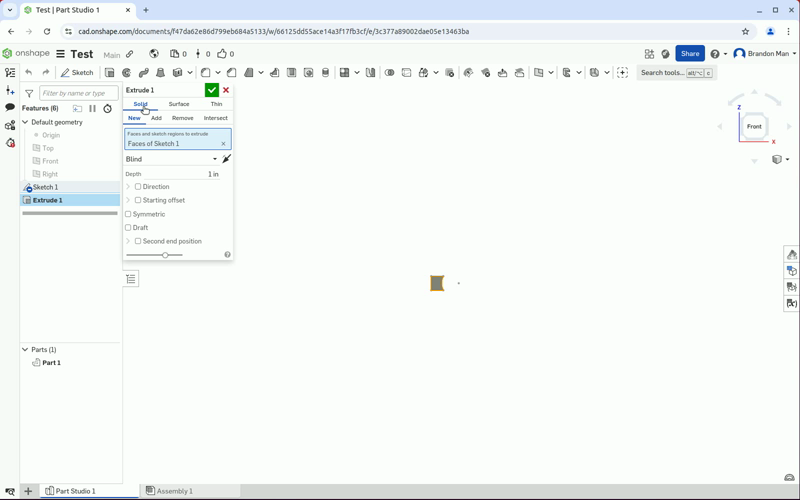
click(143, 106)
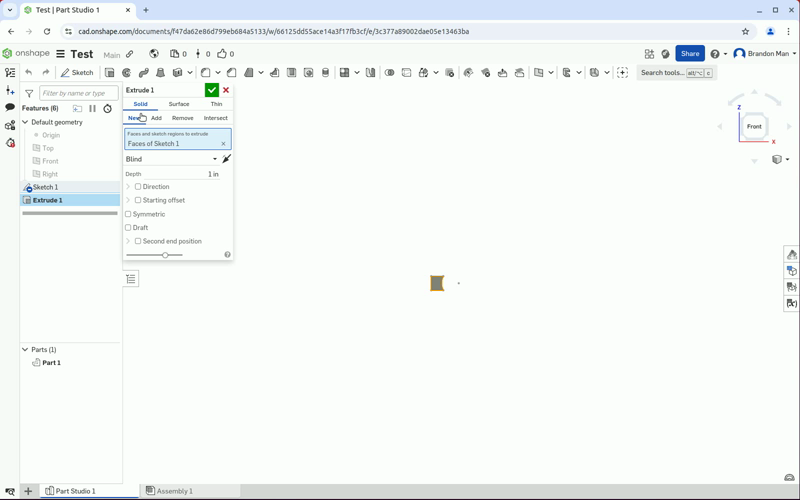
mouse_move(137, 120)
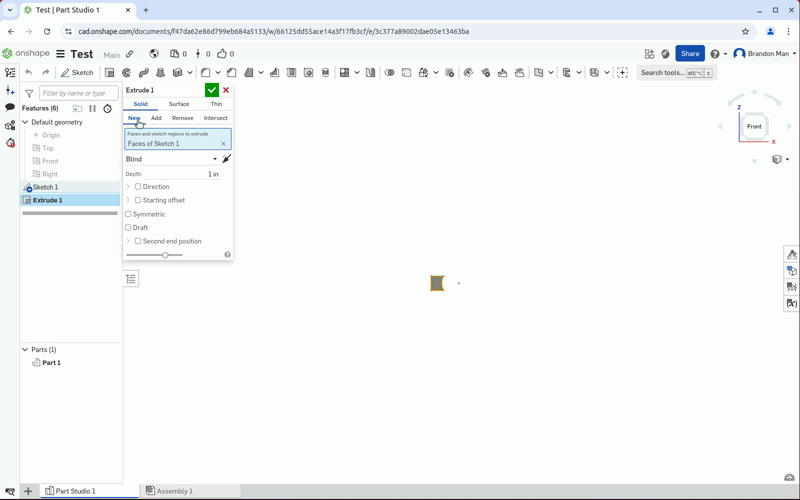
click(137, 120)
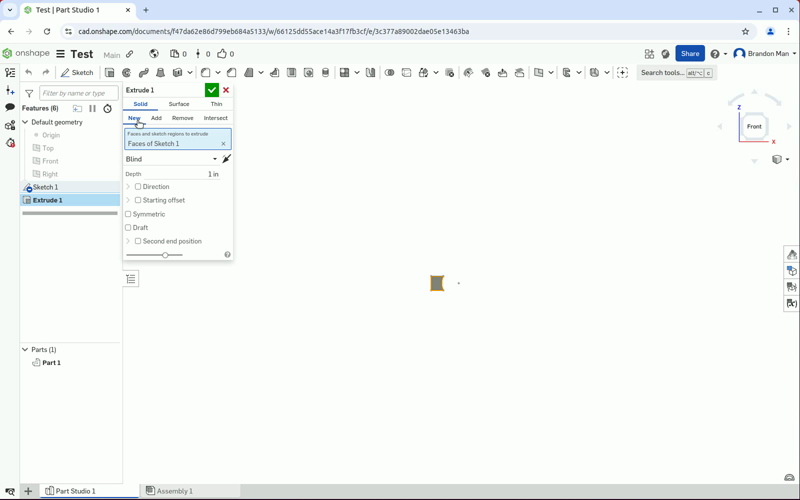
key(tab, 4)
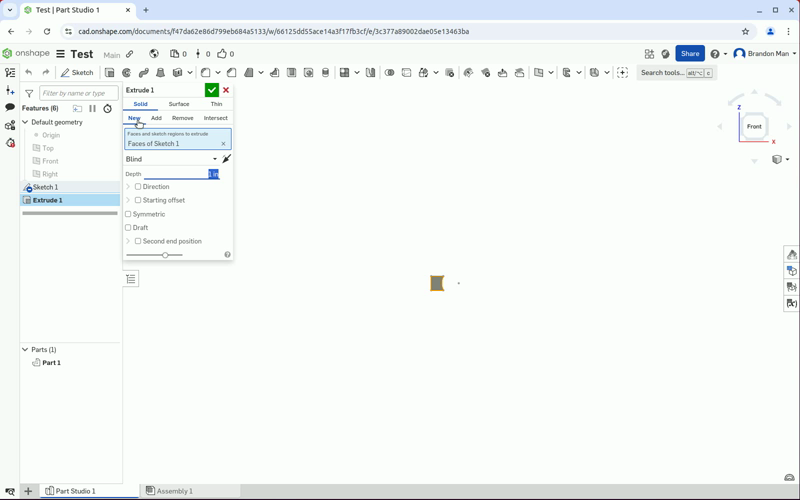
text(14.443)
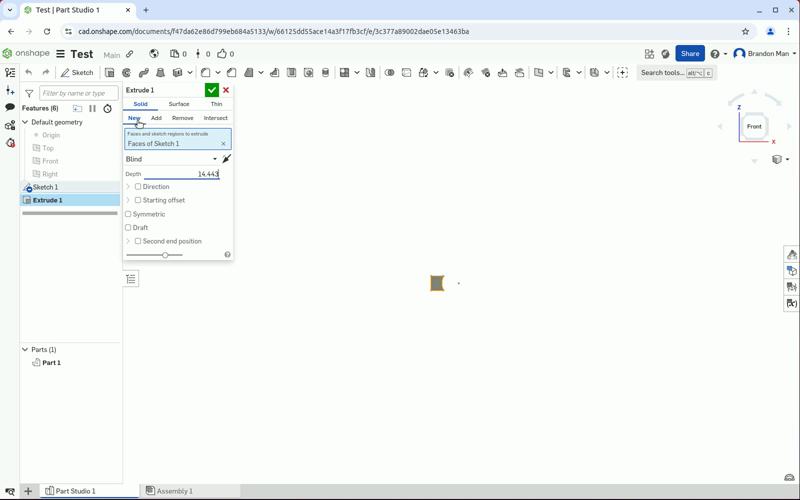
key(enter)
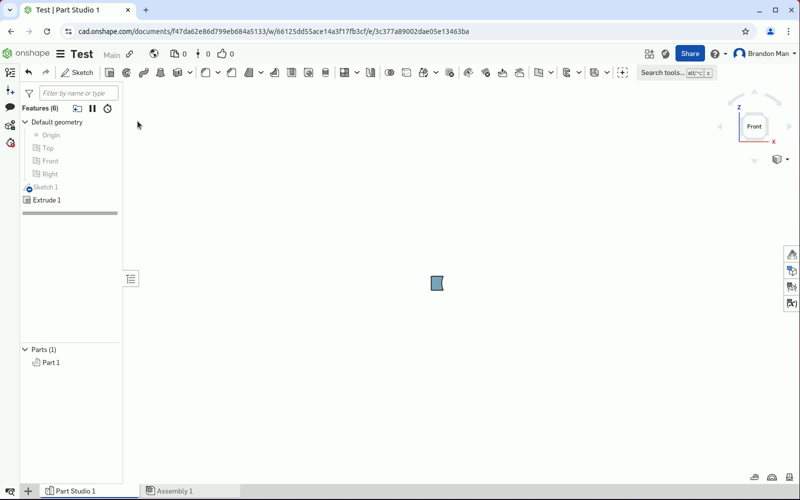
key(shift+h)
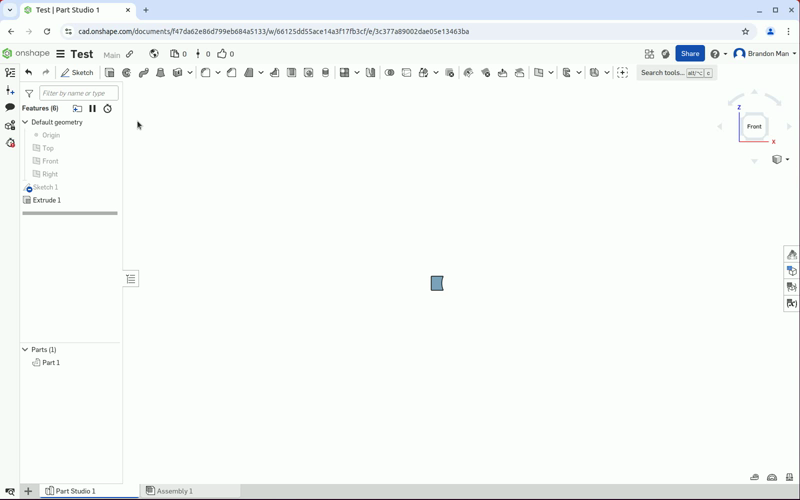
key(shift+h)
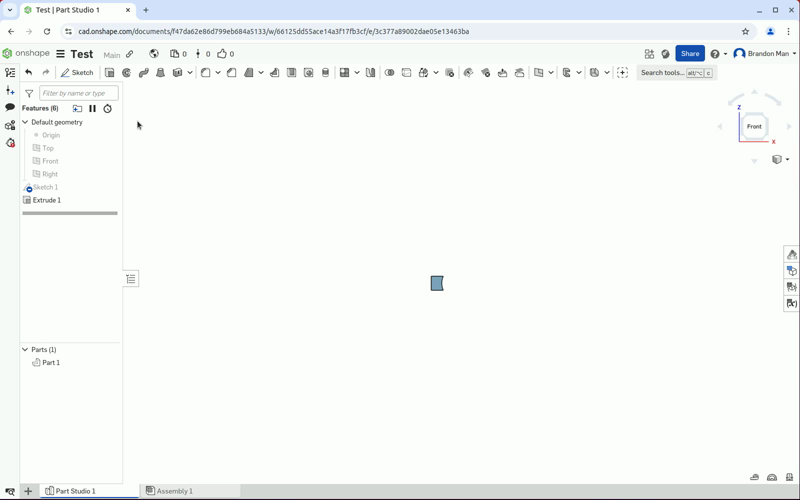
mouse_move(73, 189)
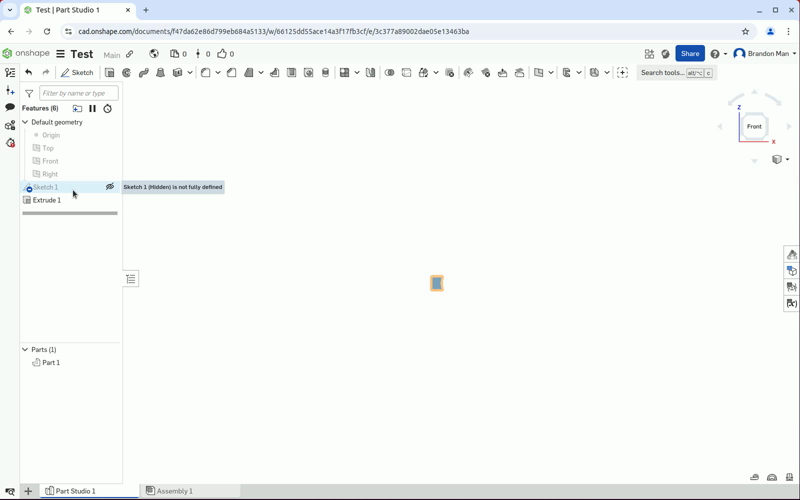
click(73, 189)
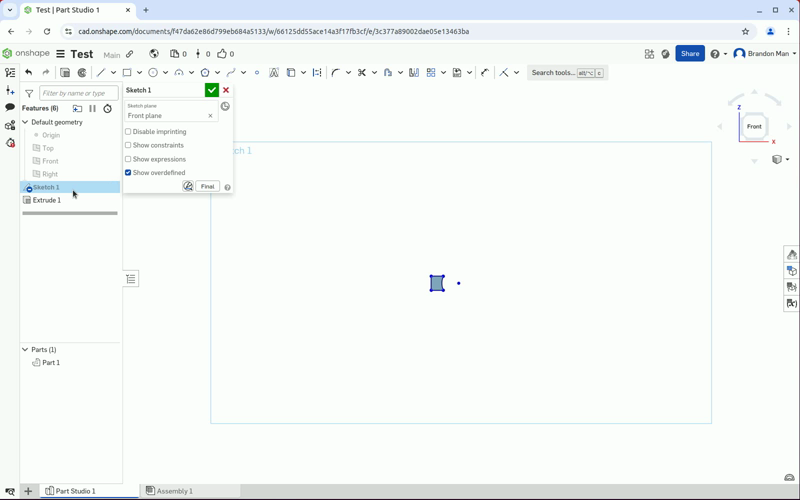
mouse_move(229, 92)
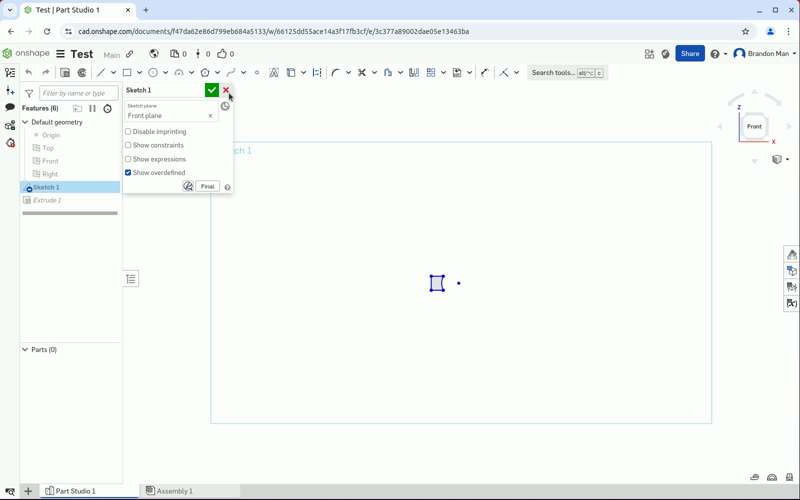
click(229, 92)
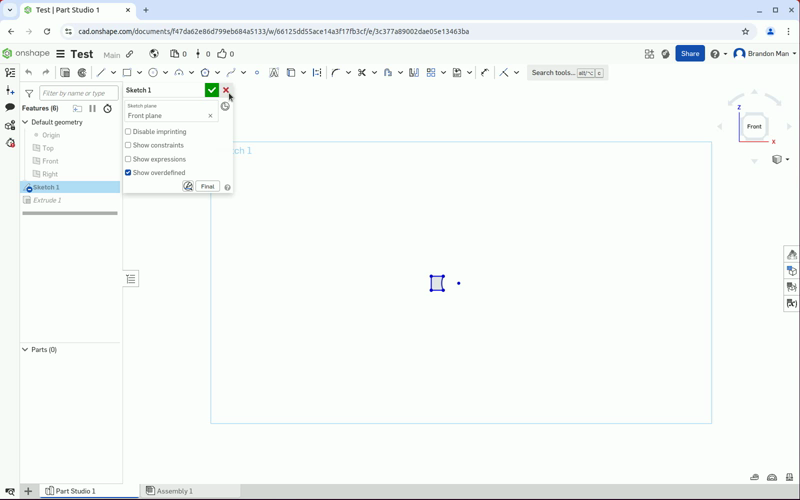
key(shift+s)
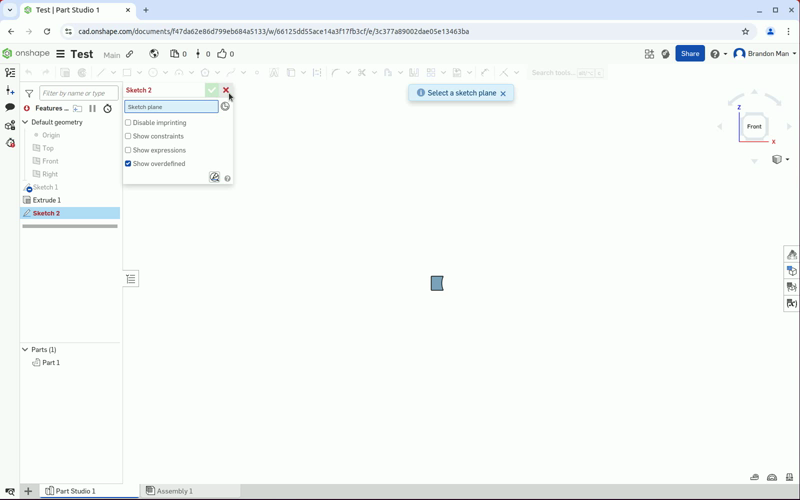
mouse_move(73, 163)
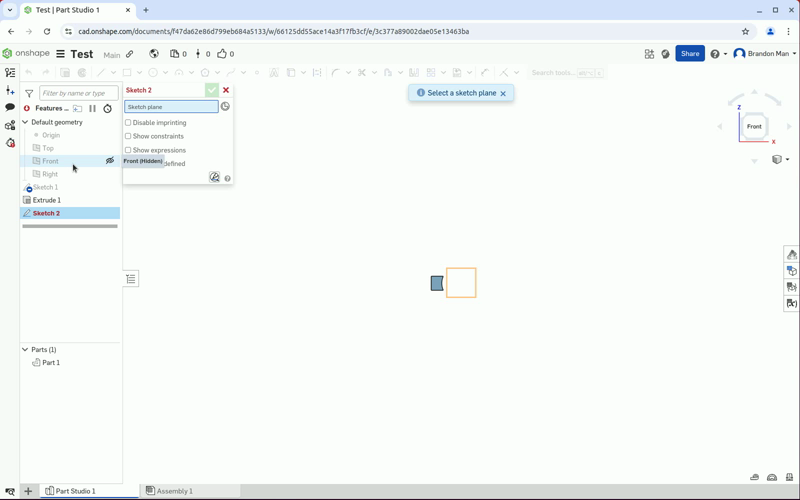
click(73, 163)
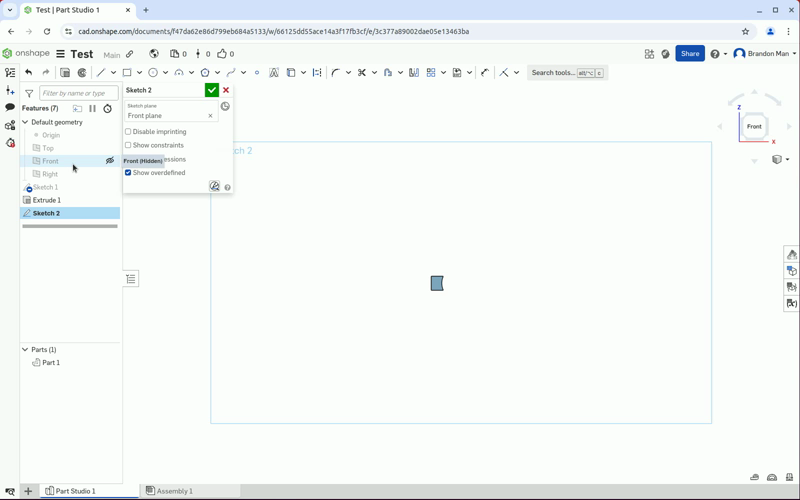
mouse_move(73, 352)
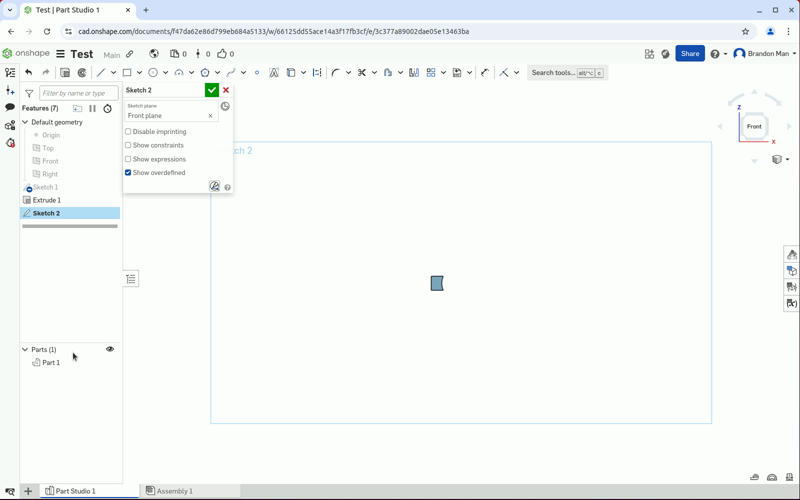
key(y)
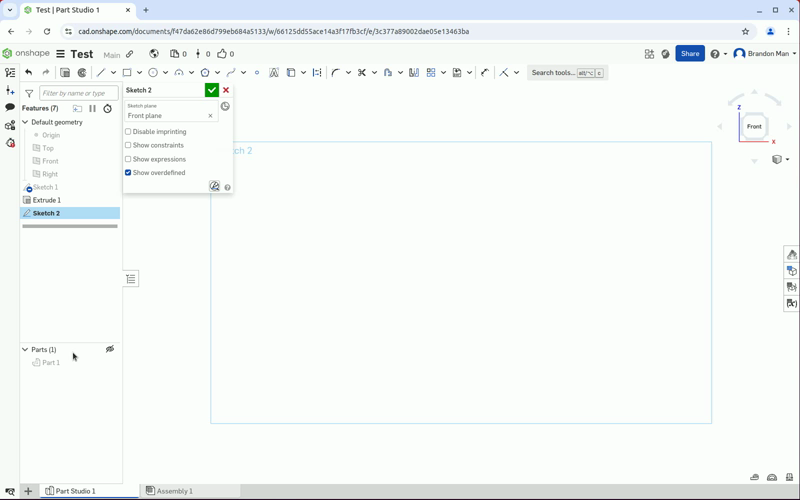
key(c)
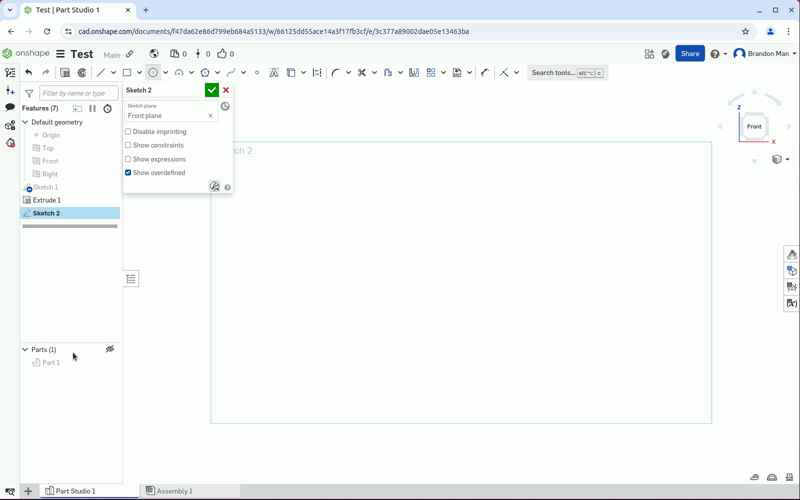
key_down(shift)
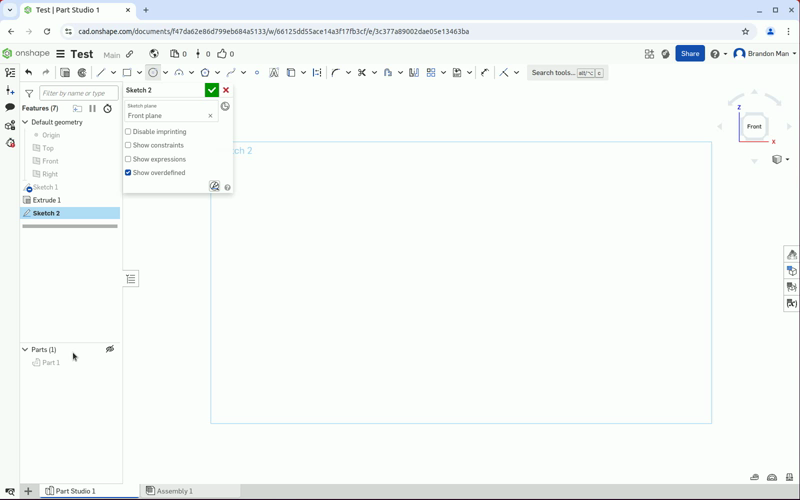
mouse_move(460, 282)
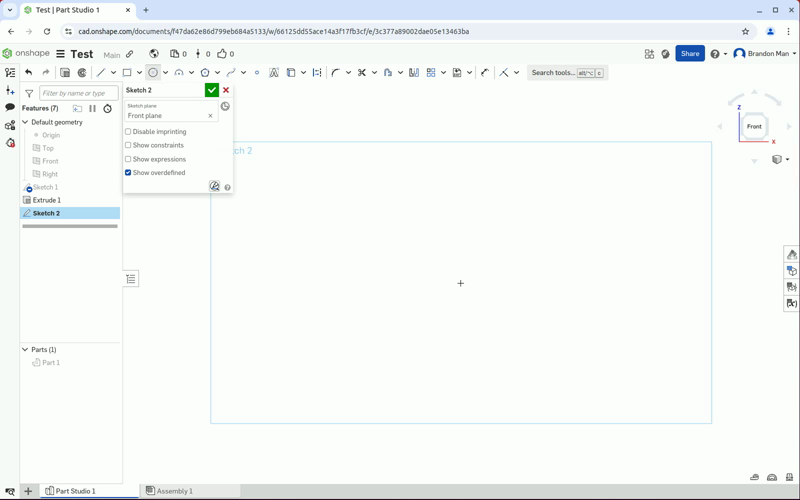
click(460, 282)
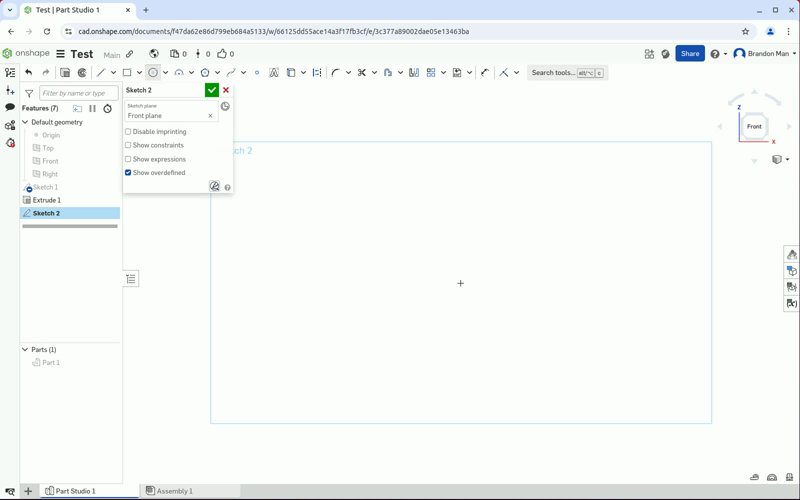
key_up(shift)
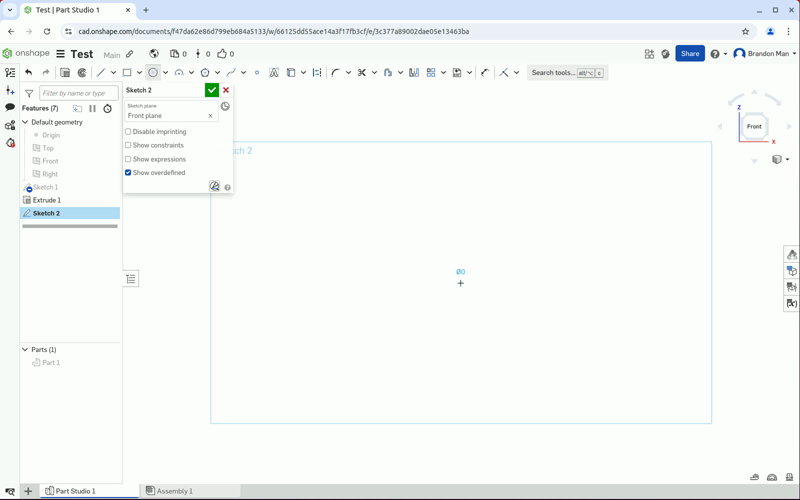
mouse_move(500, 282)
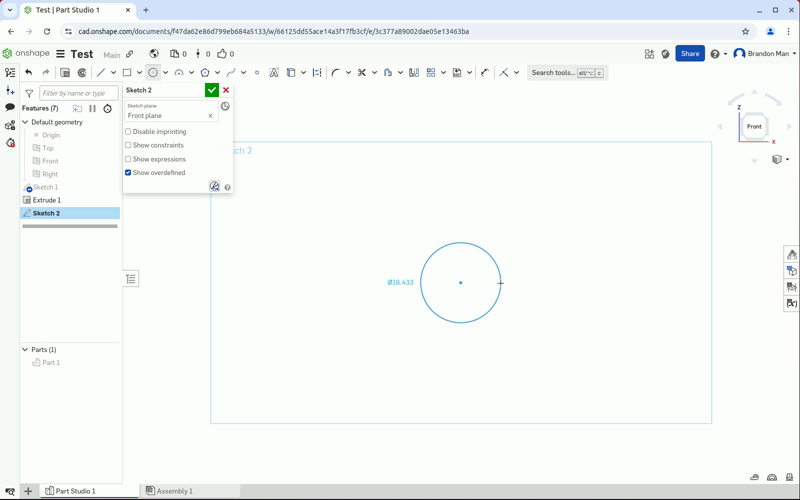
click(500, 282)
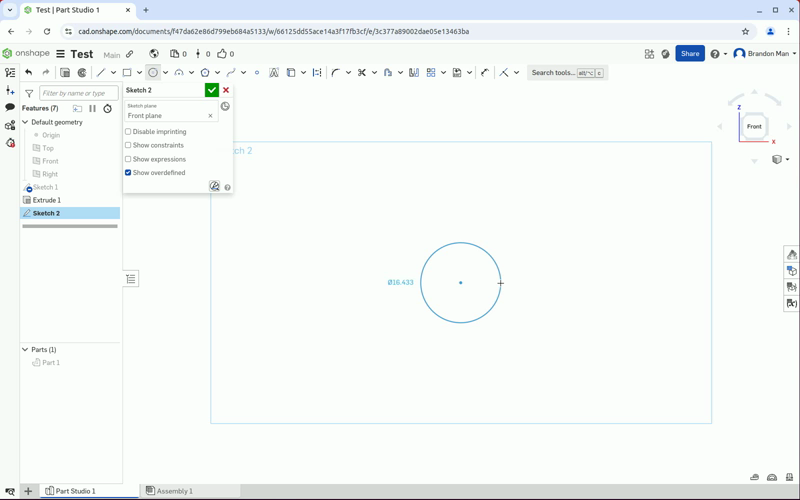
key(esc)
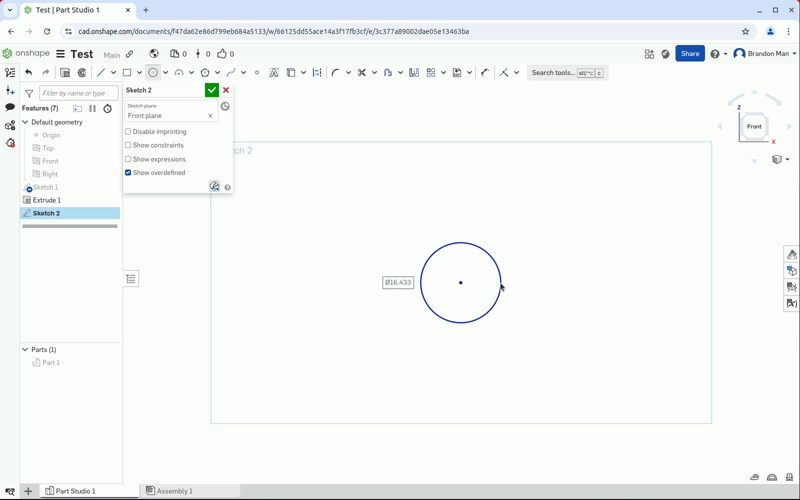
key(l)
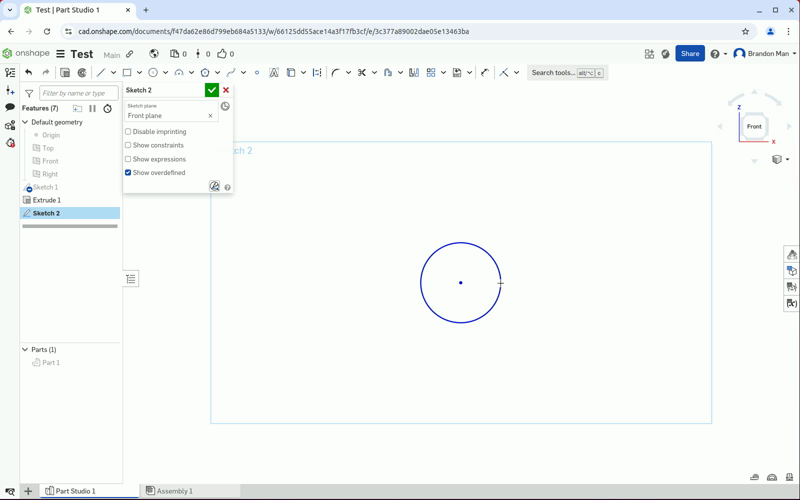
key_down(shift)
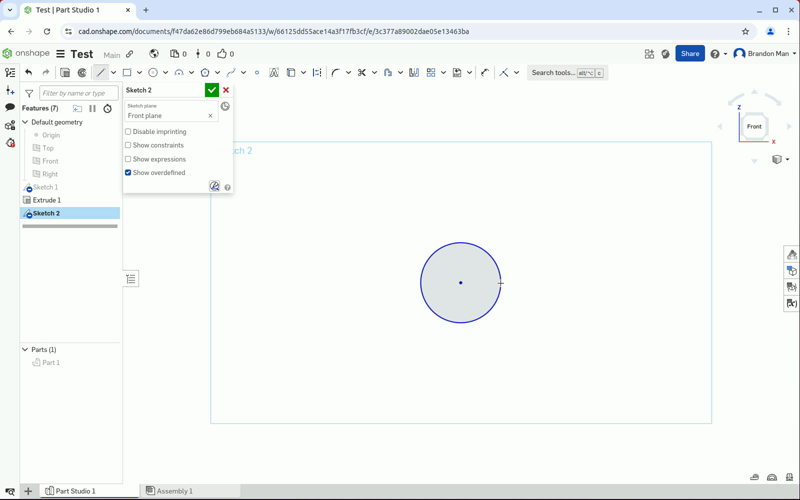
mouse_move(430, 289)
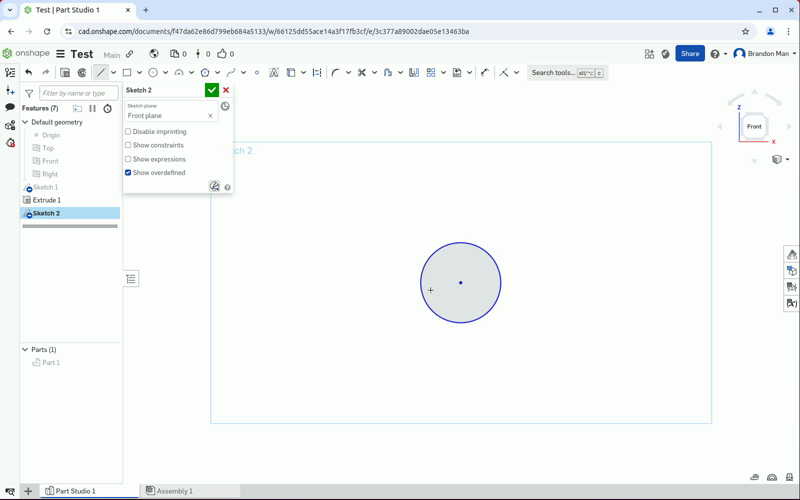
click(430, 289)
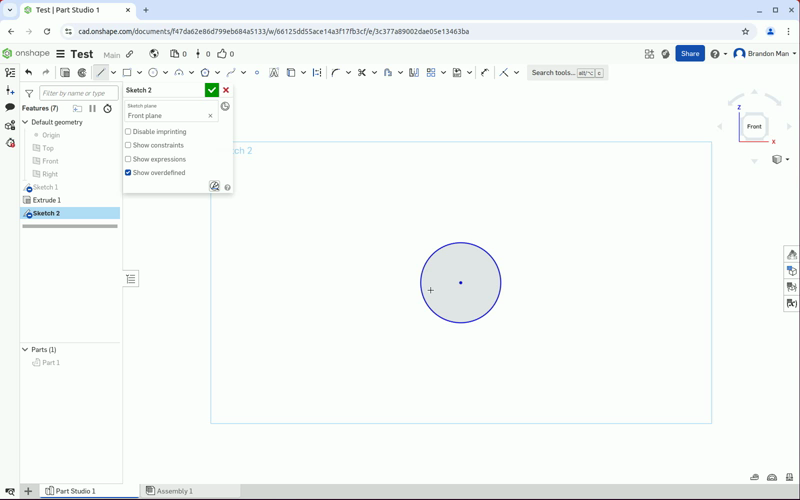
key_up(shift)
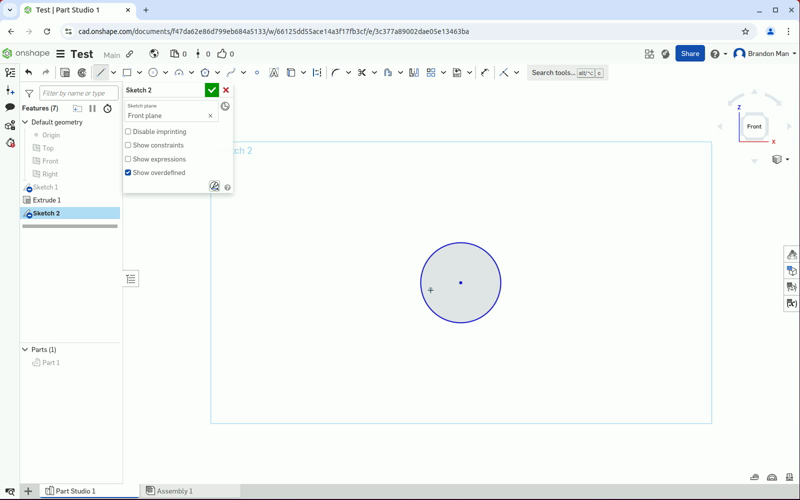
key_down(shift)
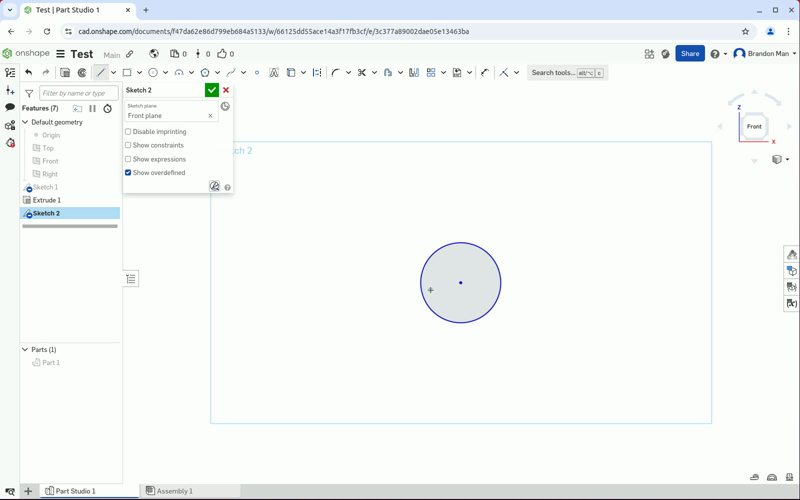
mouse_move(460, 289)
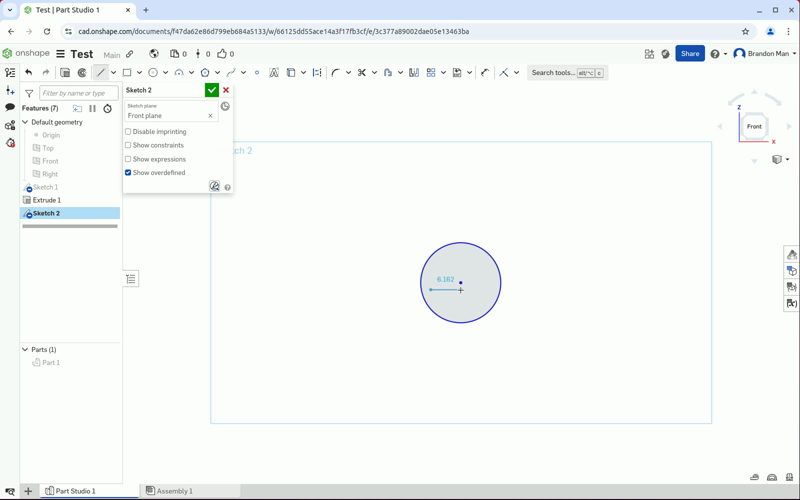
mouse_move(441, 289)
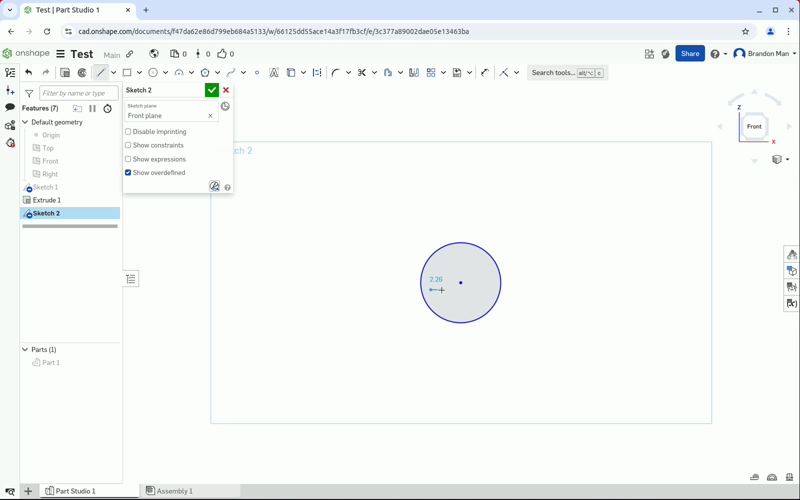
click(441, 289)
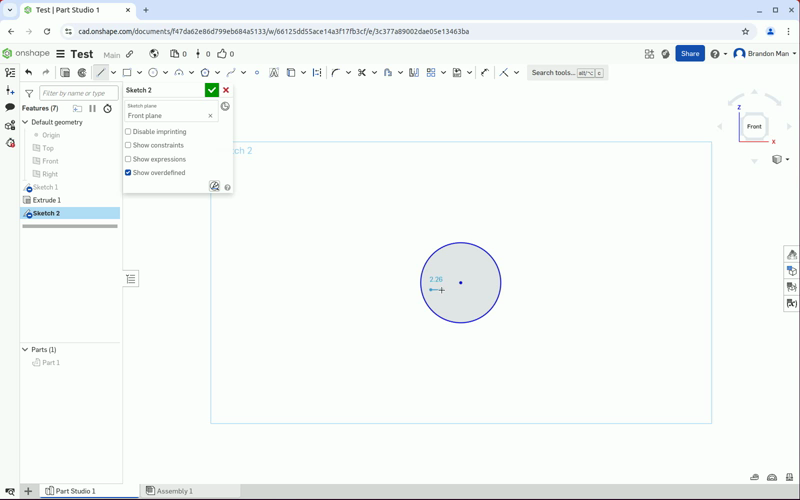
key_up(shift)
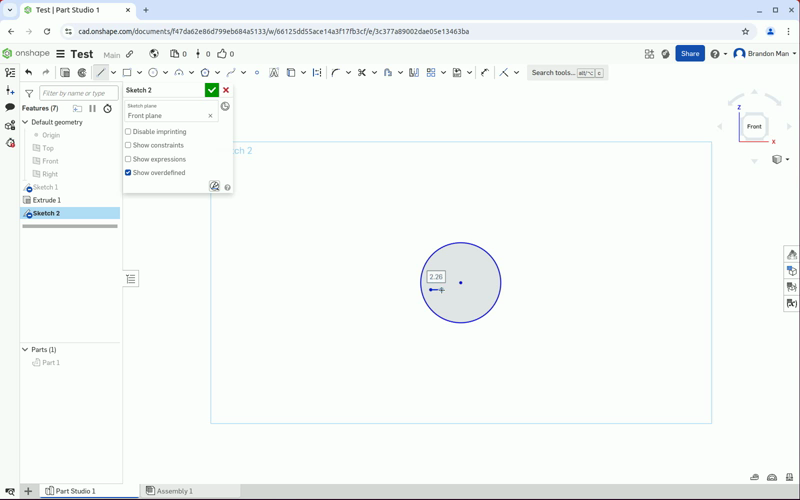
key(esc)
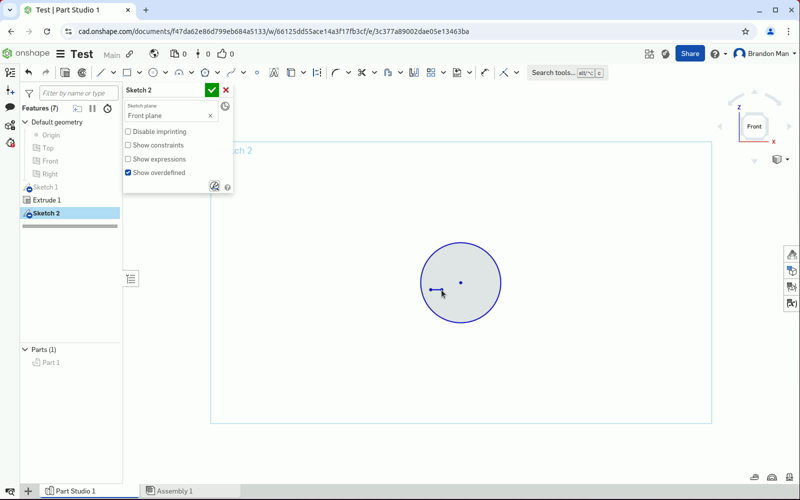
key(a)
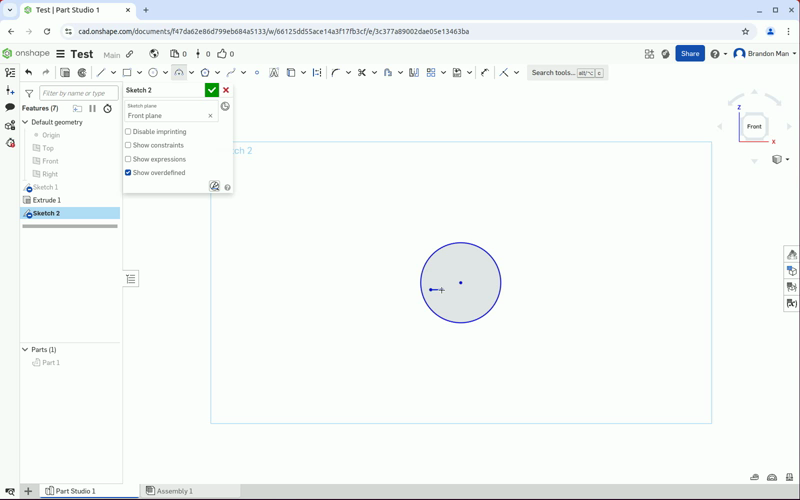
mouse_move(441, 289)
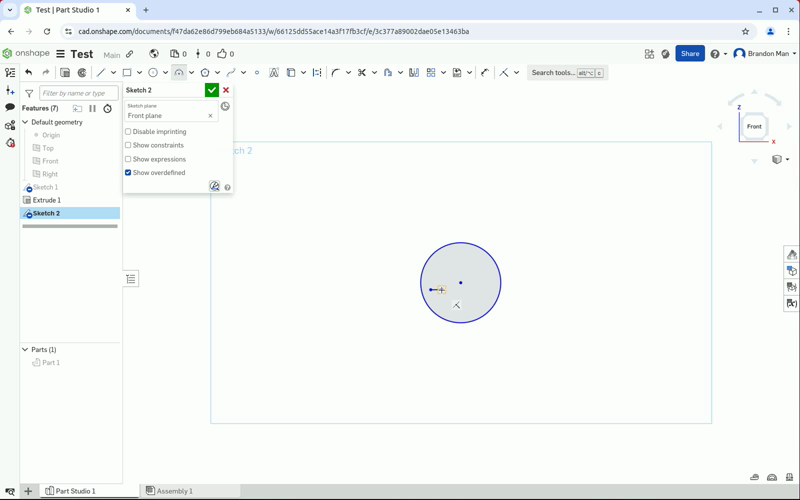
click(441, 289)
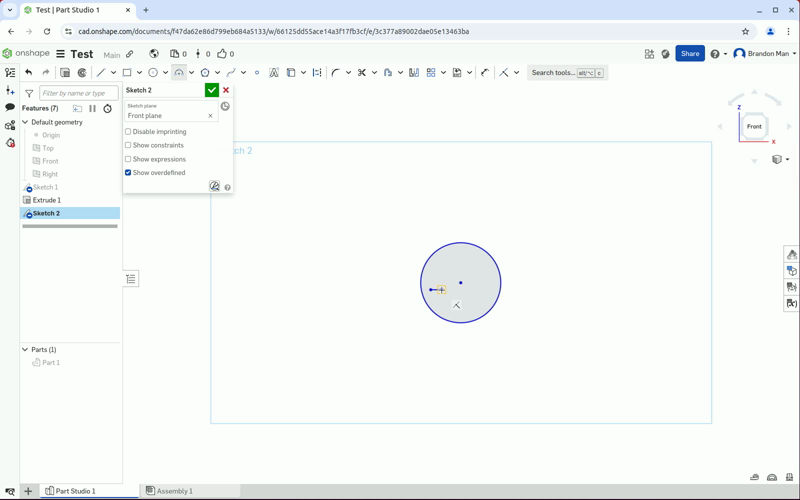
key_down(shift)
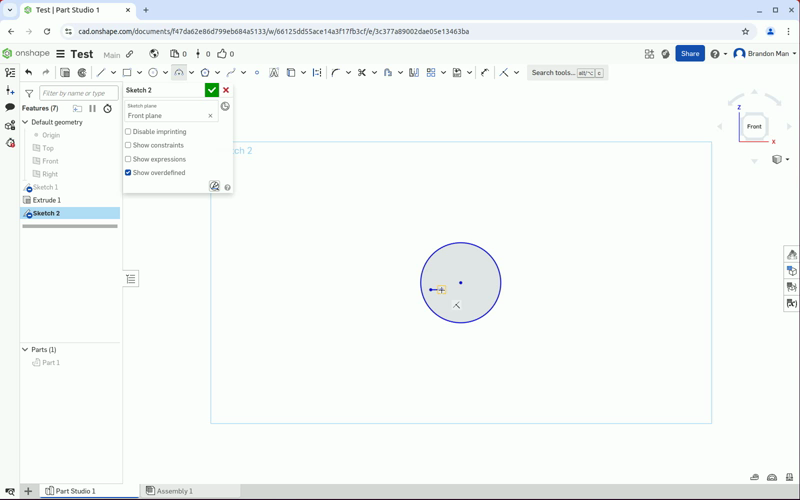
mouse_move(479, 289)
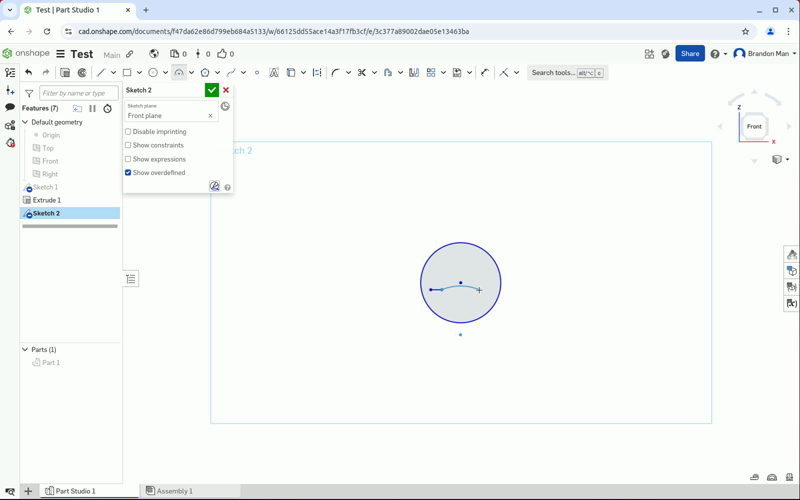
click(479, 289)
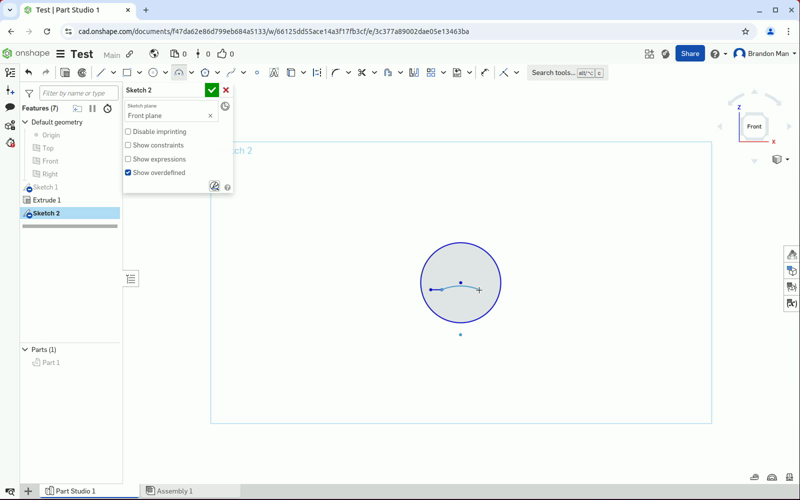
mouse_move(460, 302)
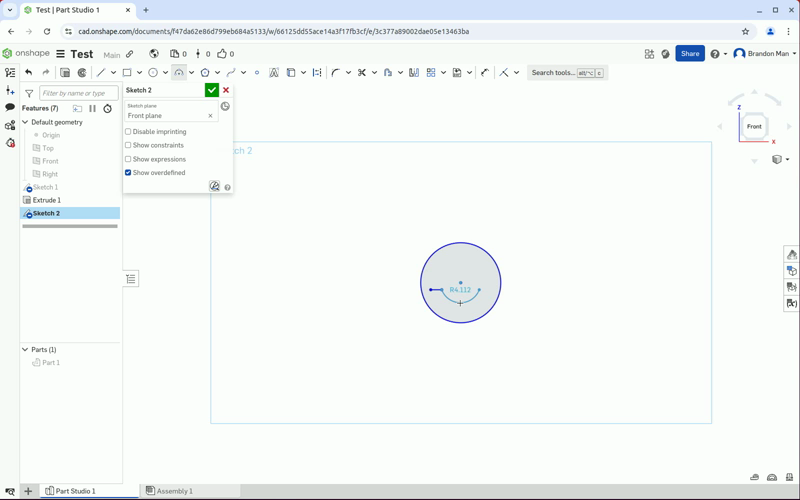
click(460, 302)
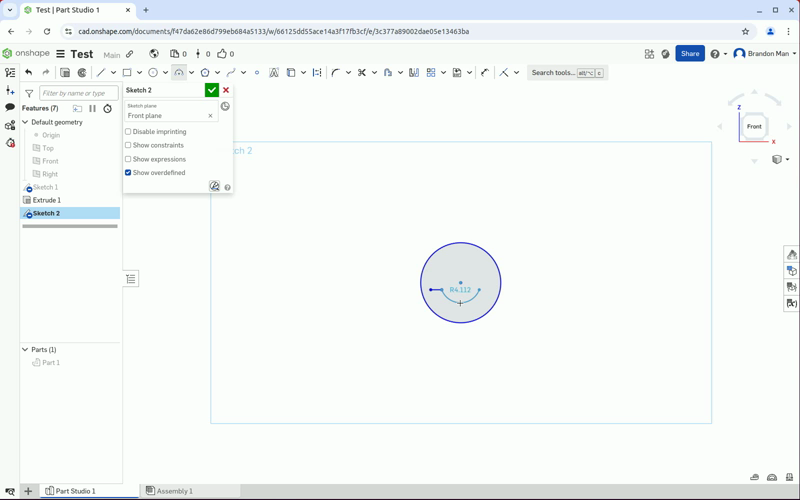
key_up(shift)
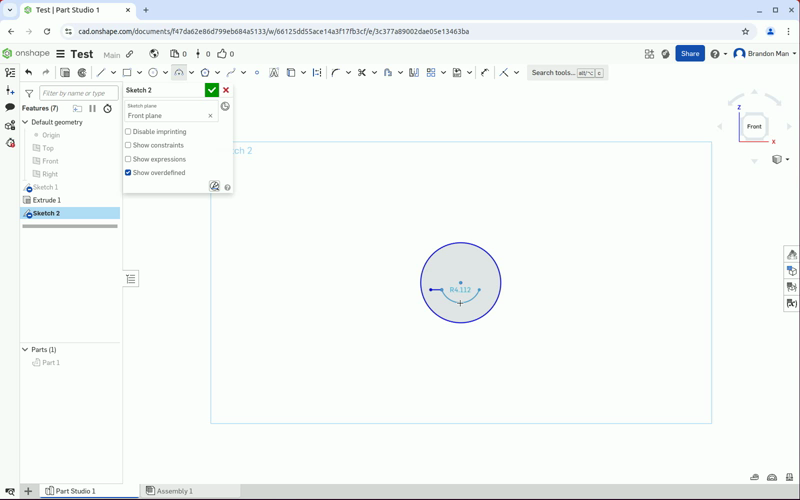
key(esc)
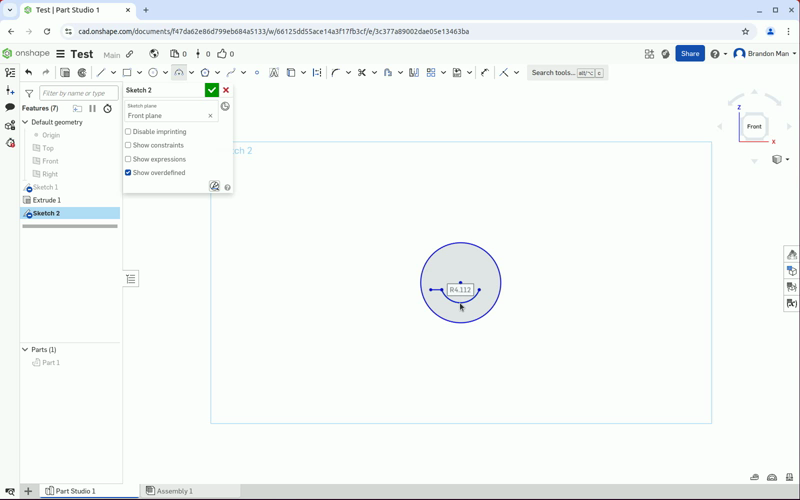
key(l)
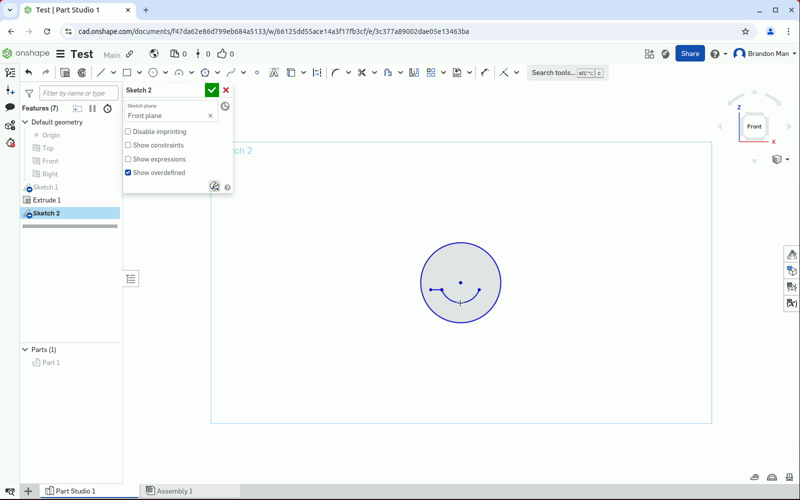
mouse_move(479, 289)
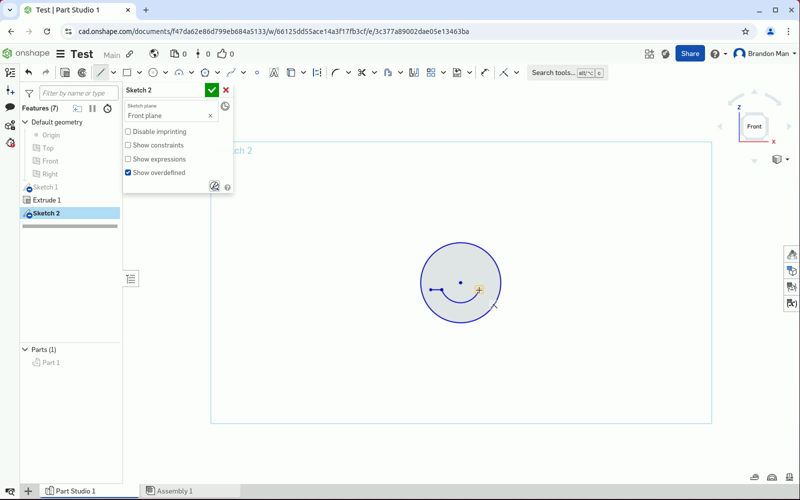
click(479, 289)
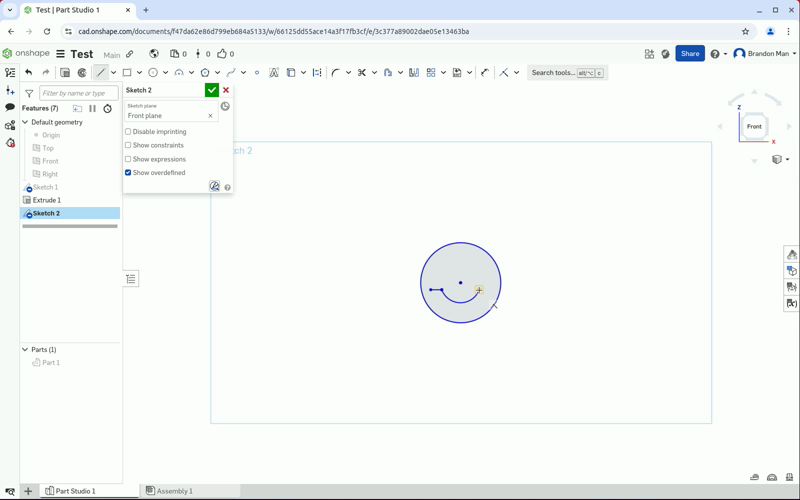
key_down(shift)
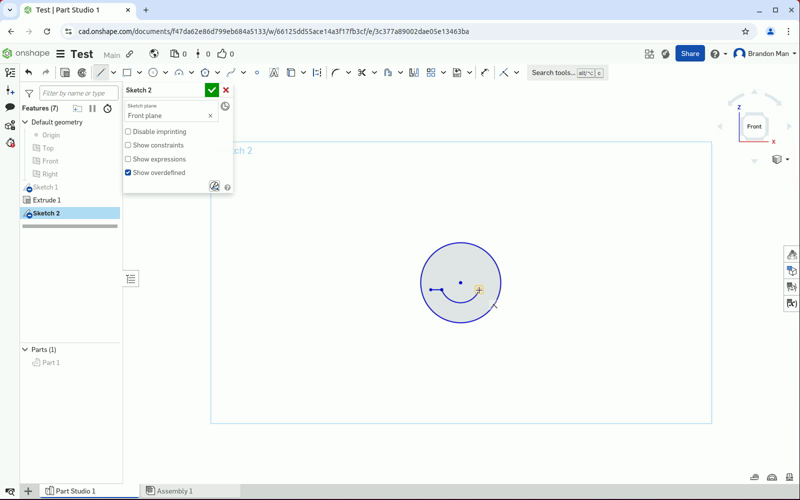
mouse_move(509, 289)
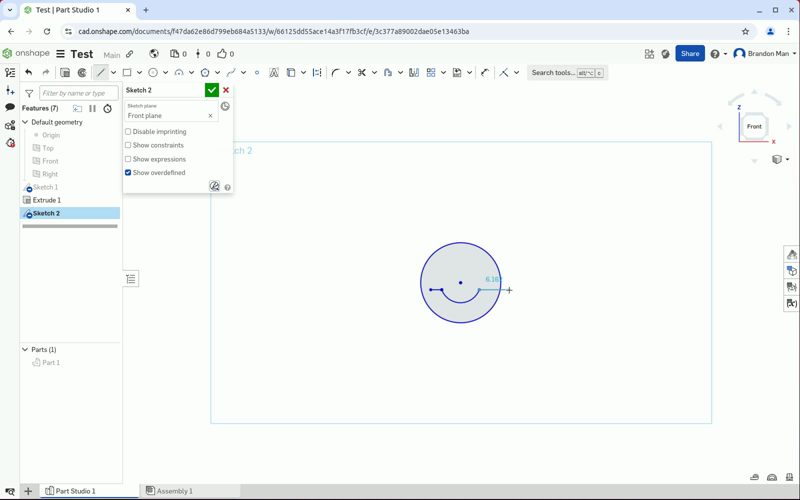
mouse_move(489, 289)
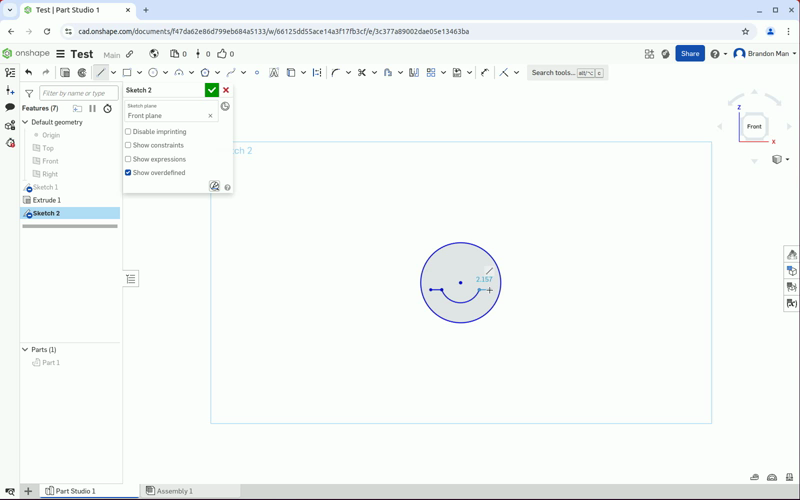
click(489, 289)
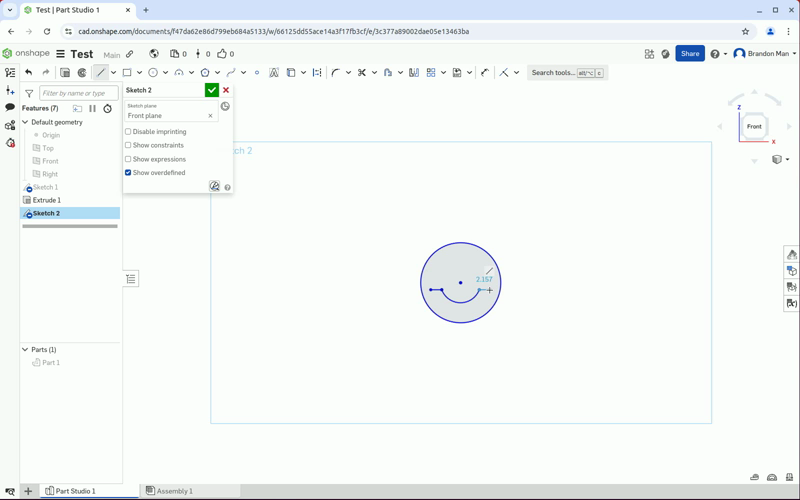
key_up(shift)
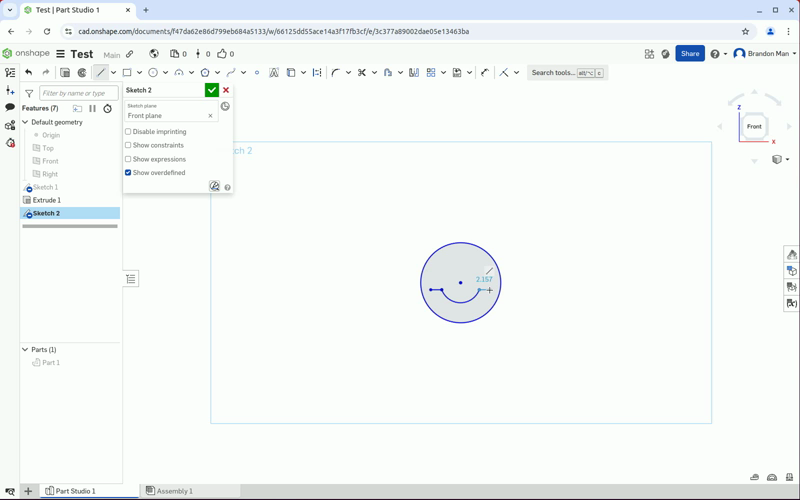
key_down(shift)
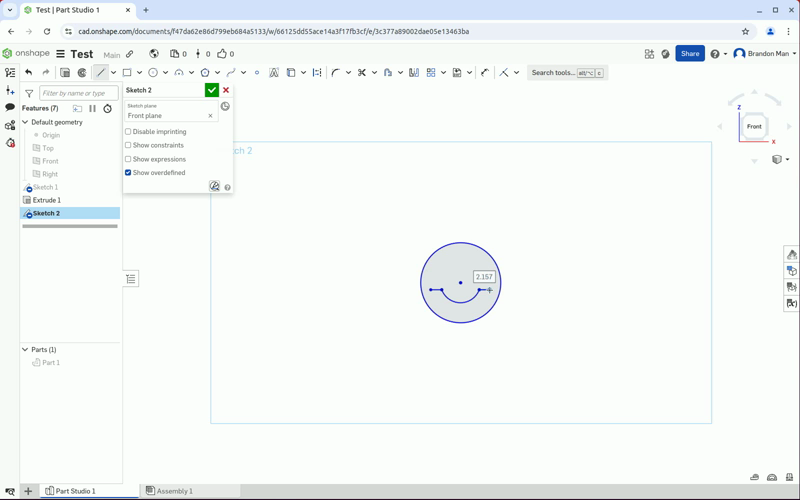
mouse_move(519, 289)
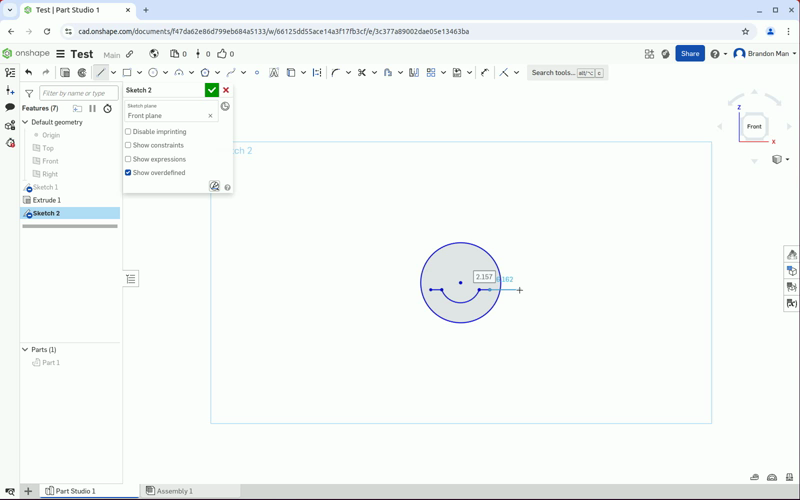
mouse_move(489, 276)
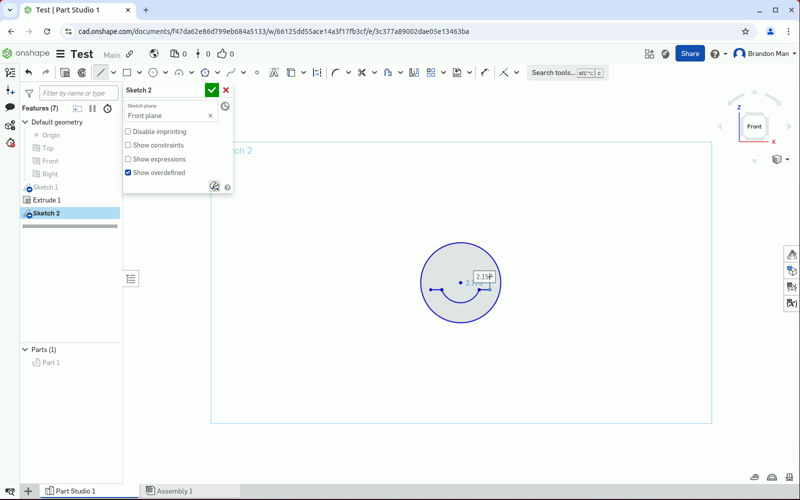
click(489, 276)
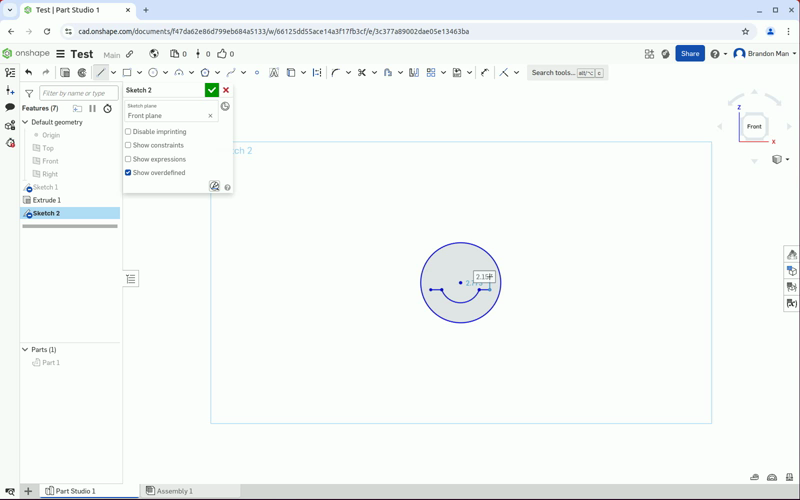
key_up(shift)
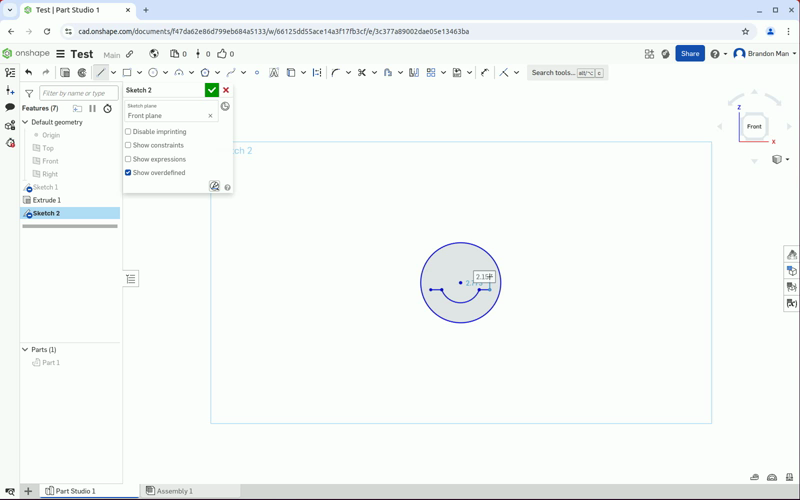
key_down(shift)
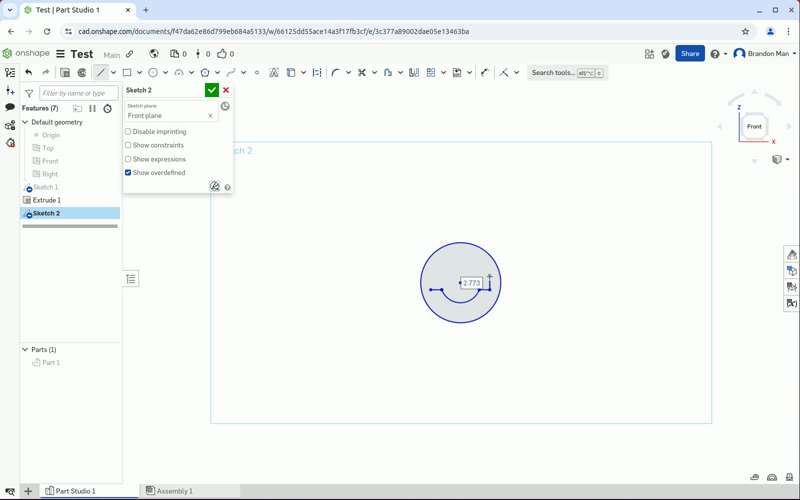
mouse_move(519, 276)
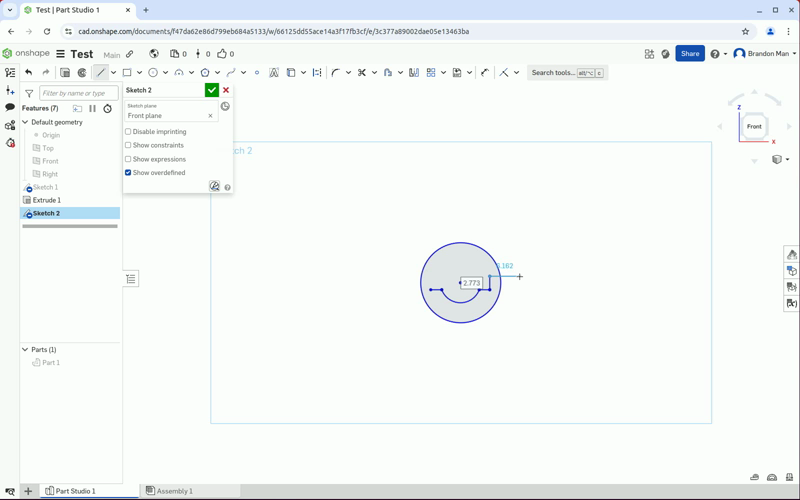
mouse_move(479, 276)
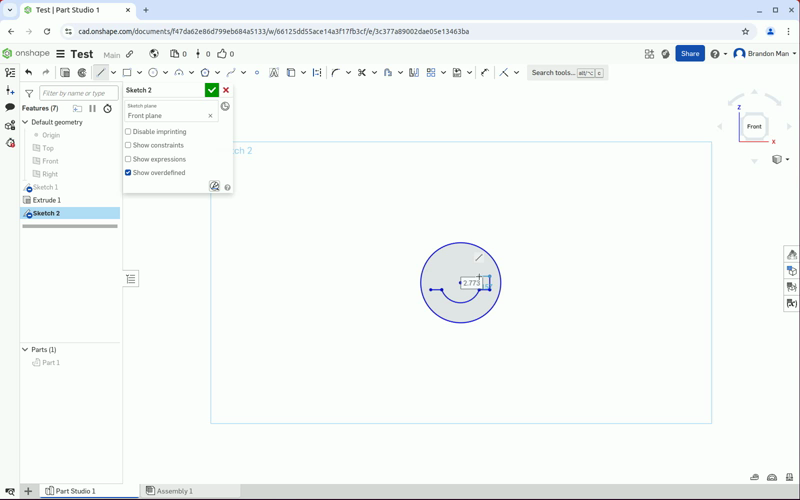
click(479, 276)
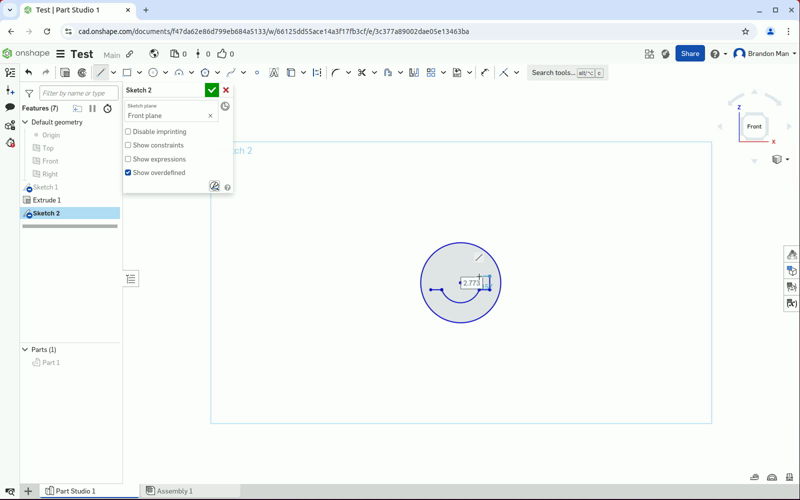
key_up(shift)
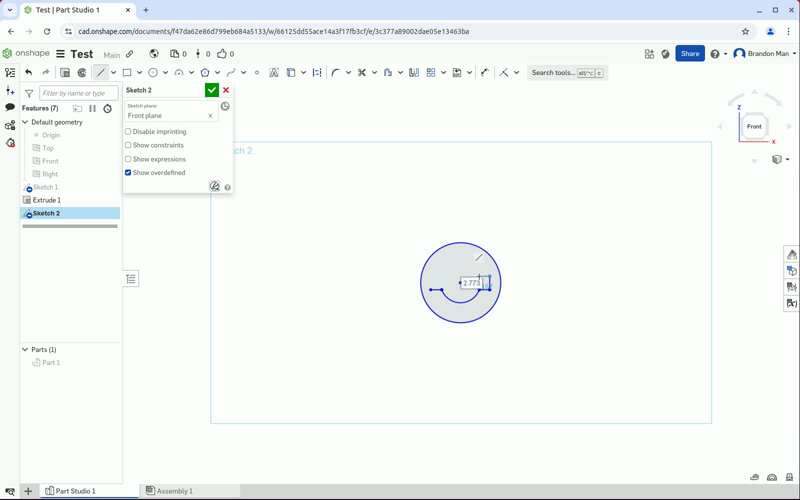
key(esc)
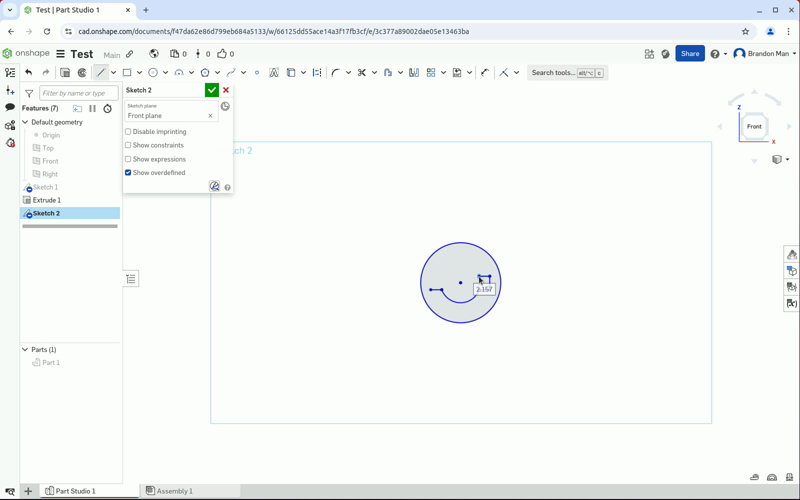
key(a)
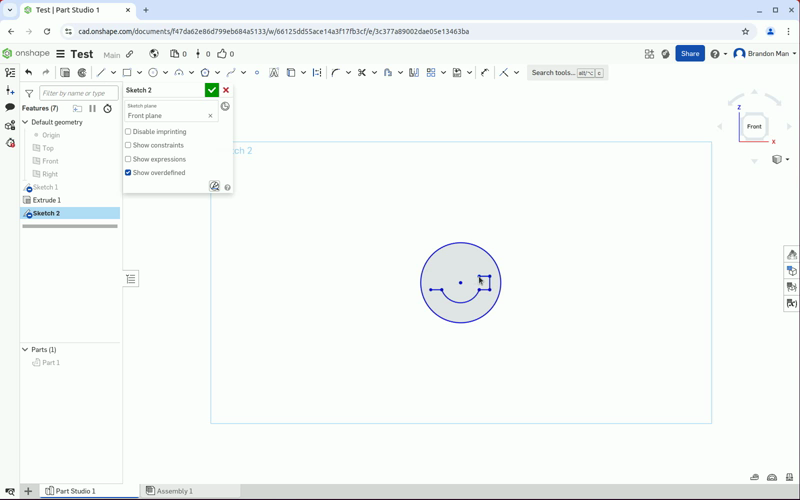
mouse_move(479, 276)
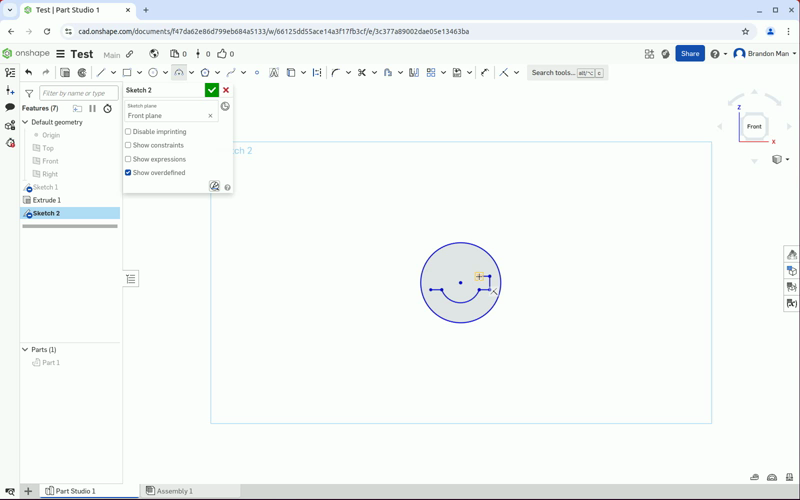
click(479, 276)
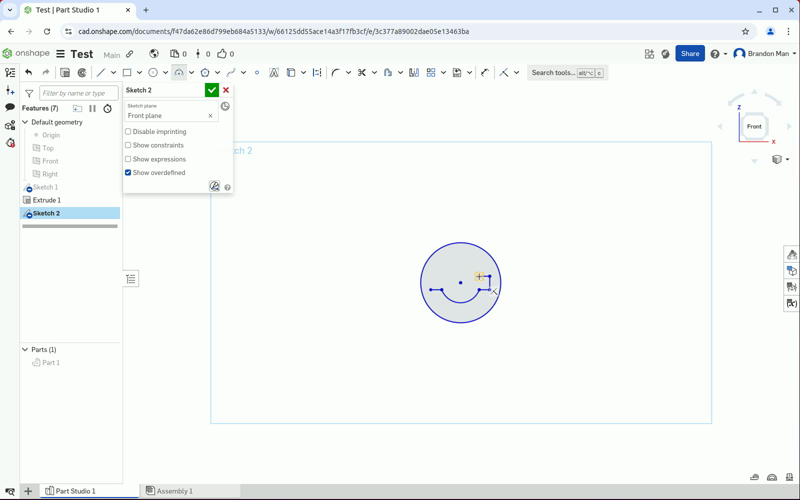
key_down(shift)
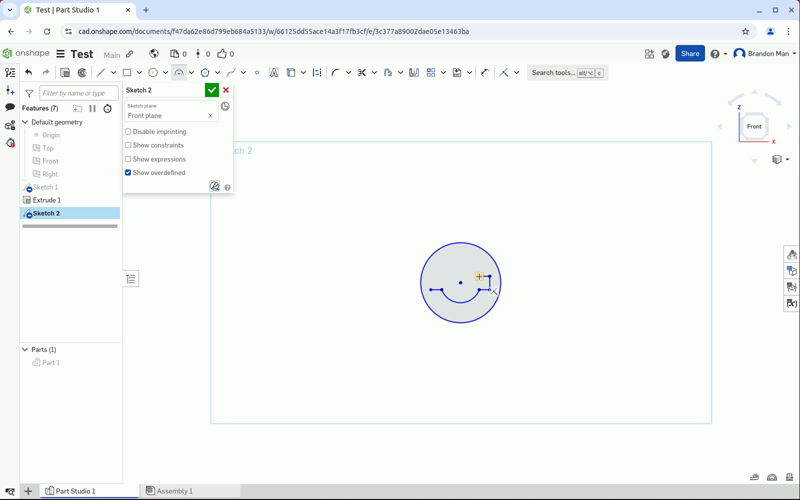
mouse_move(441, 276)
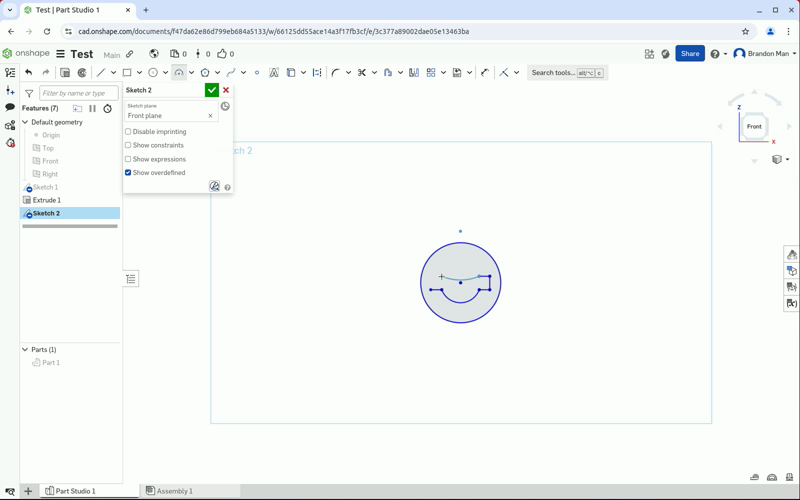
click(441, 276)
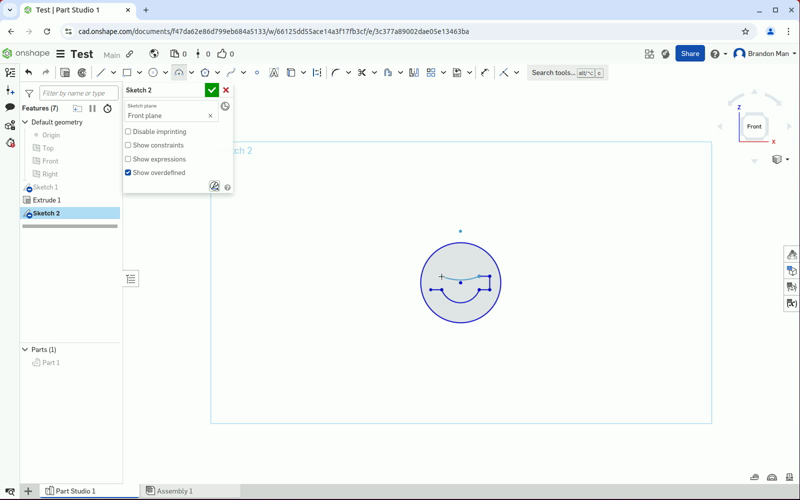
mouse_move(460, 263)
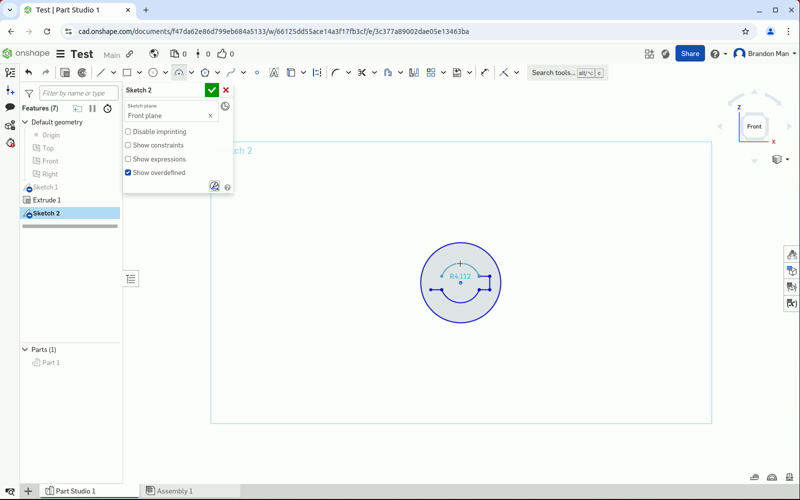
click(460, 263)
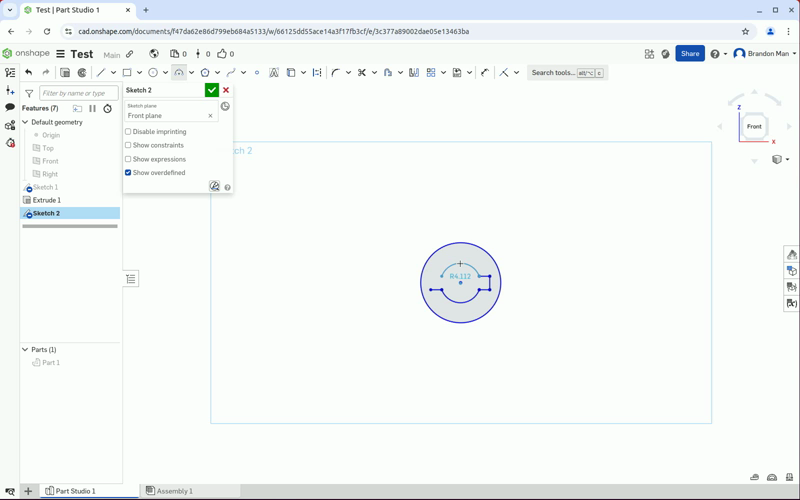
key_up(shift)
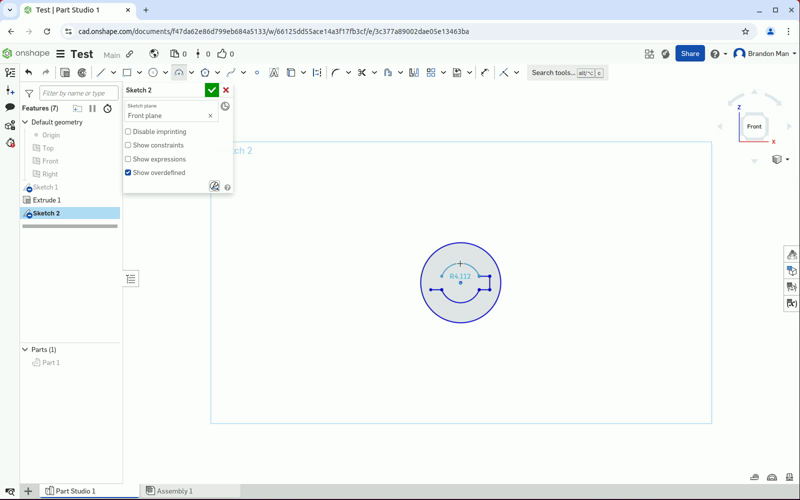
key(esc)
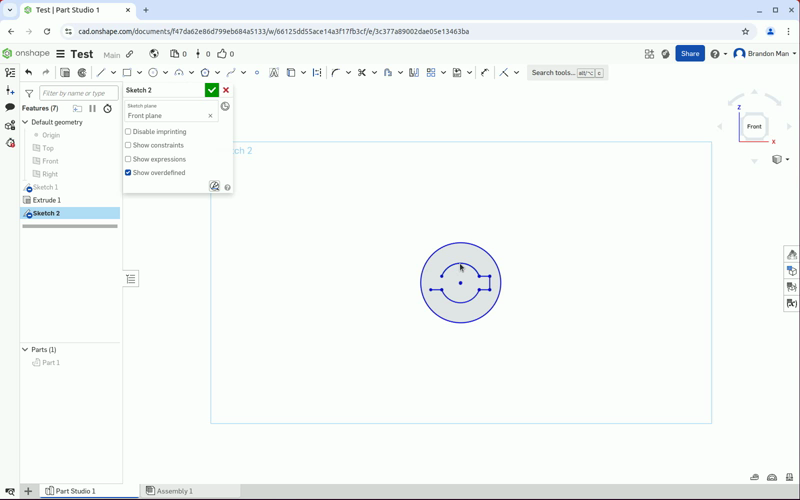
key(l)
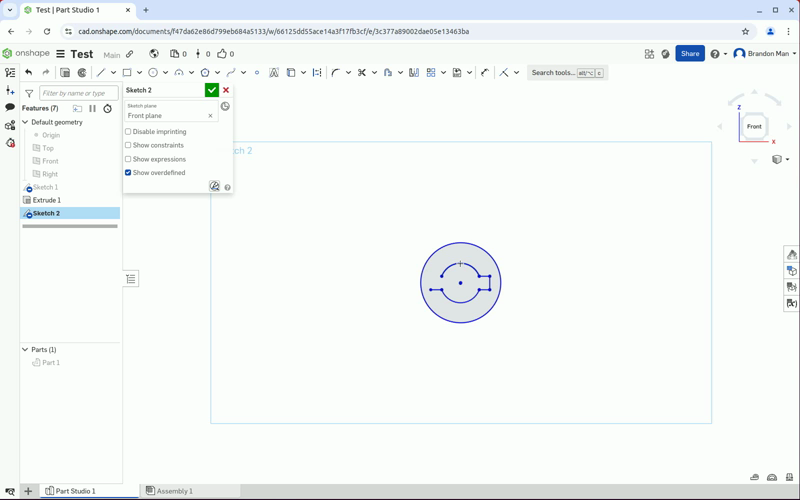
mouse_move(441, 276)
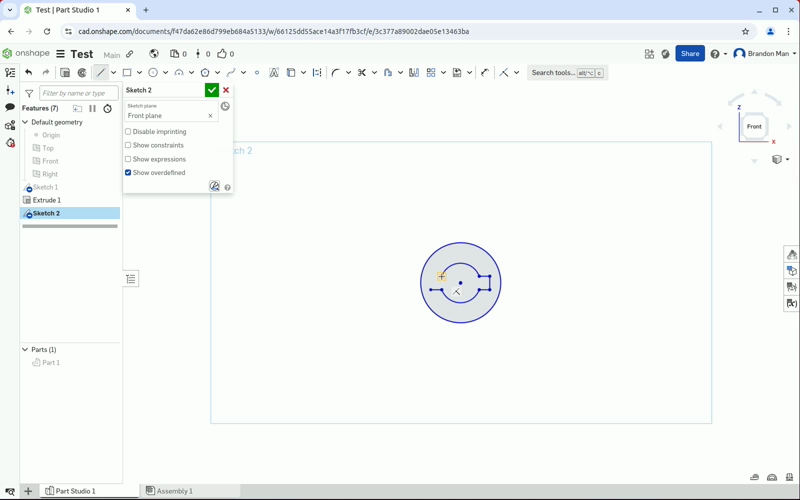
click(441, 276)
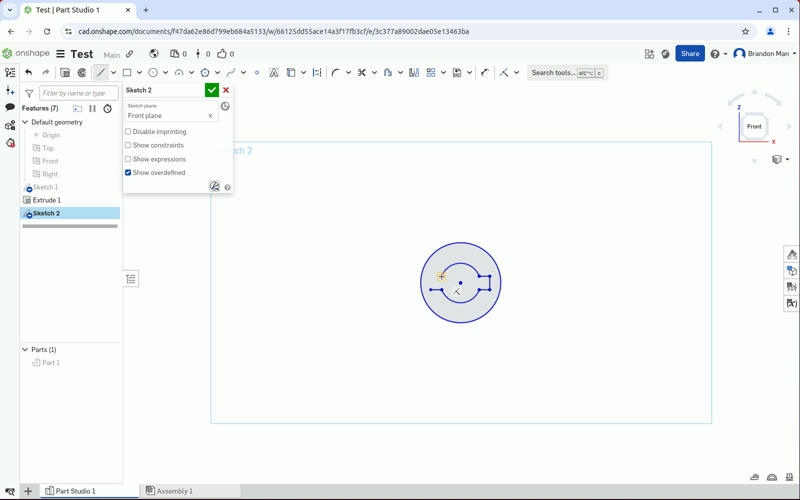
key_down(shift)
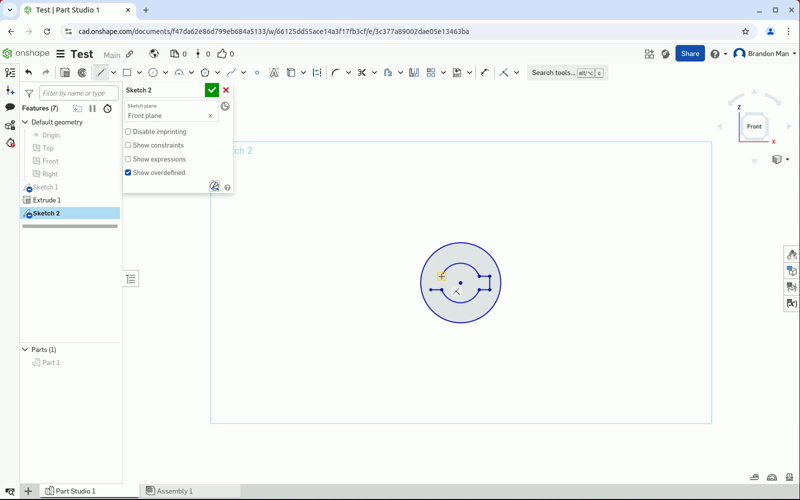
mouse_move(471, 276)
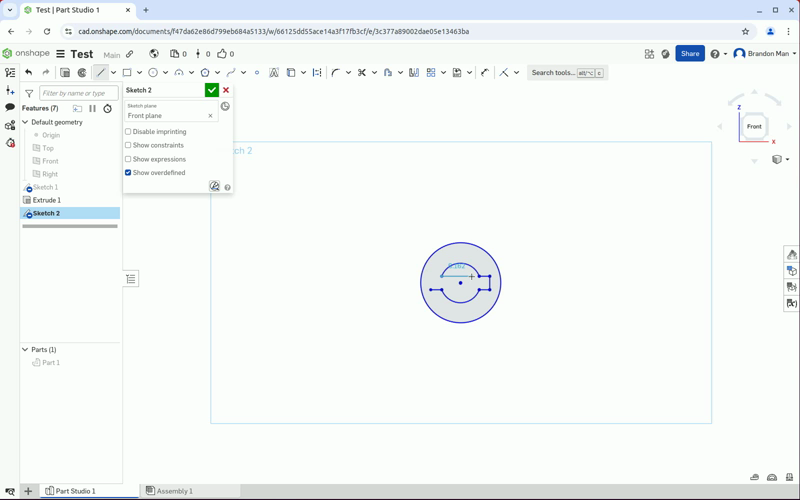
mouse_move(430, 276)
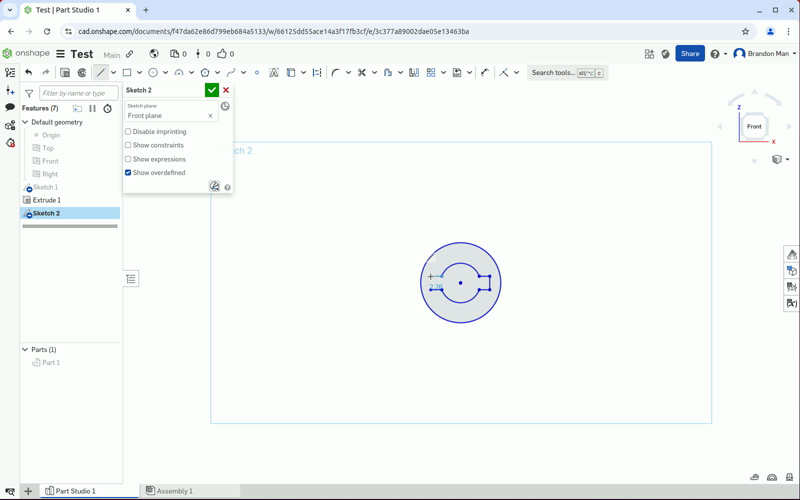
click(430, 276)
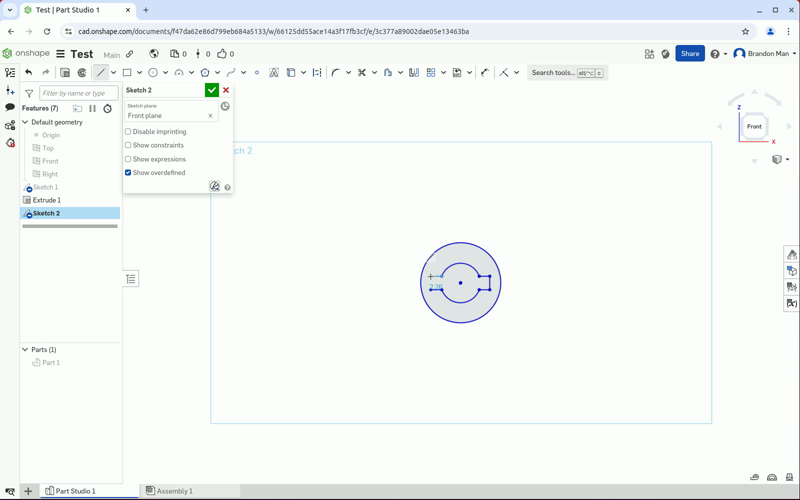
key_up(shift)
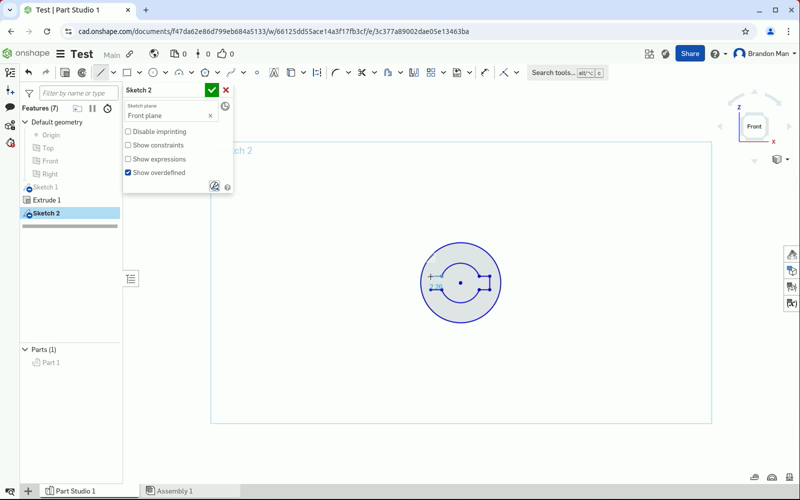
mouse_move(460, 276)
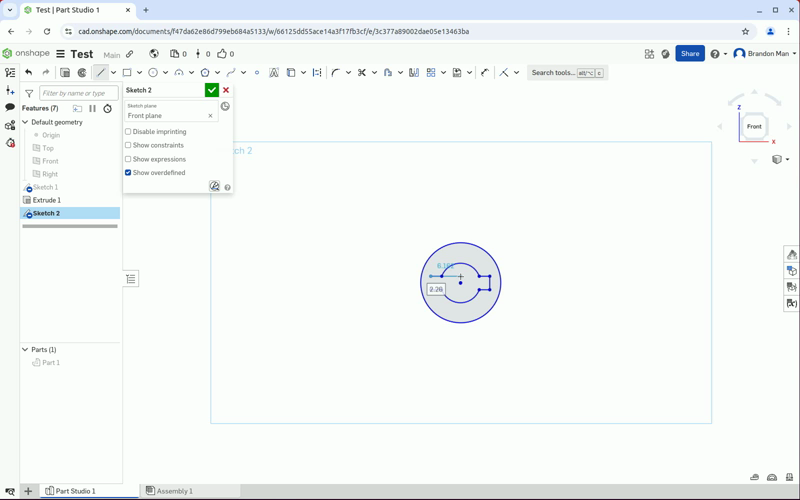
key_down(shift)
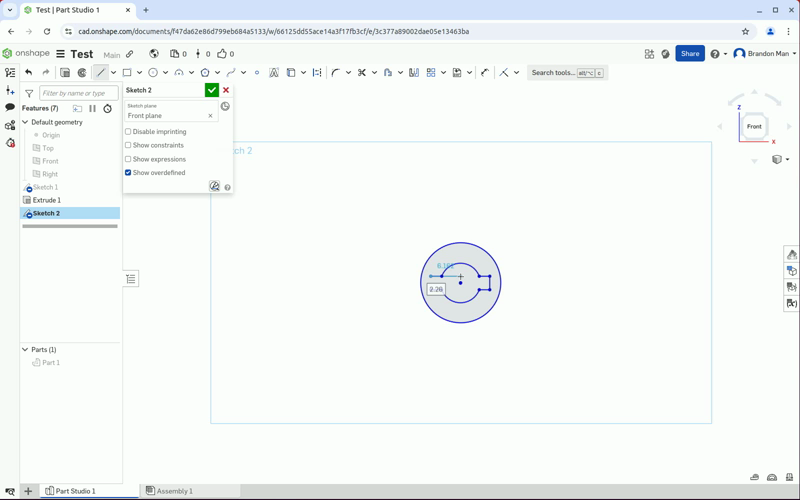
mouse_move(430, 289)
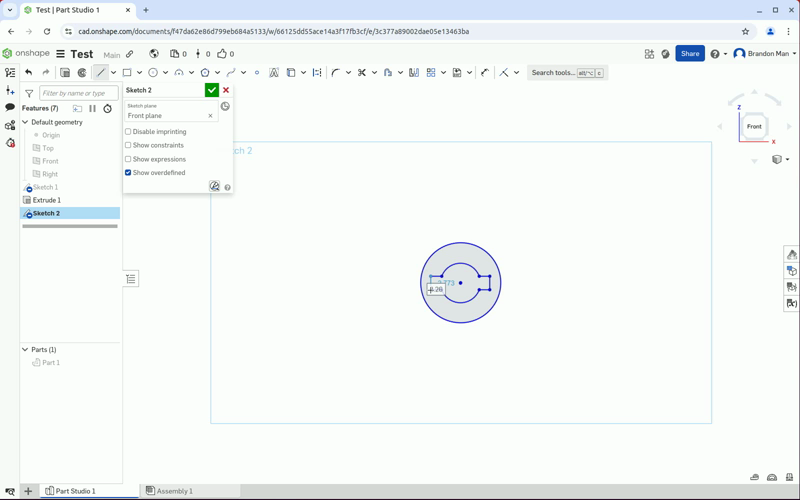
key_up(shift)
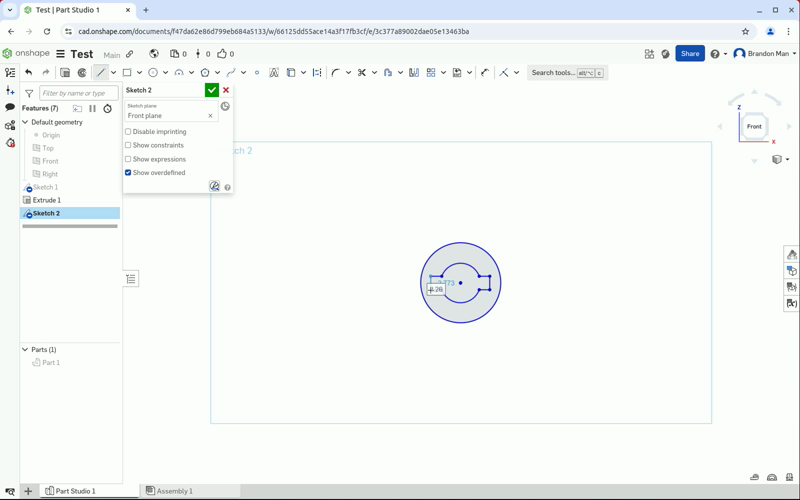
click(430, 289)
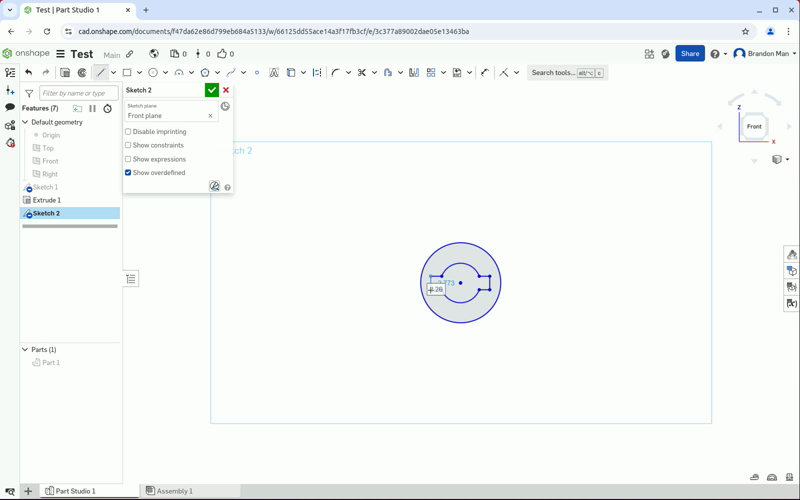
key(esc)
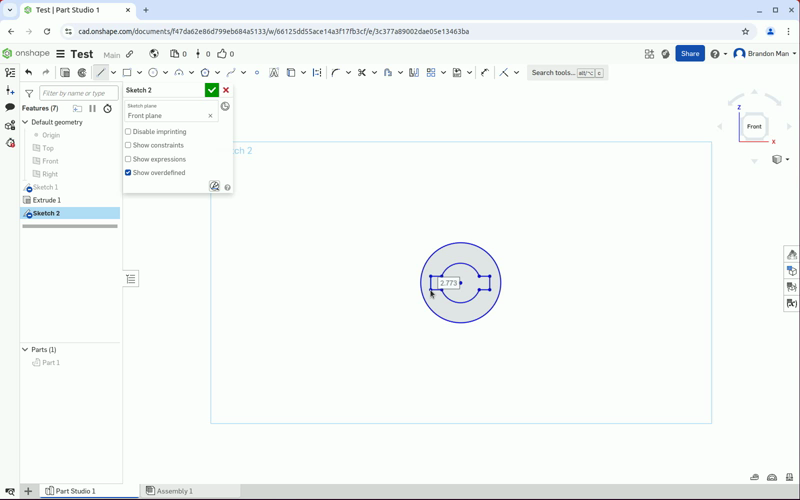
mouse_move(469, 316)
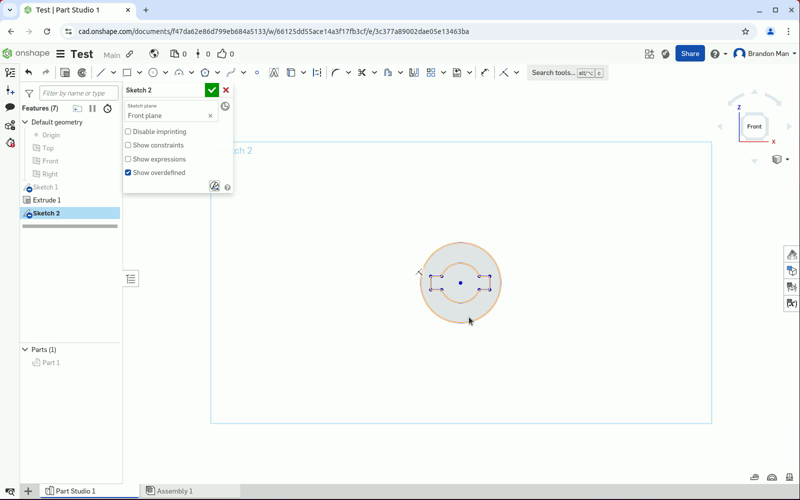
click(469, 316)
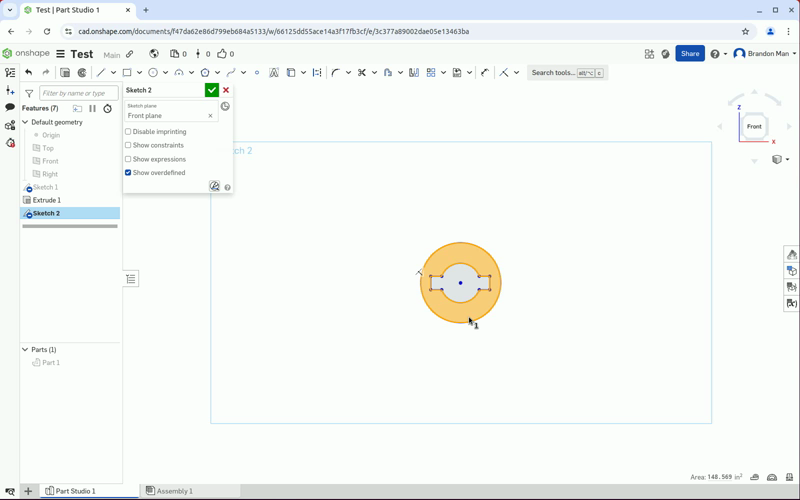
mouse_move(73, 352)
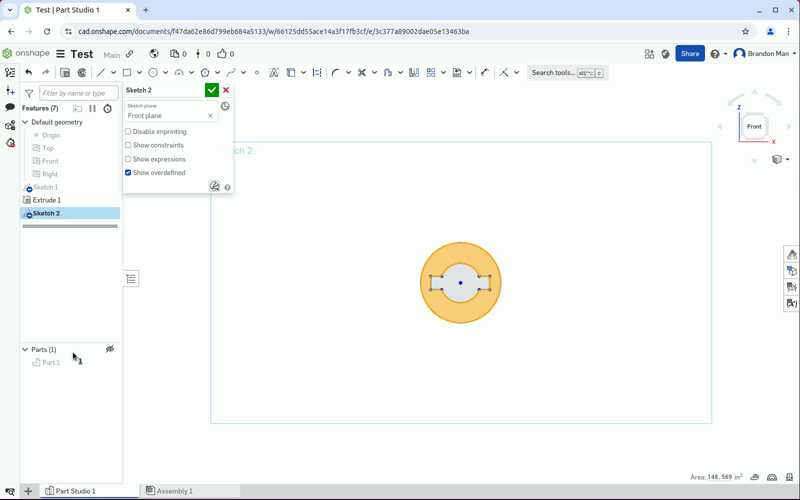
key(shift+y)
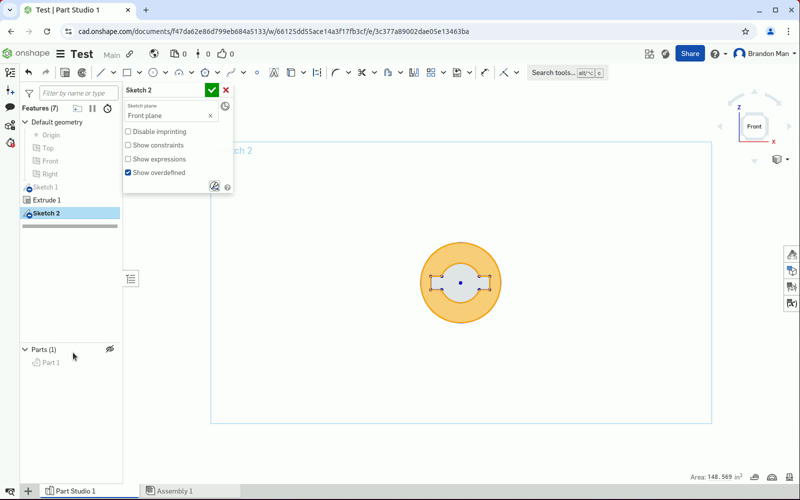
key(shift+e)
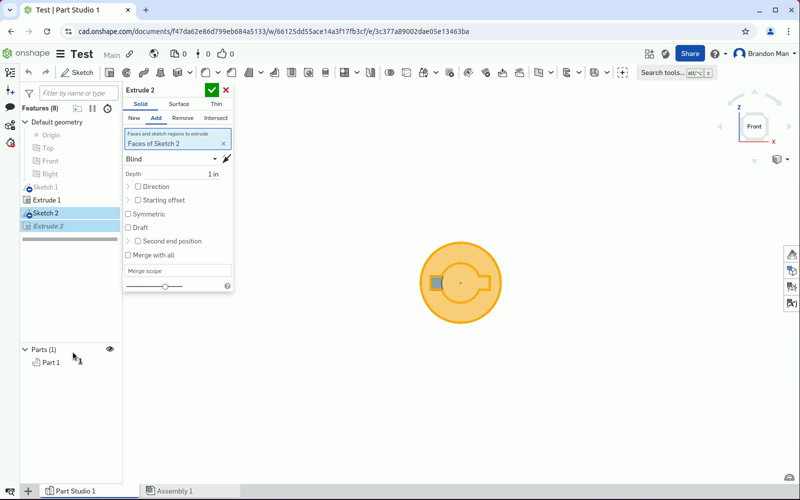
mouse_move(143, 106)
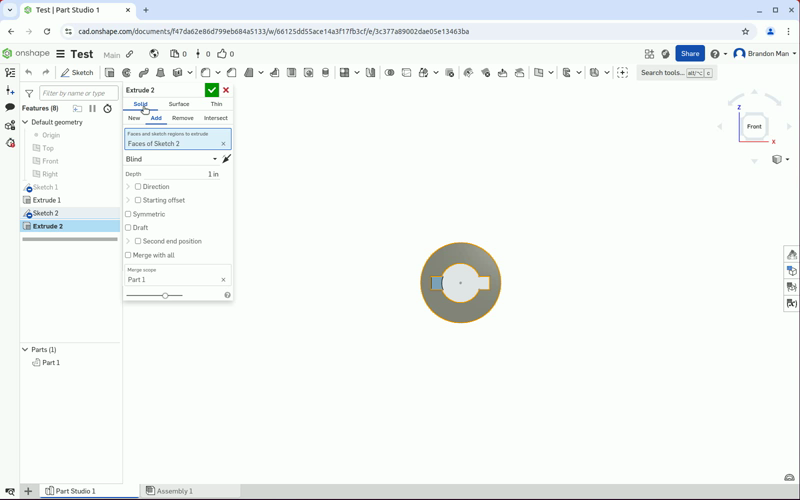
click(143, 106)
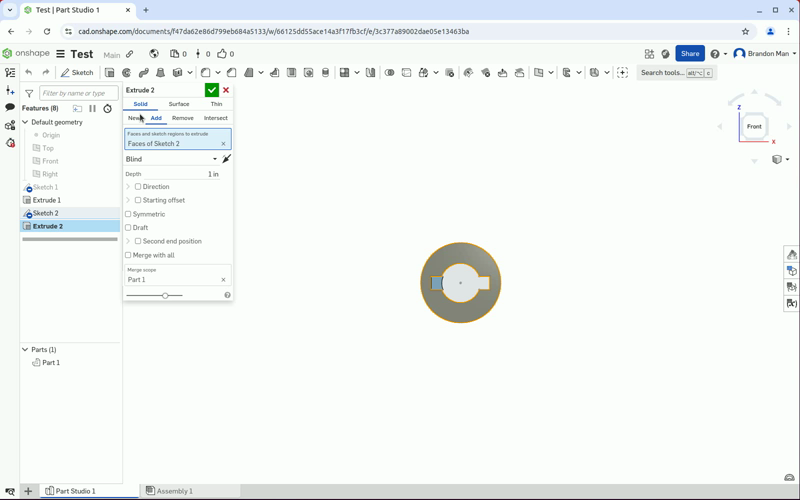
mouse_move(137, 120)
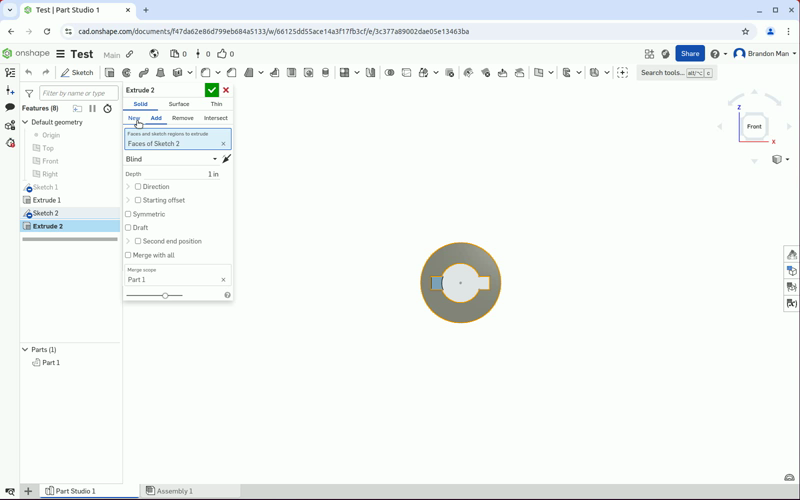
click(137, 120)
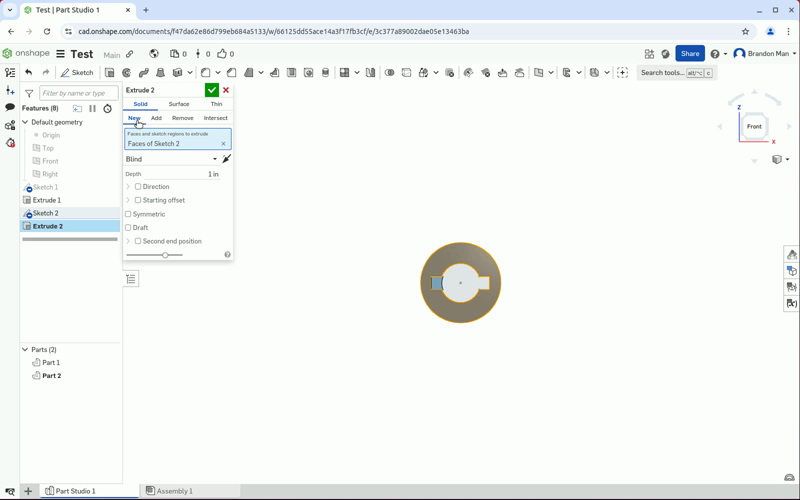
key(tab, 4)
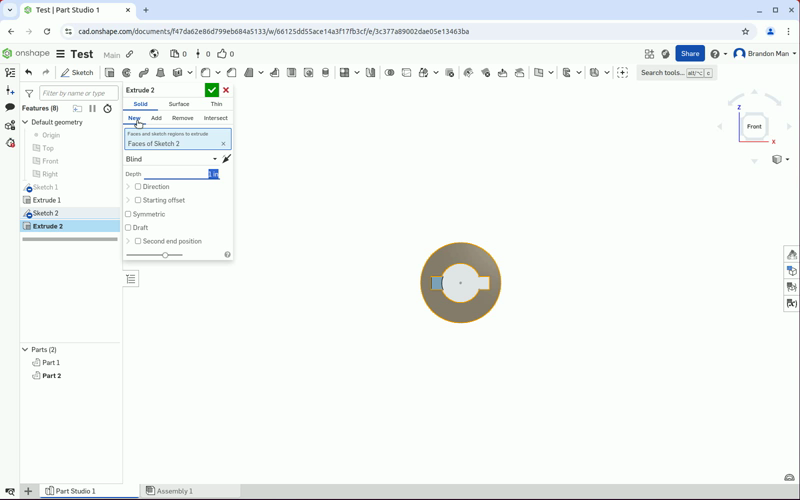
text(14.443)
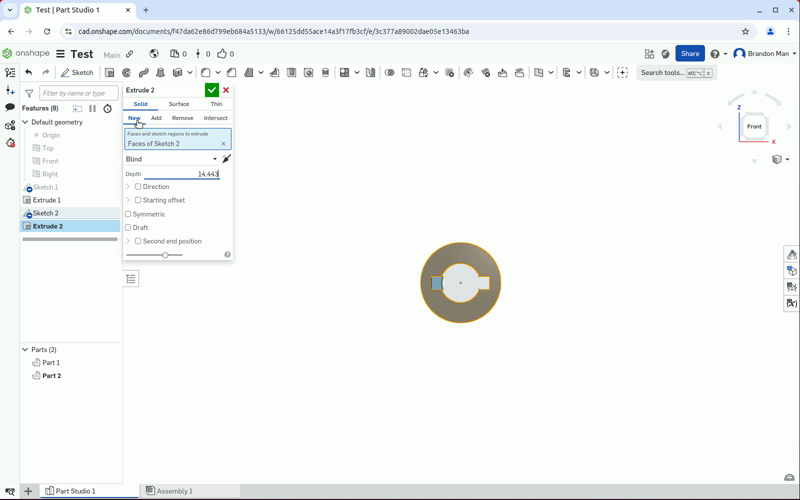
key(enter)
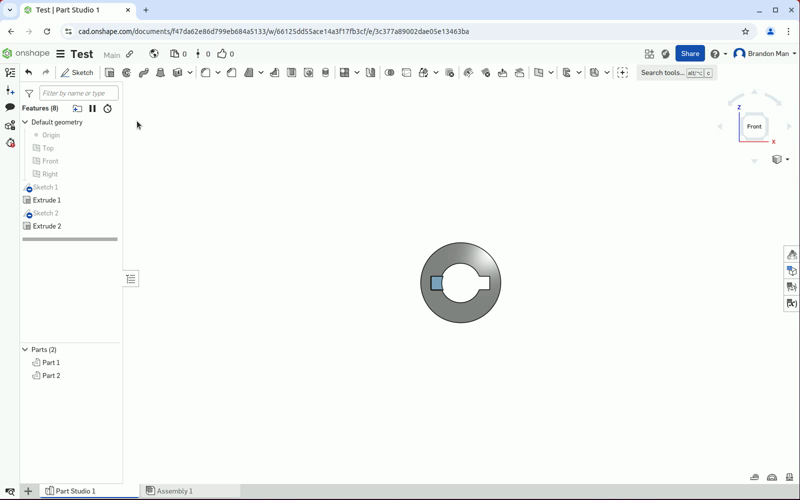
key(shift+h)
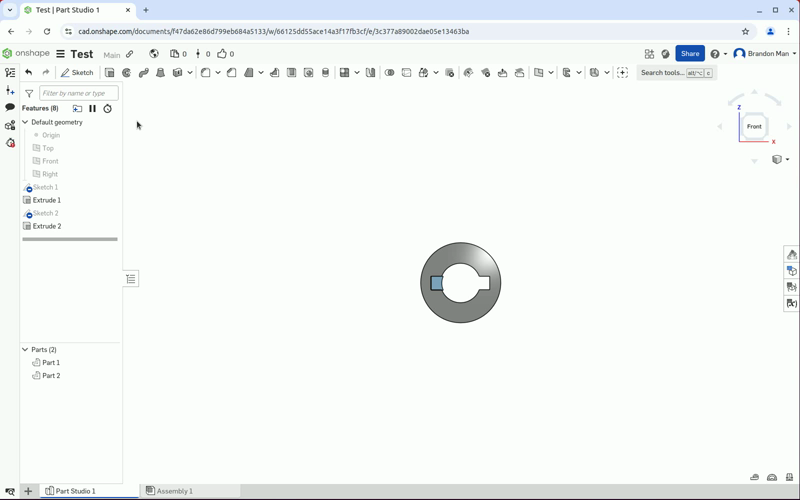
key(shift+h)
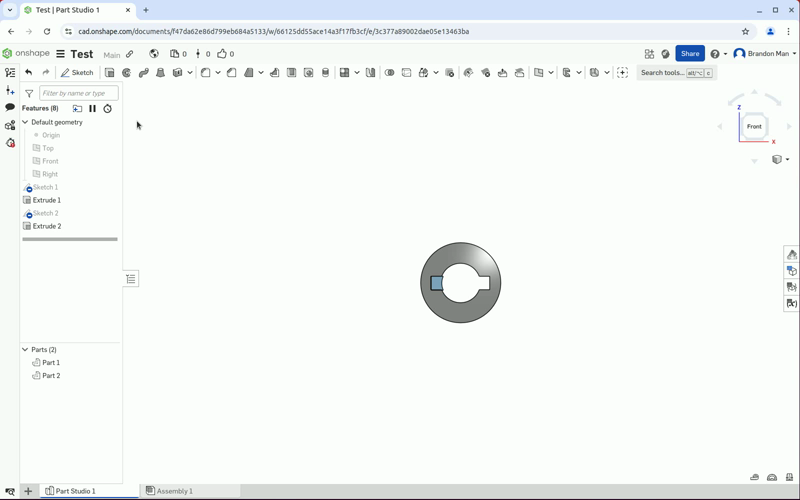
mouse_move(73, 189)
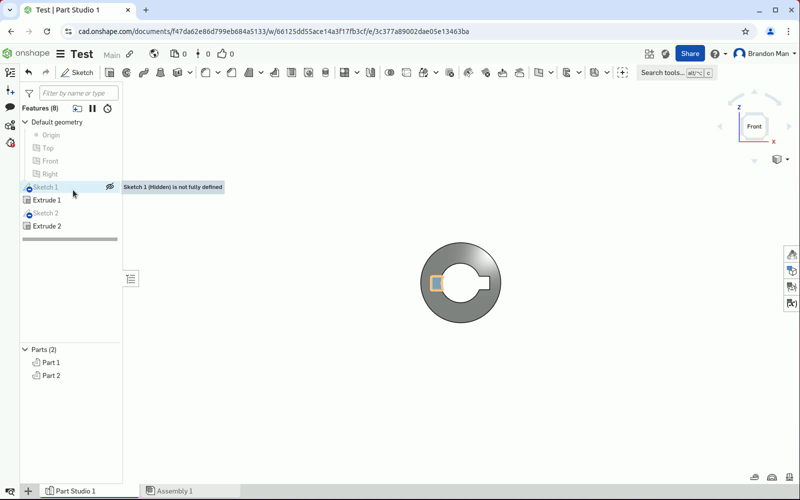
click(73, 189)
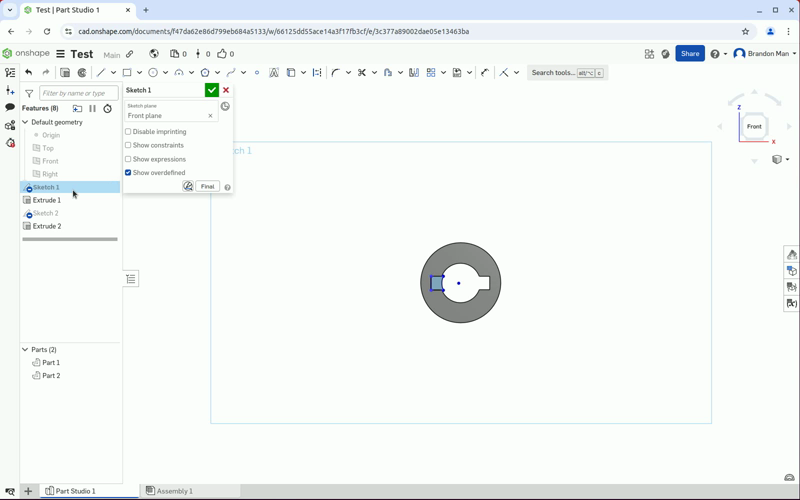
mouse_move(229, 92)
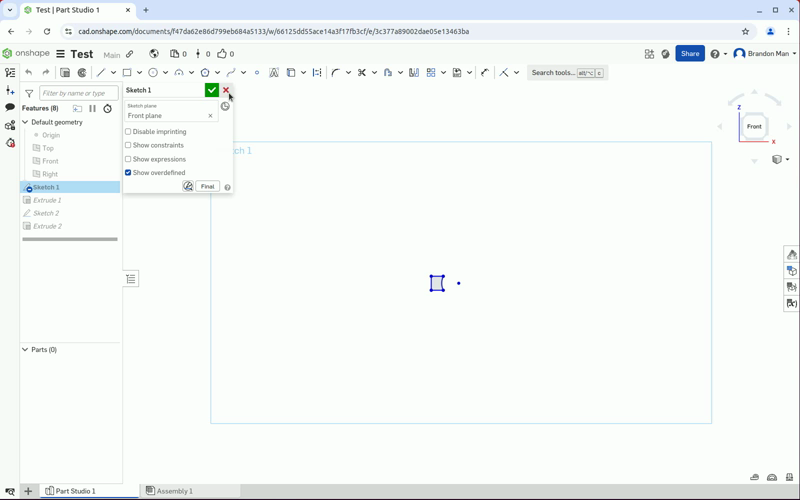
click(229, 92)
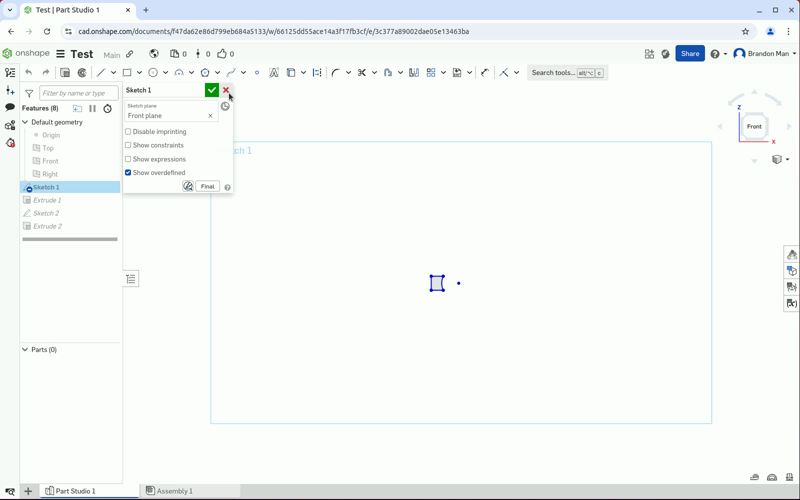
key(shift+s)
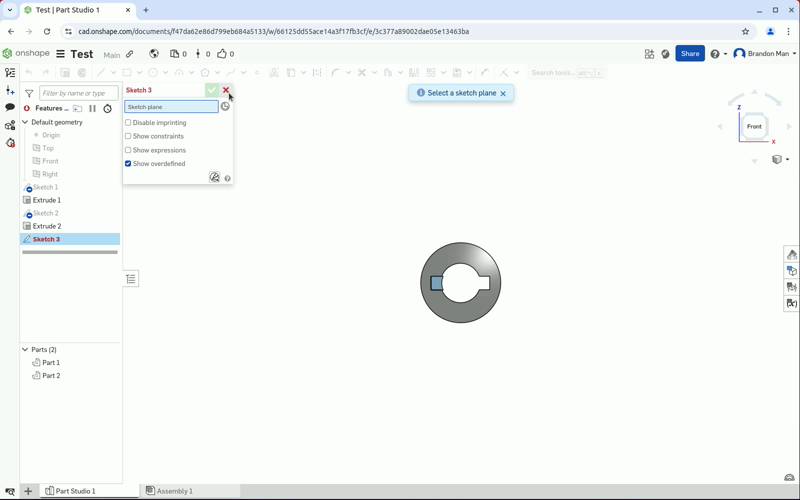
mouse_move(73, 163)
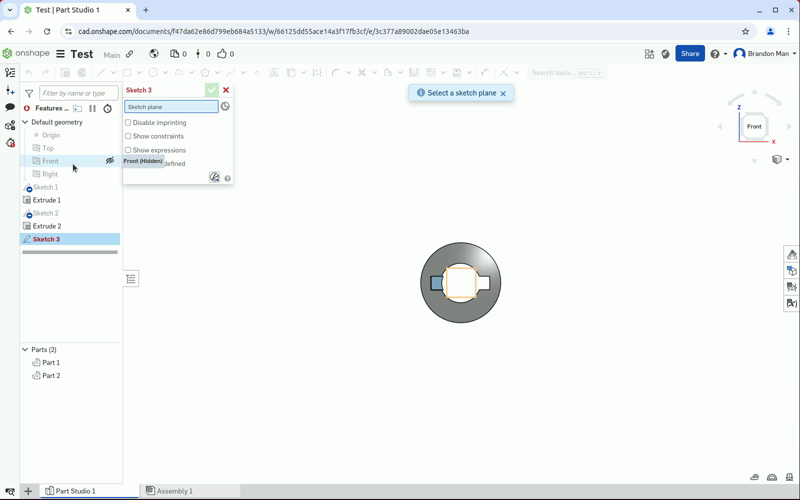
click(73, 163)
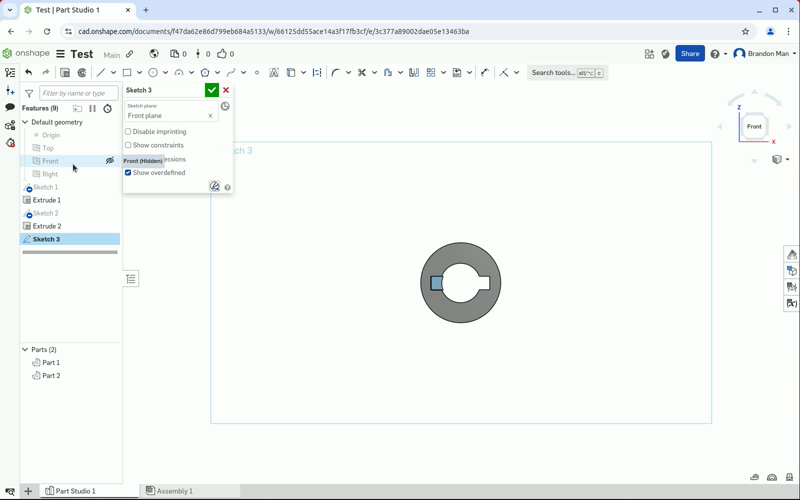
mouse_move(73, 352)
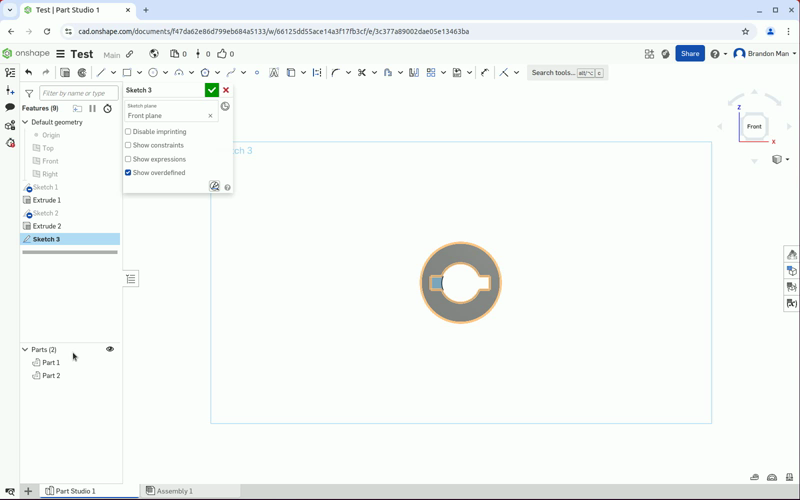
key(y)
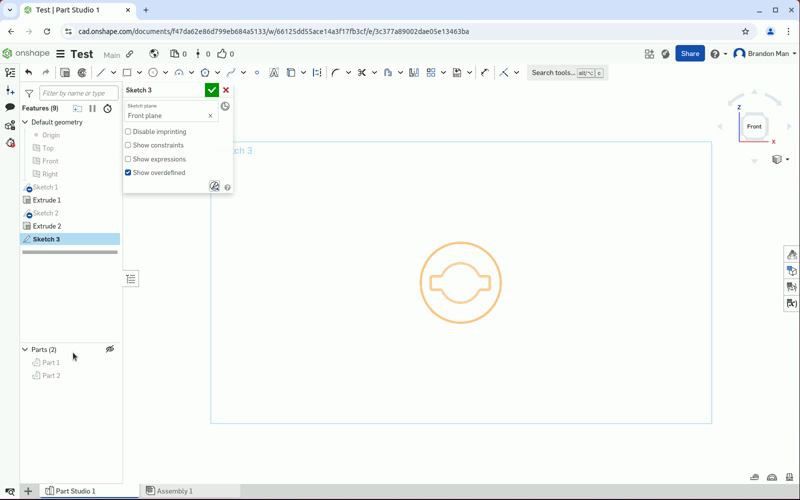
key(l)
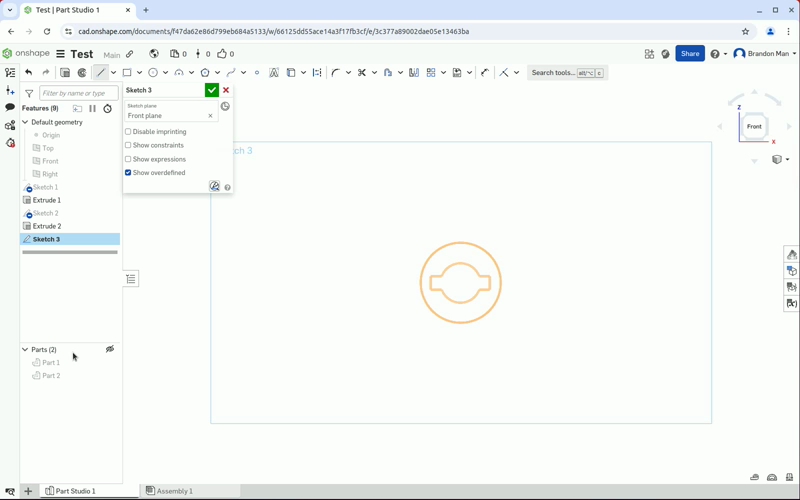
key_down(shift)
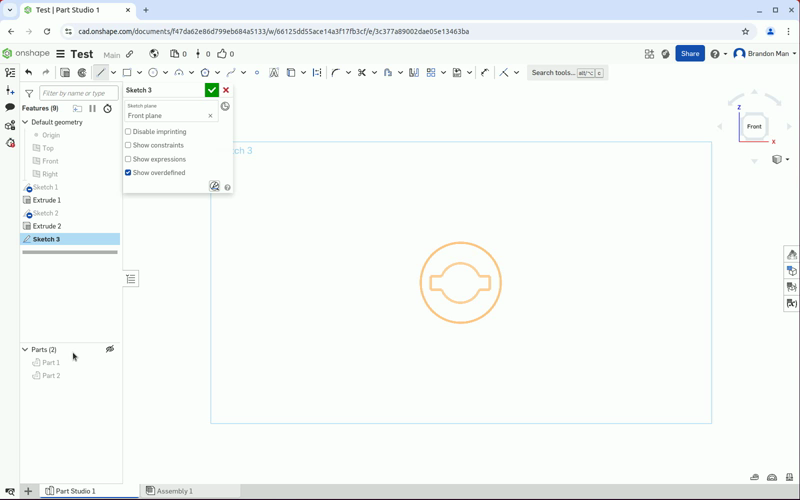
mouse_move(466, 321)
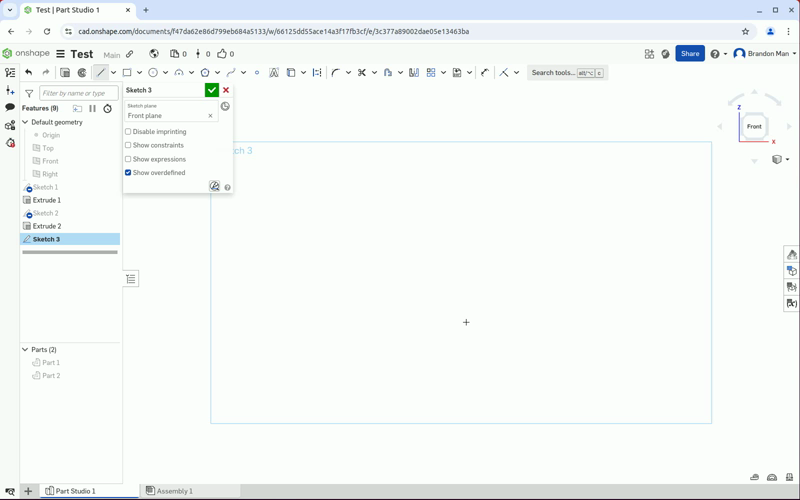
click(466, 321)
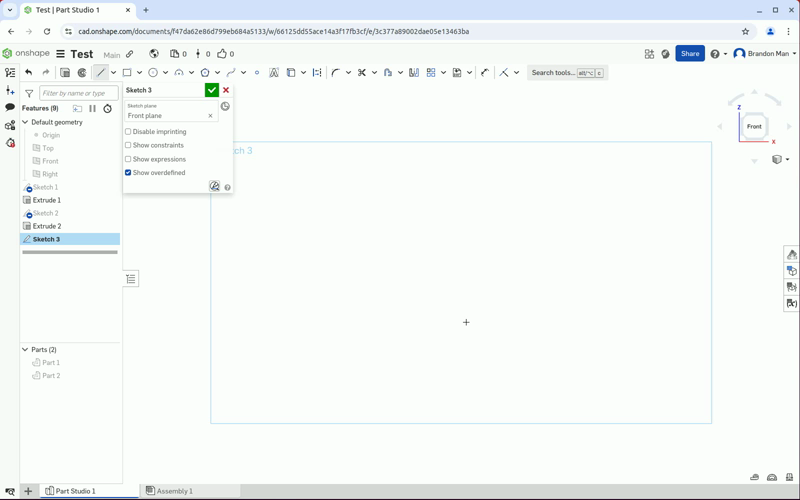
key_up(shift)
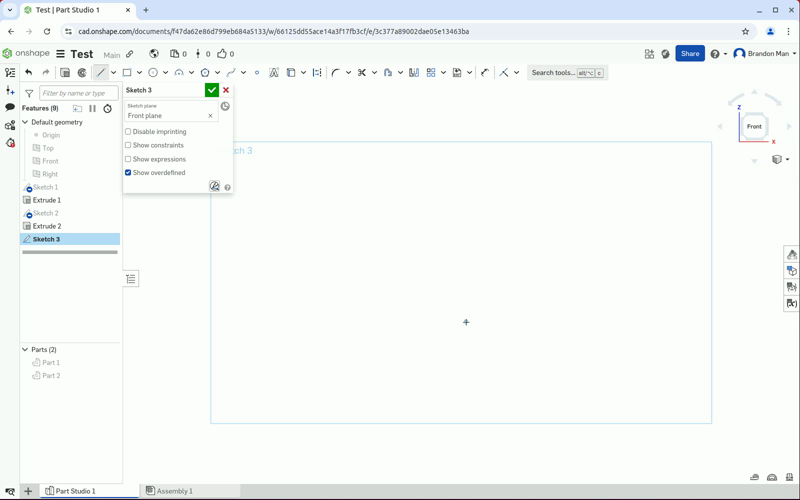
key_down(shift)
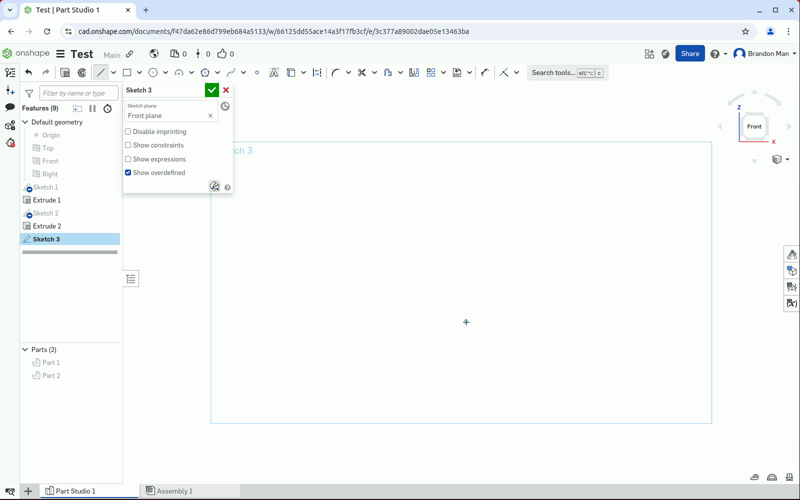
mouse_move(551, 308)
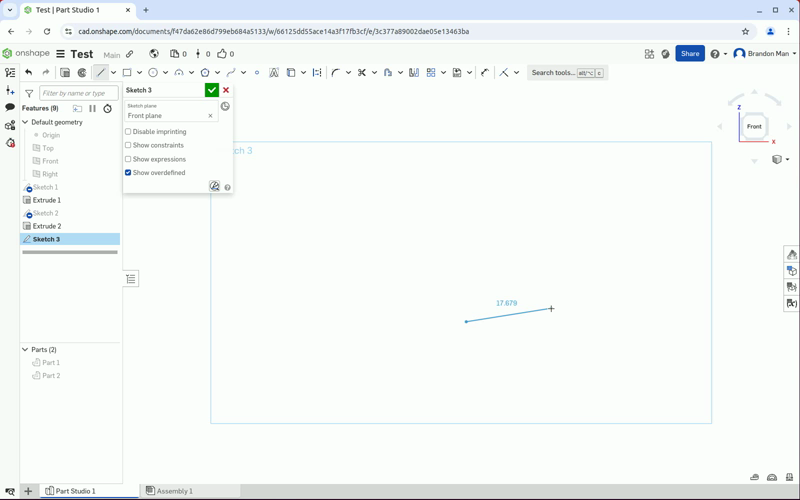
click(551, 308)
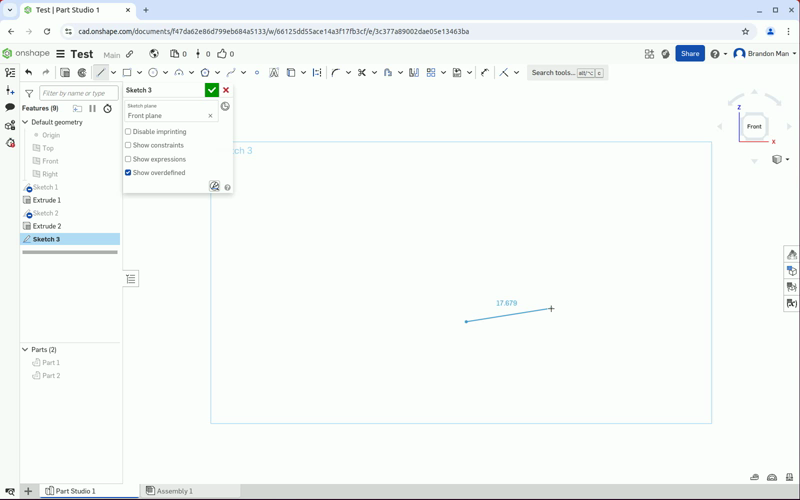
key_up(shift)
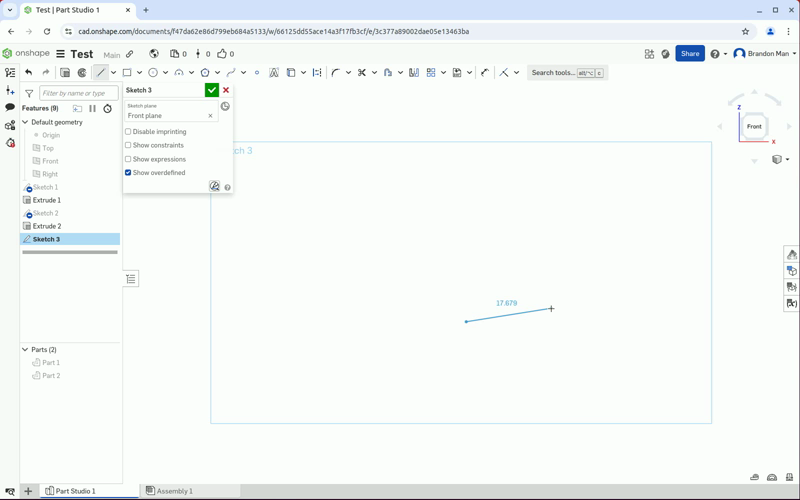
key(esc)
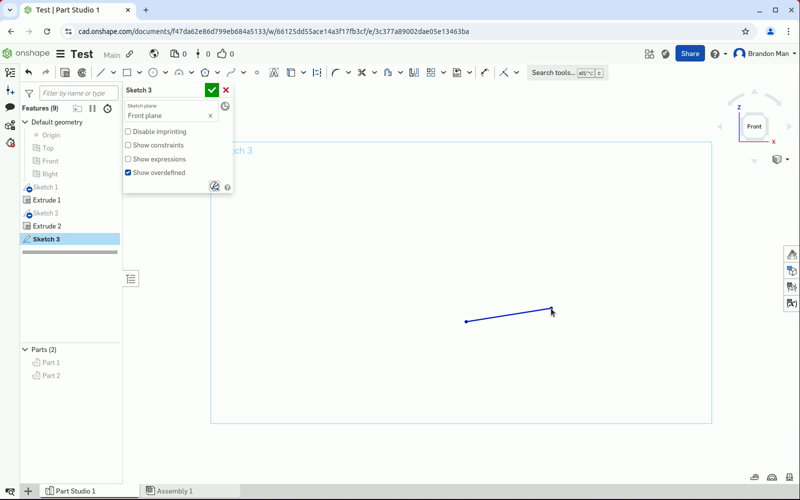
key(a)
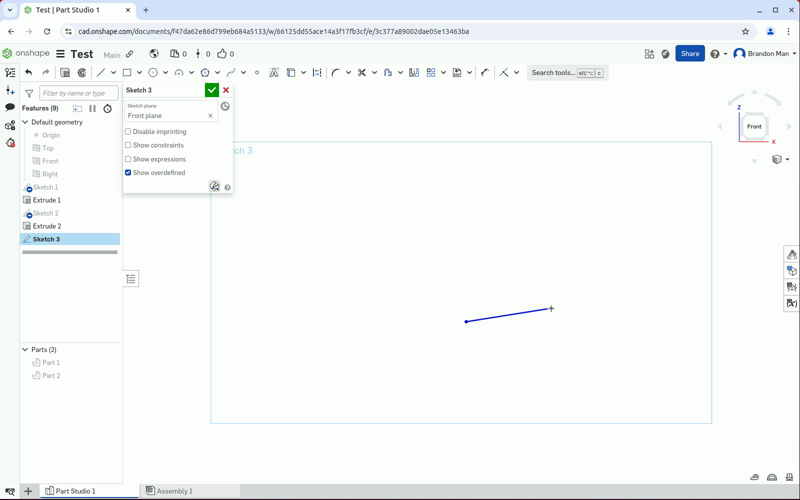
mouse_move(551, 308)
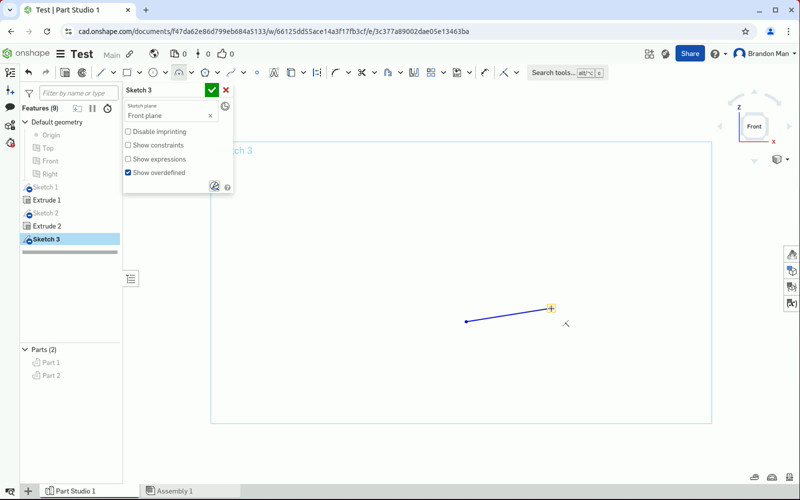
click(551, 308)
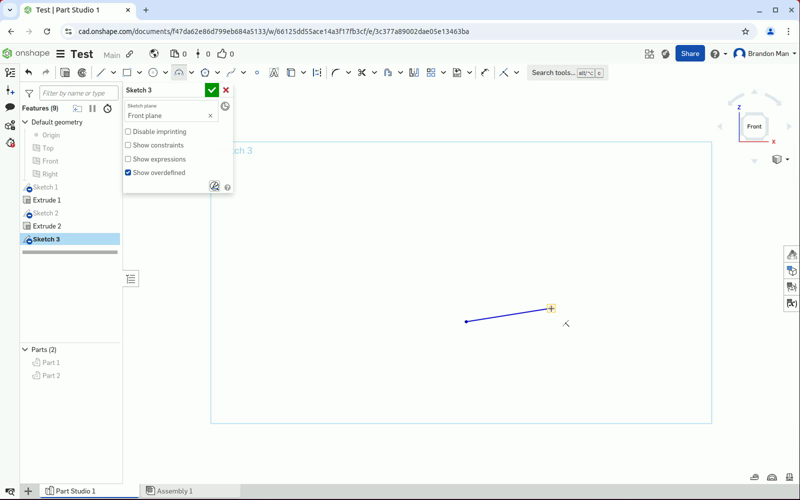
key_down(shift)
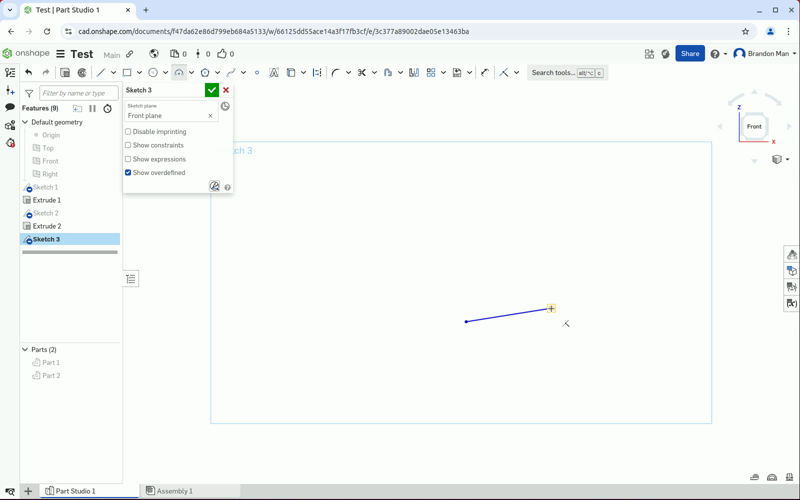
mouse_move(551, 256)
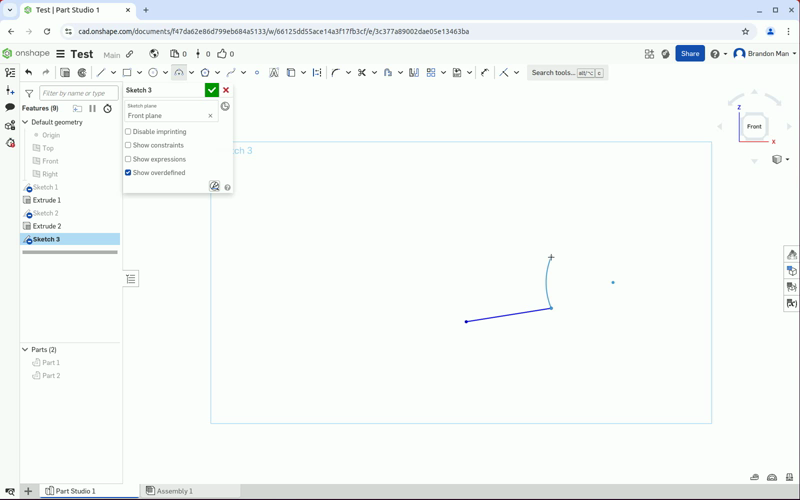
click(551, 256)
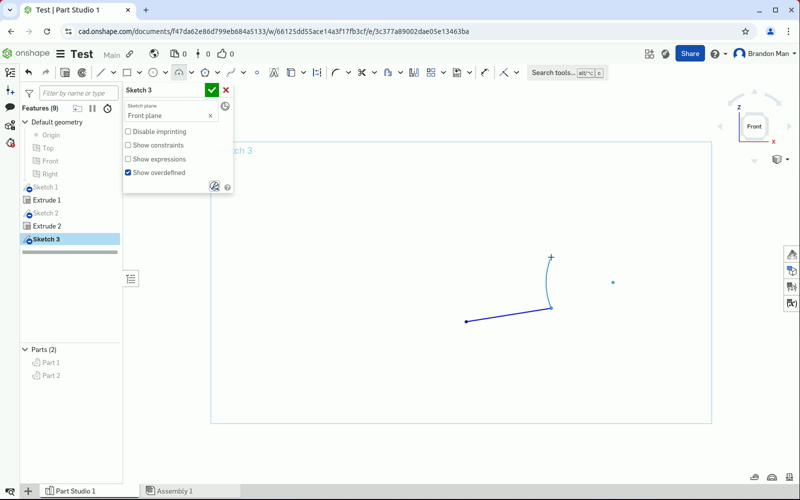
mouse_move(521, 282)
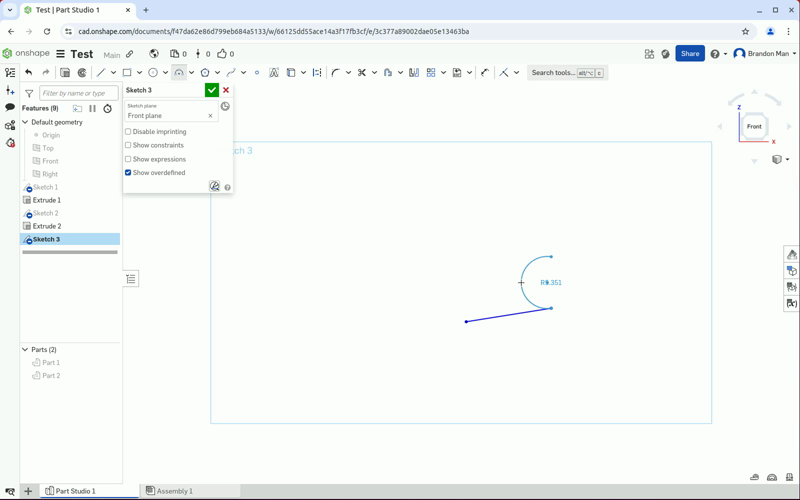
click(521, 282)
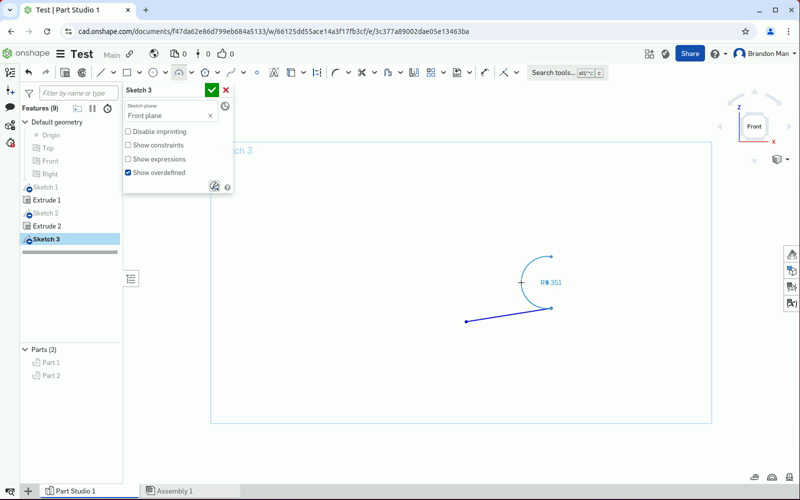
key_up(shift)
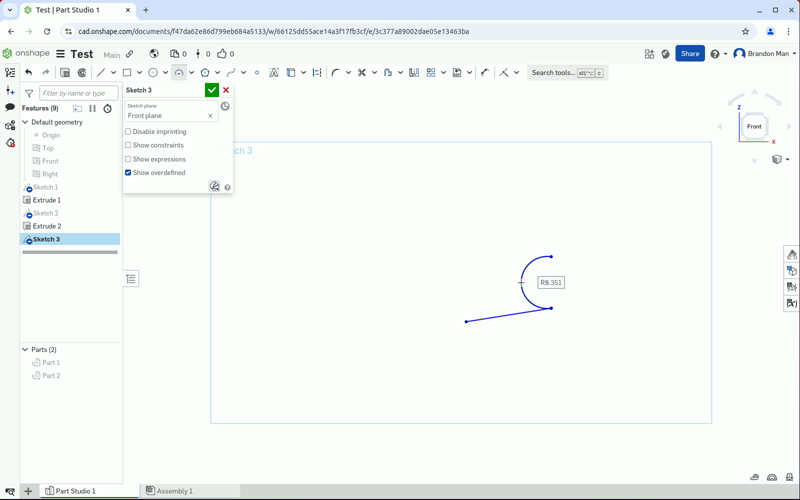
key(esc)
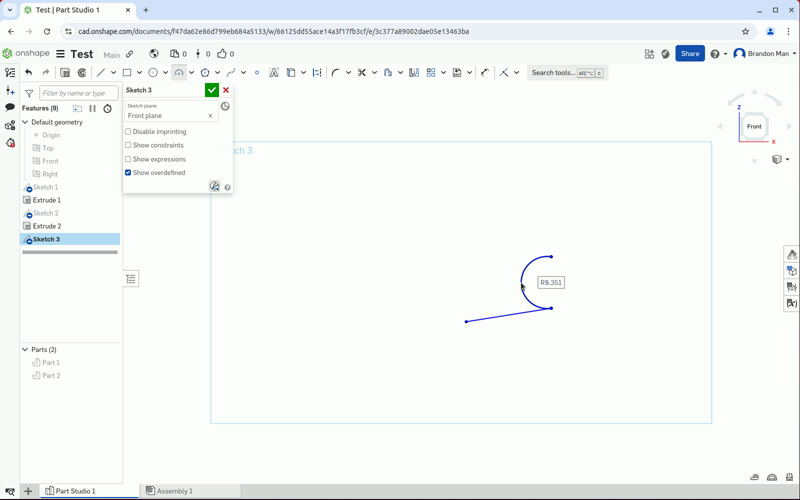
key(l)
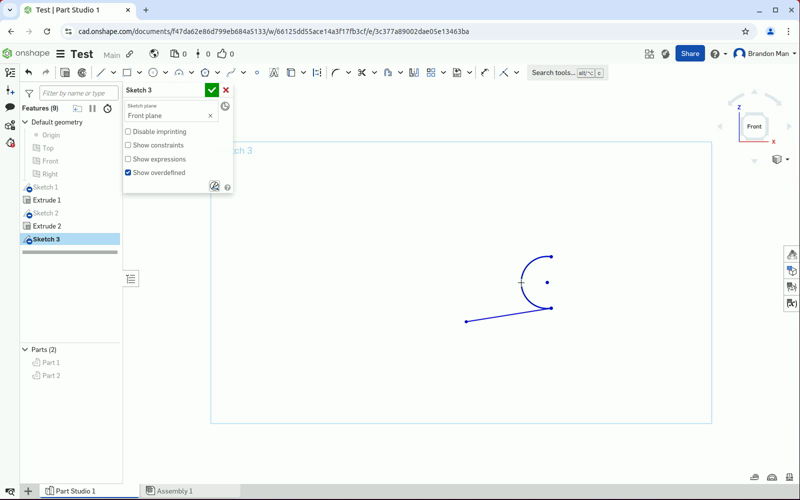
mouse_move(551, 256)
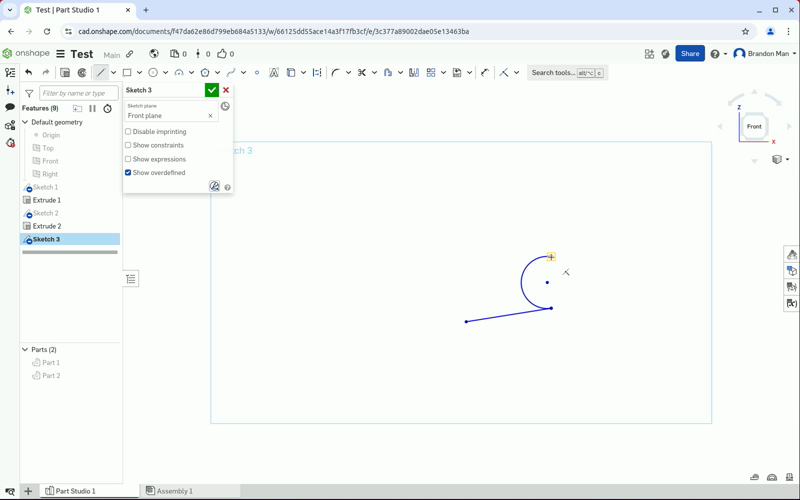
click(551, 256)
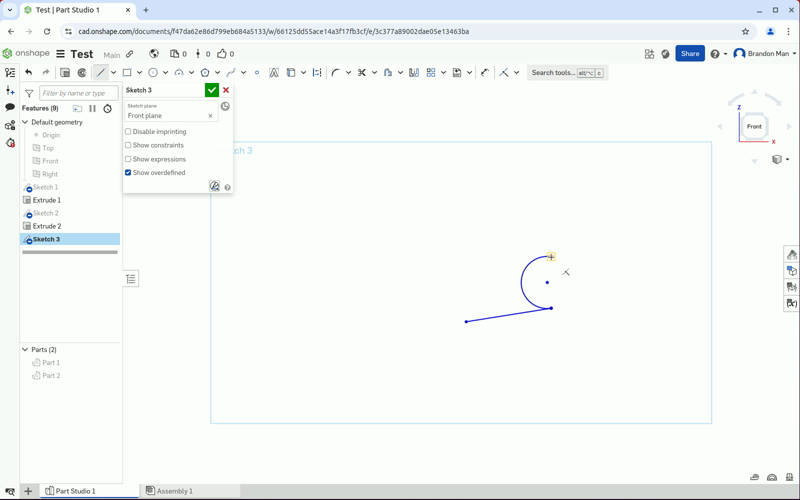
key_down(shift)
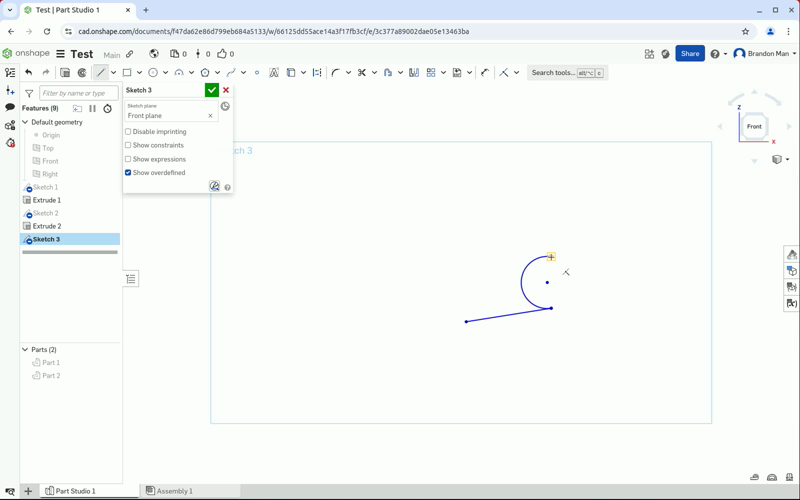
mouse_move(466, 243)
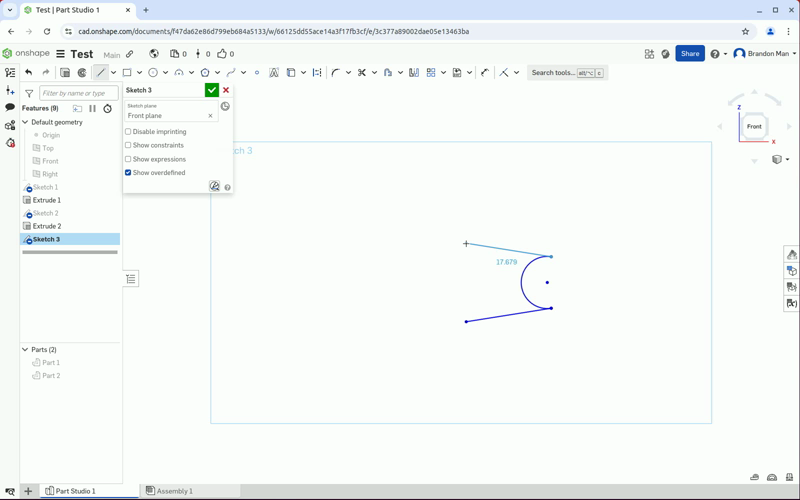
click(466, 243)
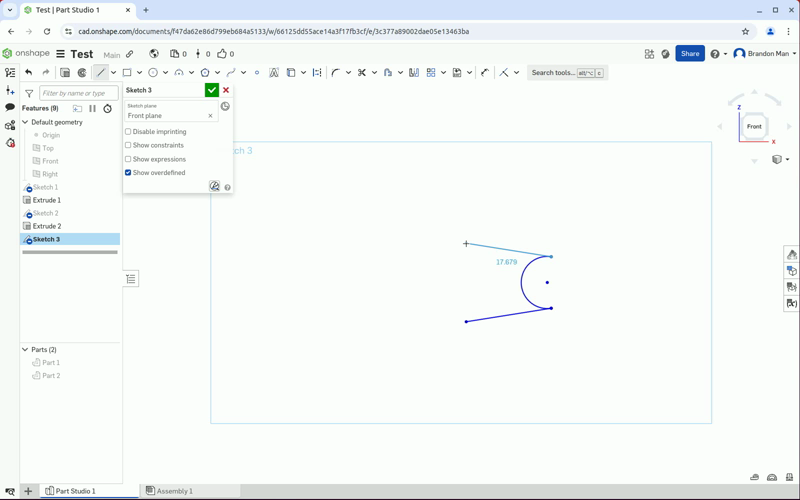
key_up(shift)
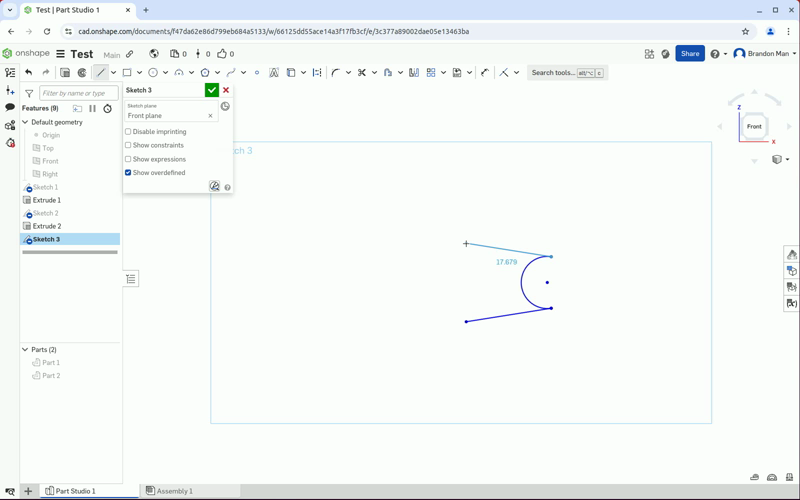
key(esc)
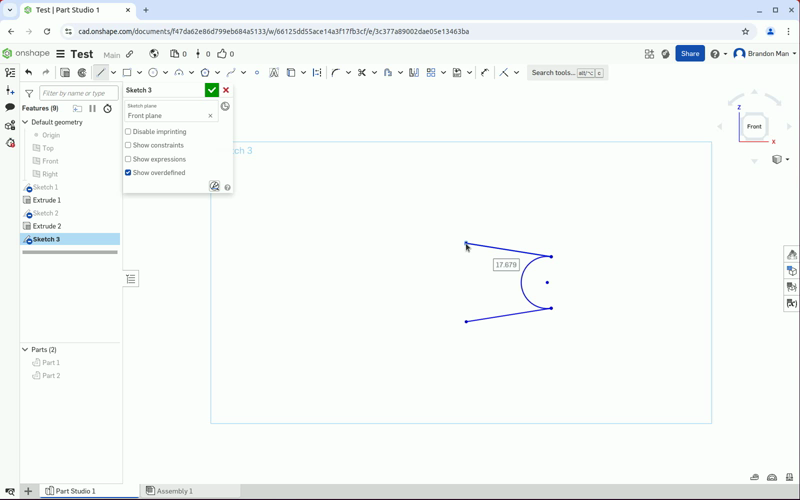
key(a)
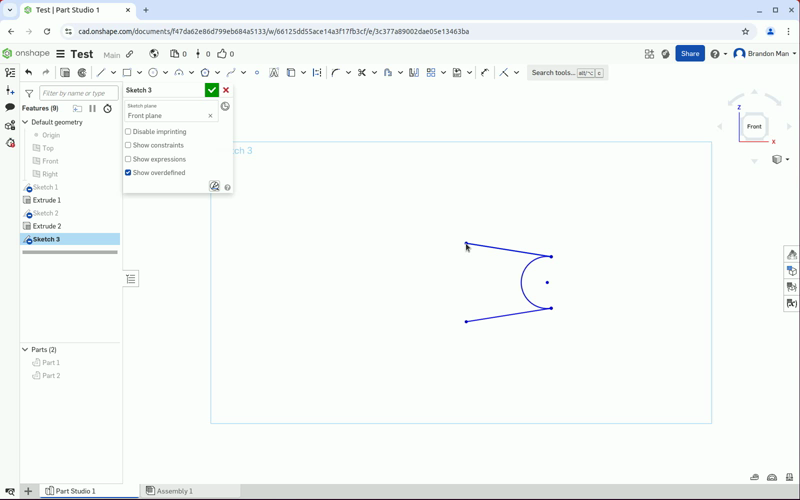
mouse_move(466, 243)
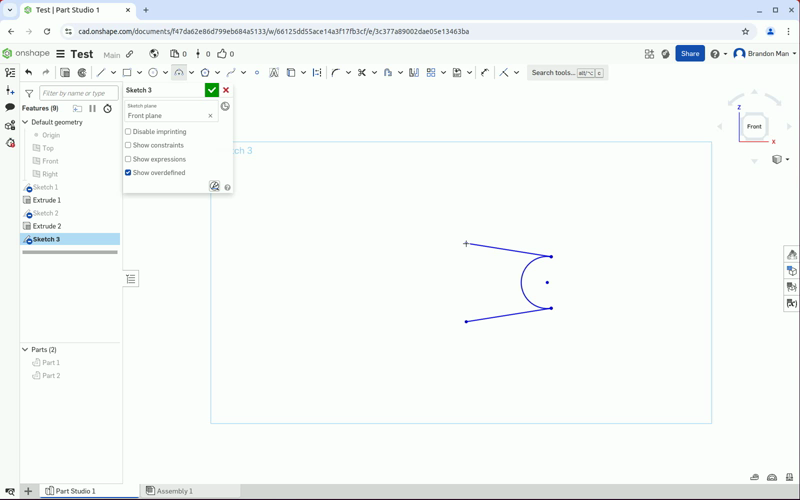
click(466, 243)
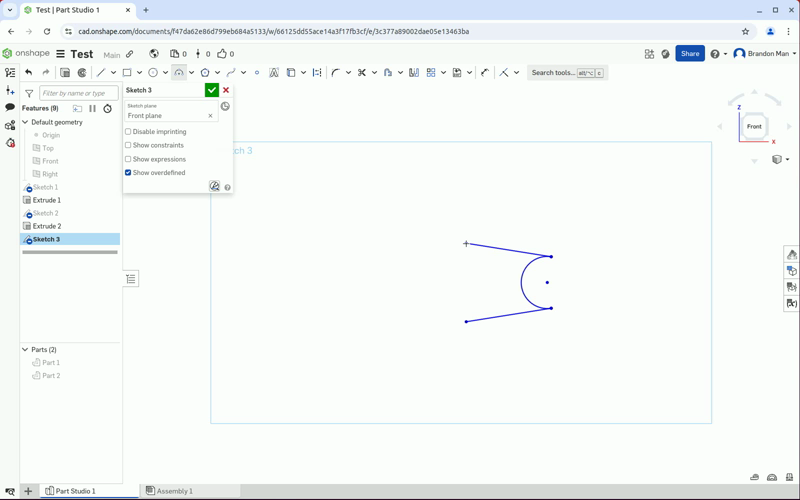
mouse_move(466, 321)
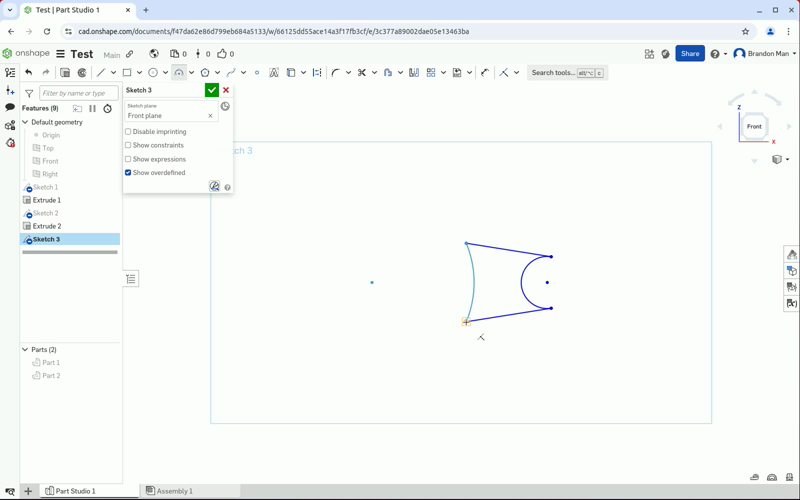
click(466, 321)
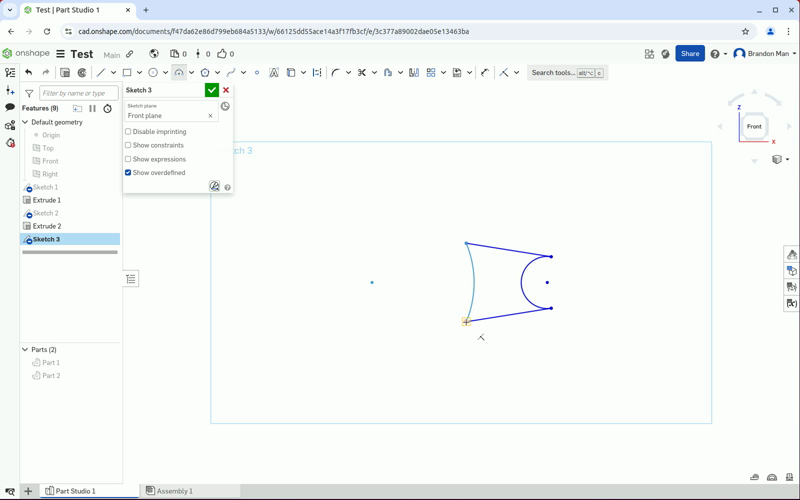
key_down(shift)
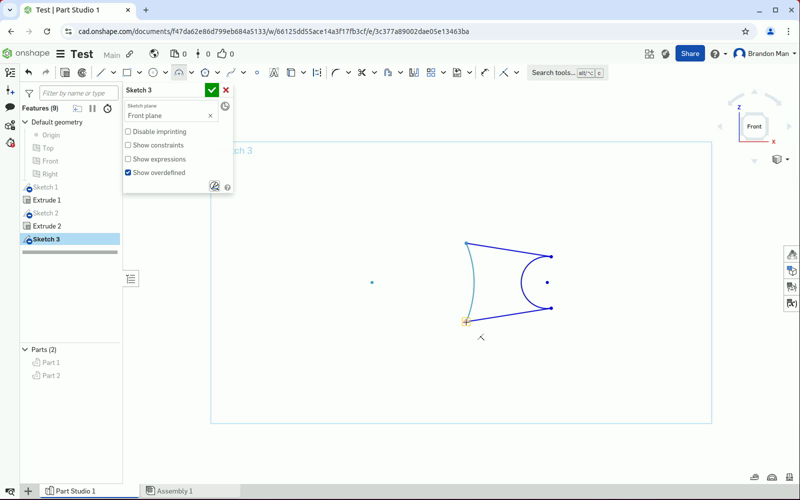
mouse_move(500, 282)
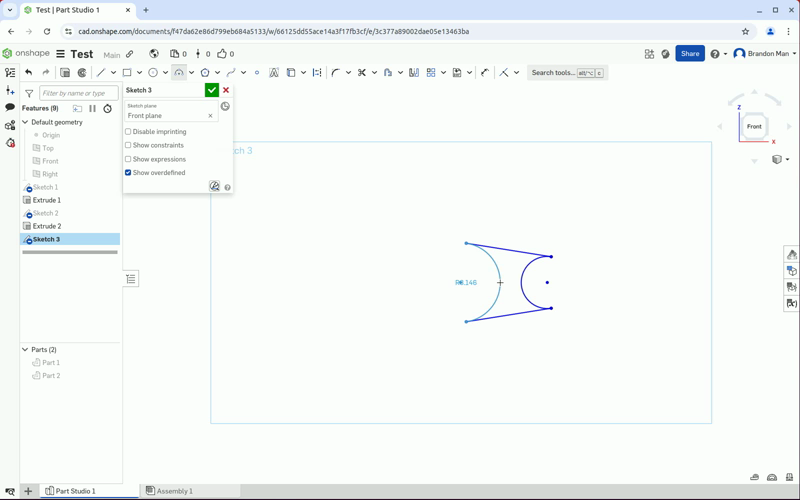
click(500, 282)
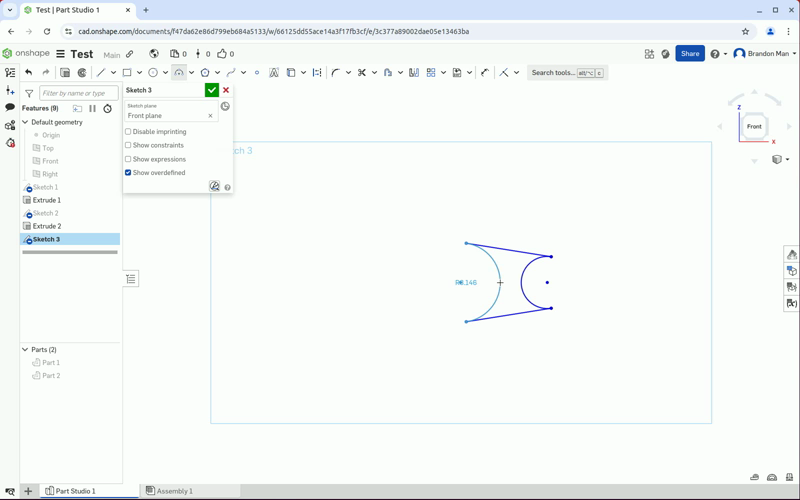
key_up(shift)
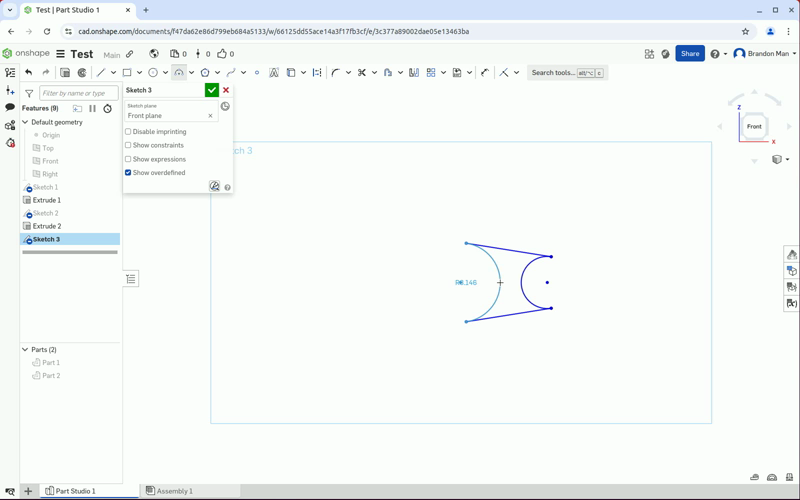
key(esc)
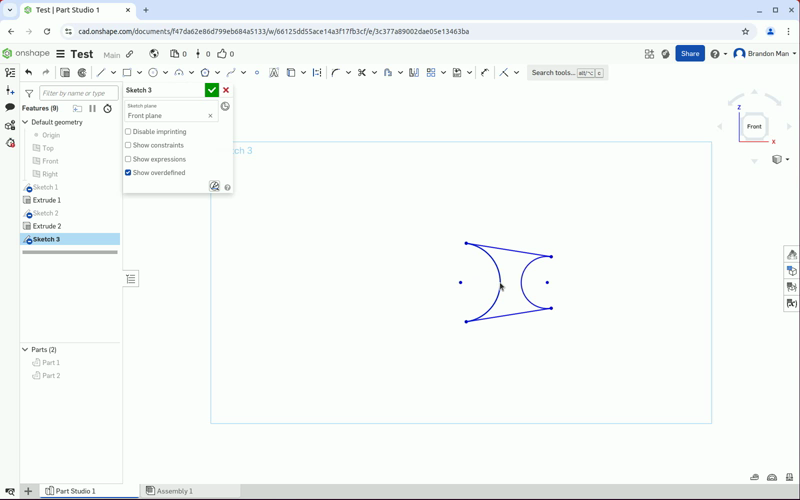
mouse_move(498, 309)
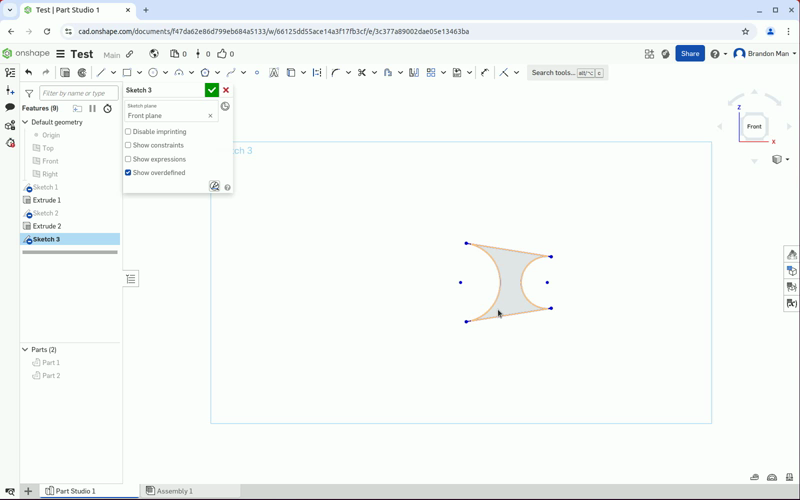
click(498, 309)
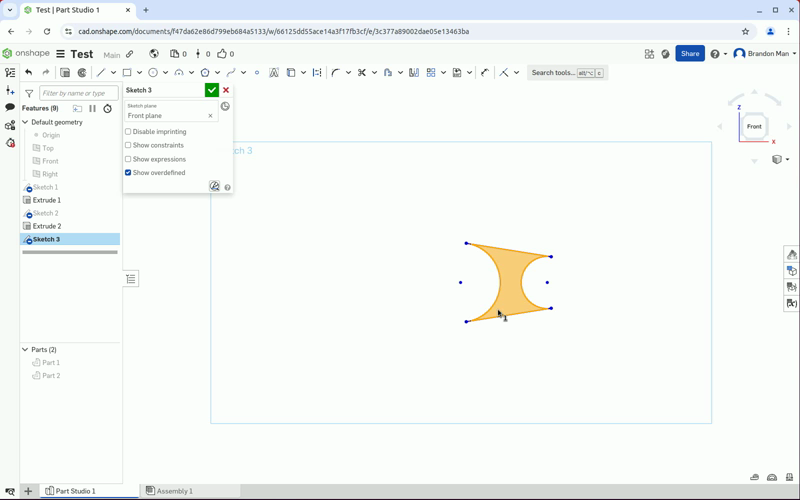
mouse_move(73, 352)
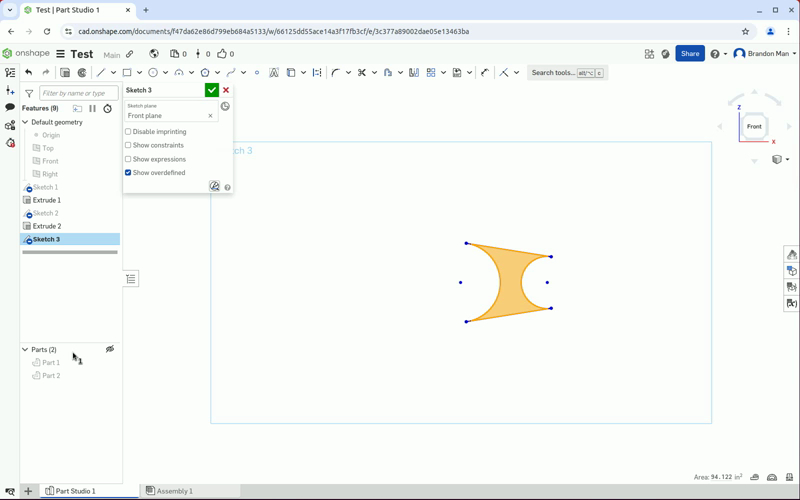
key(shift+y)
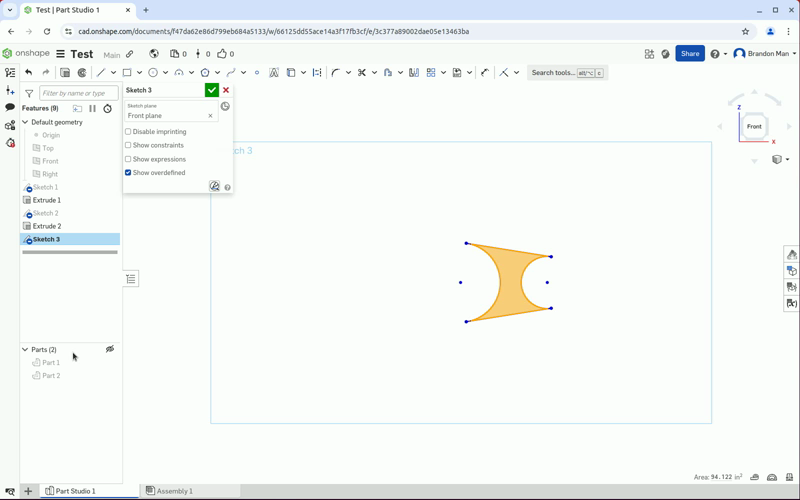
key(shift+e)
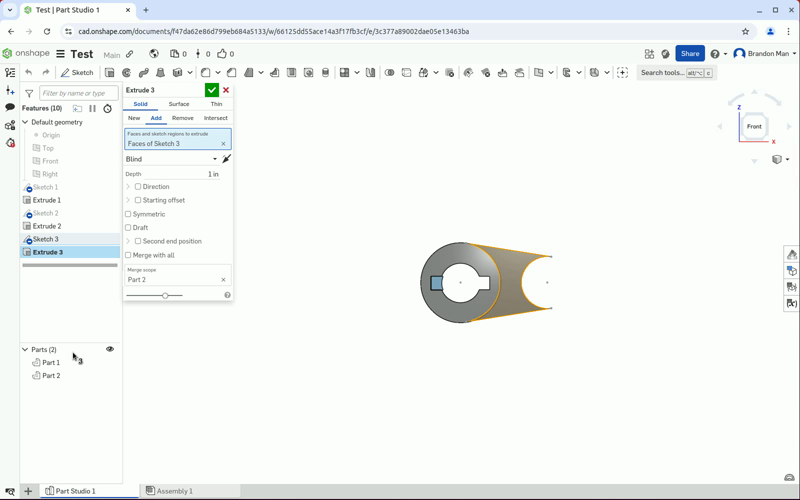
mouse_move(143, 106)
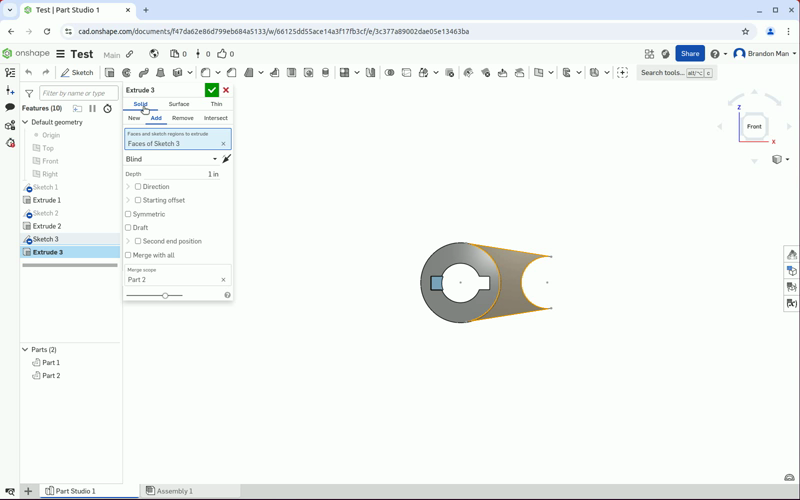
click(143, 106)
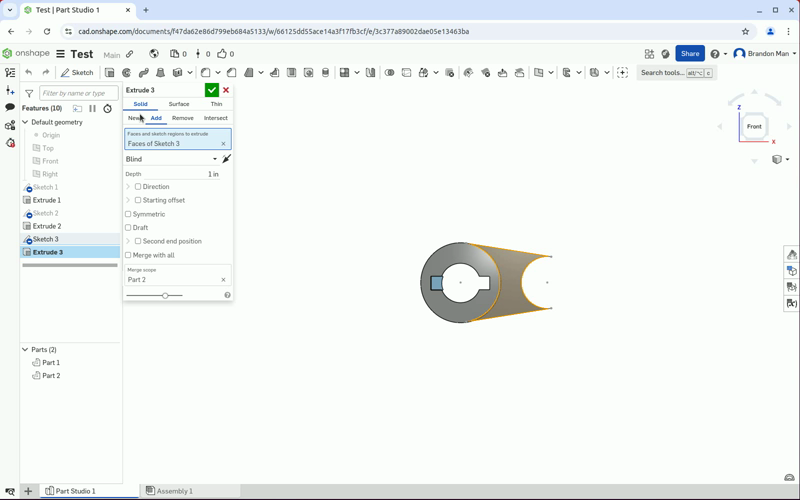
mouse_move(137, 120)
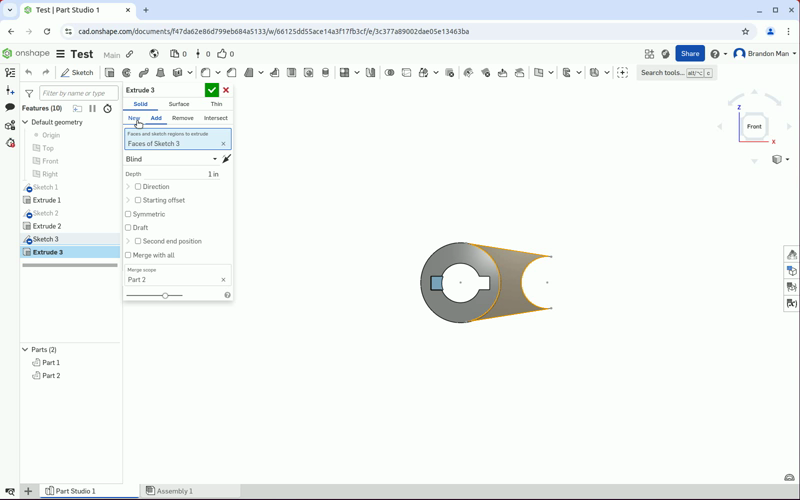
click(137, 120)
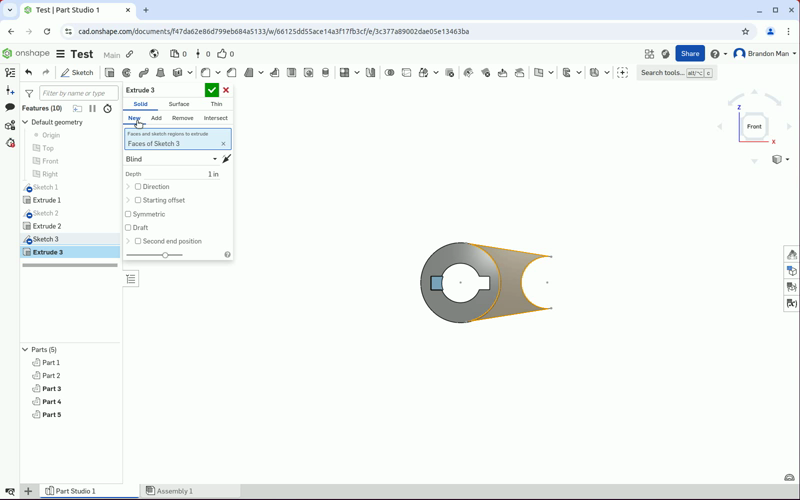
key(tab, 4)
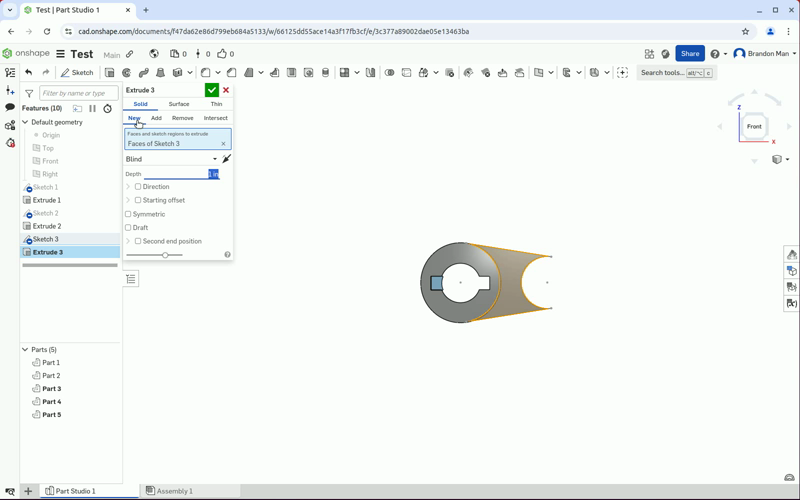
text(7.221)
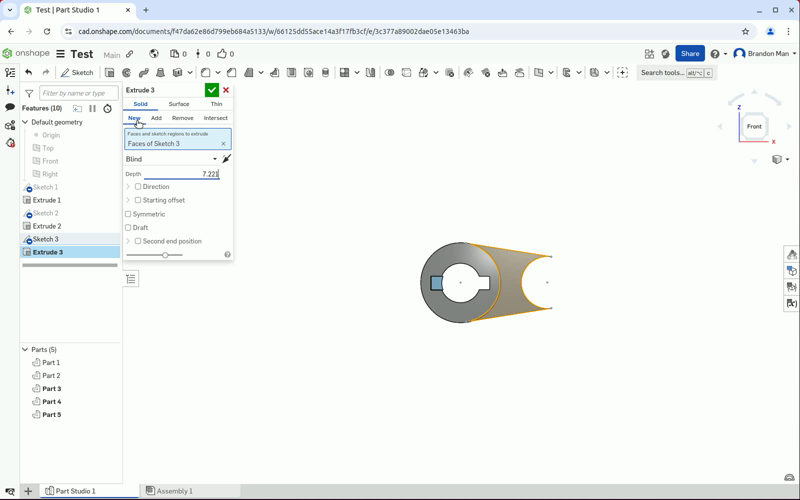
key(enter)
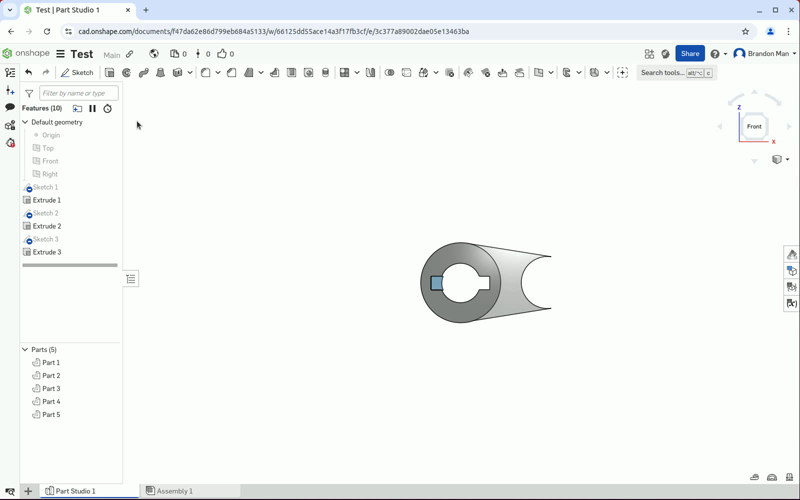
key(shift+h)
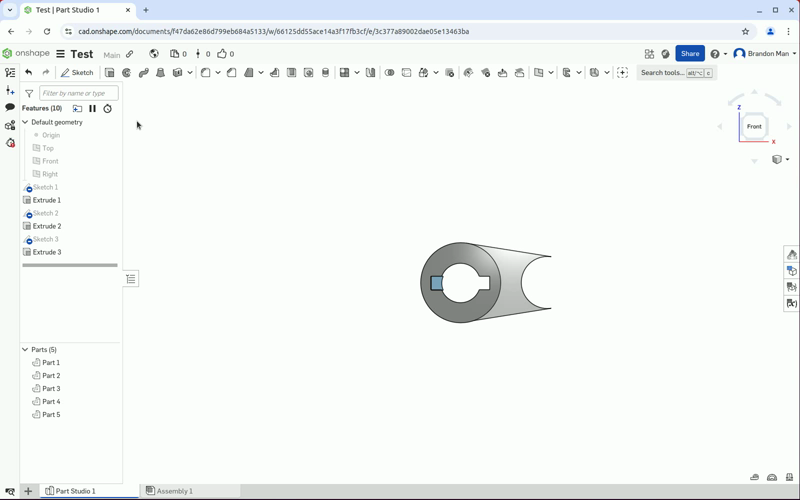
key(shift+h)
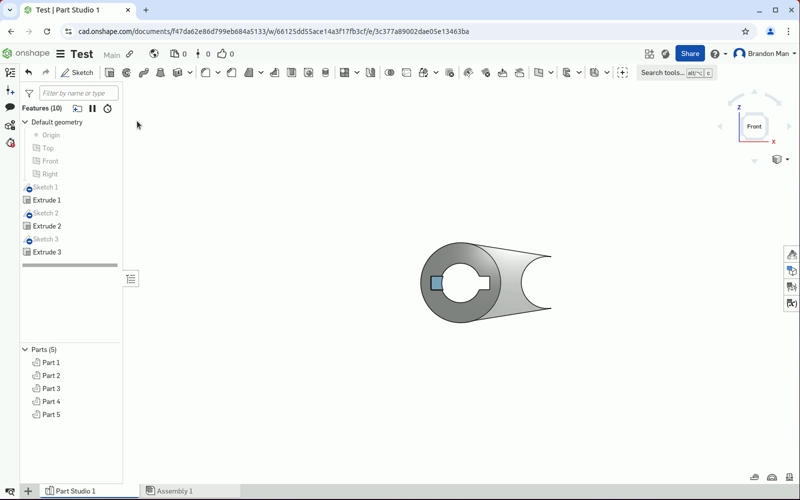
mouse_move(73, 189)
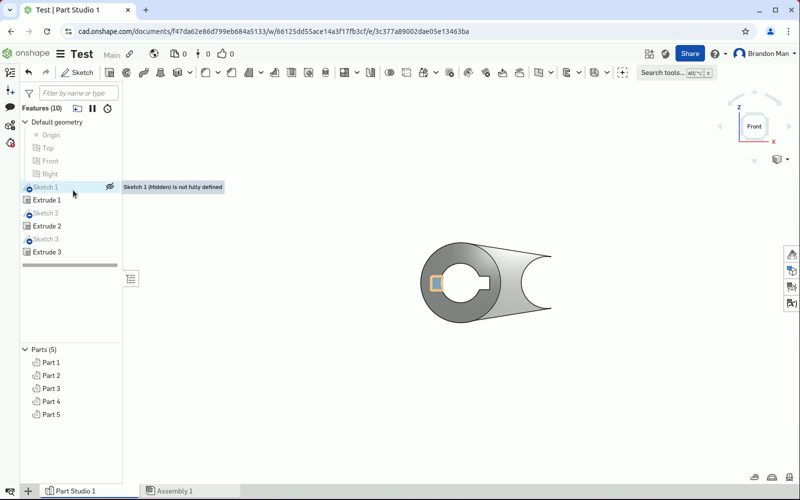
click(73, 189)
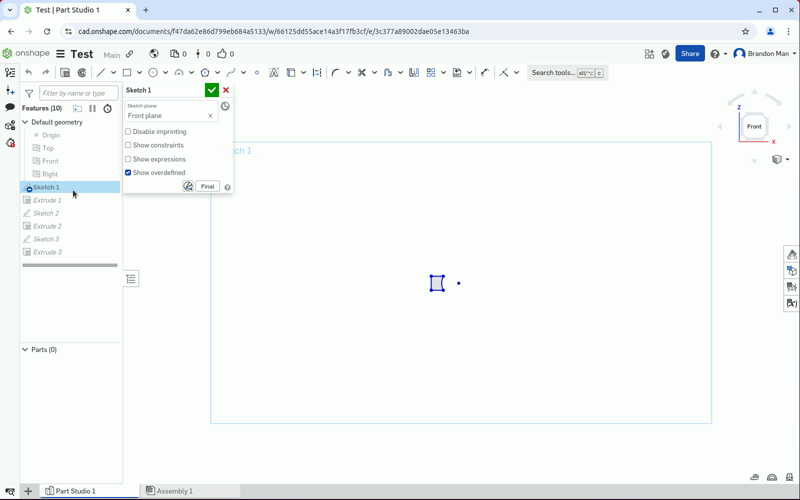
mouse_move(229, 92)
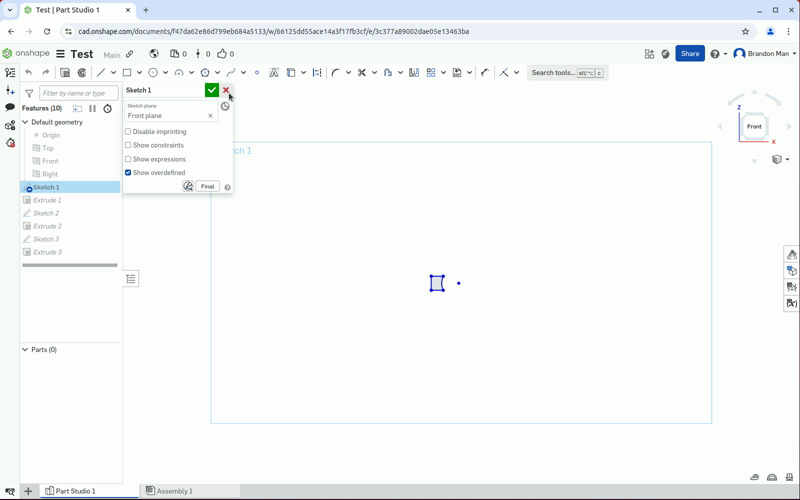
click(229, 92)
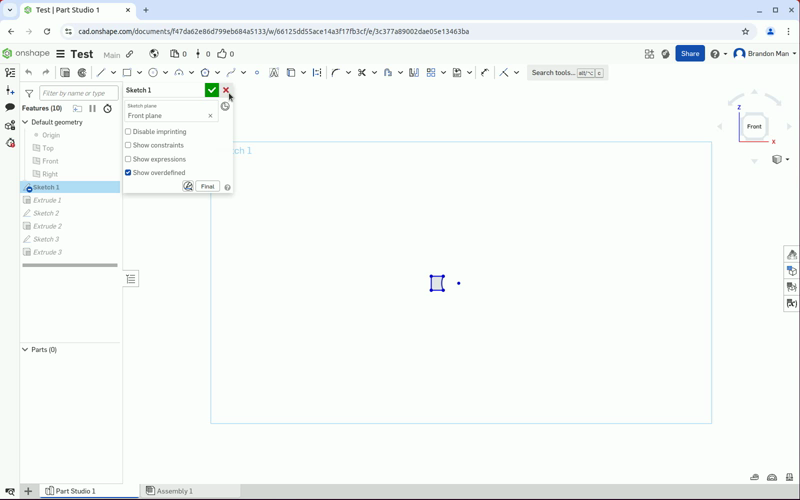
key(shift+s)
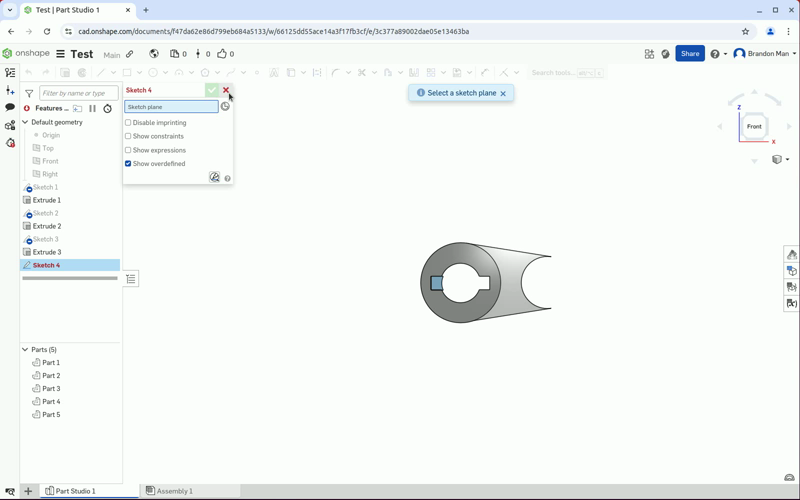
mouse_move(73, 163)
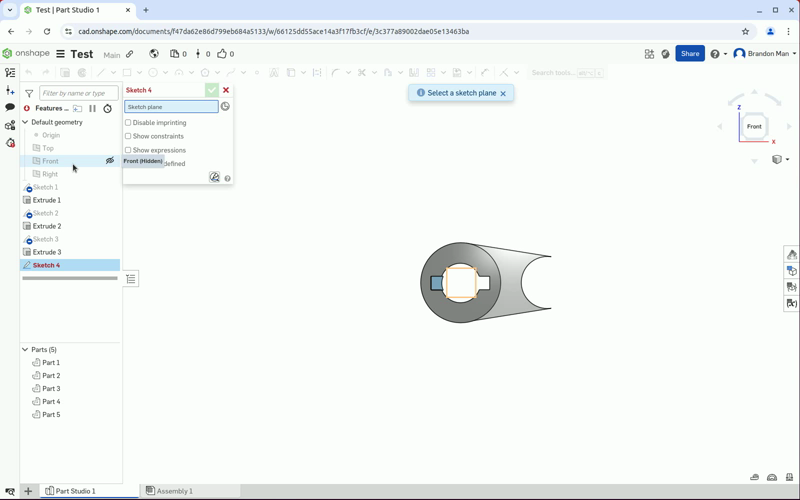
click(73, 163)
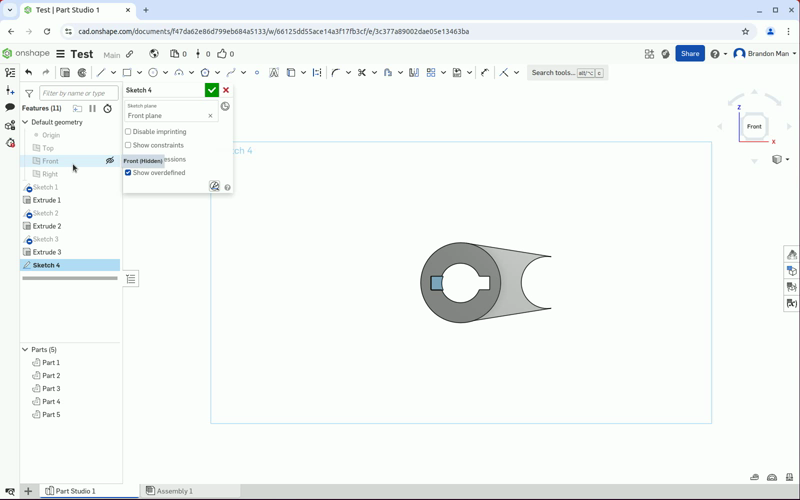
mouse_move(73, 352)
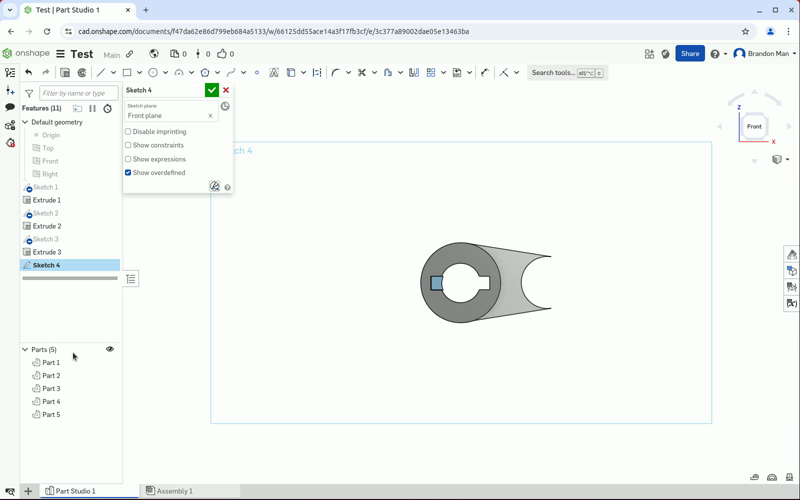
key(y)
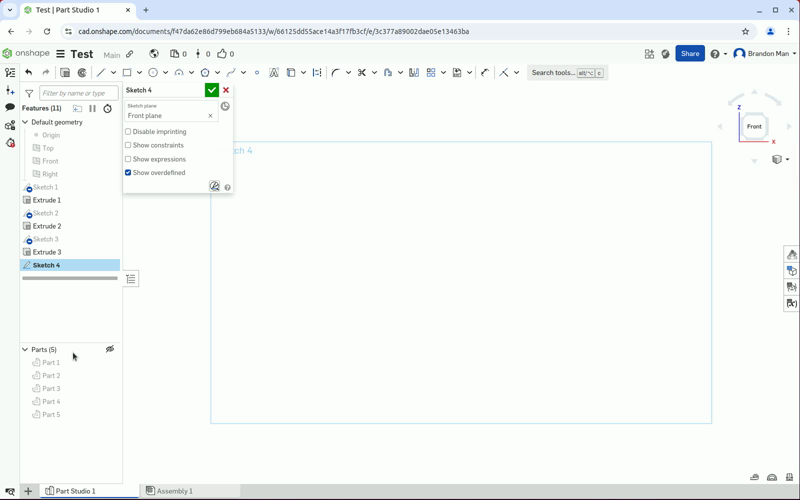
key(c)
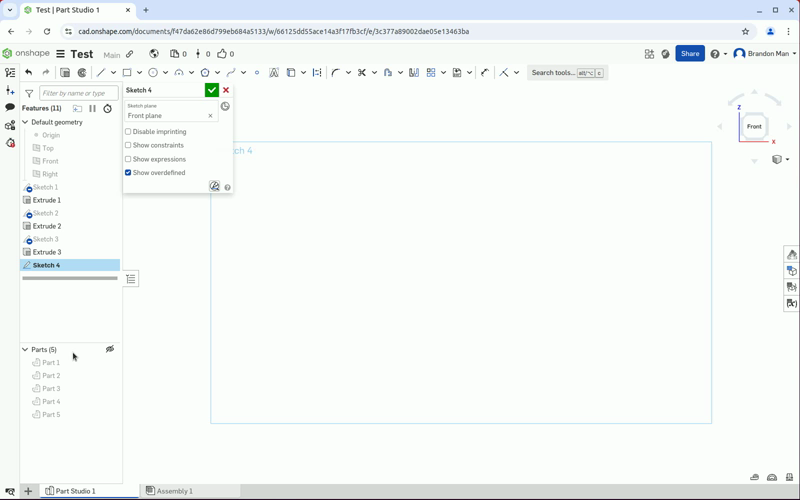
key_down(shift)
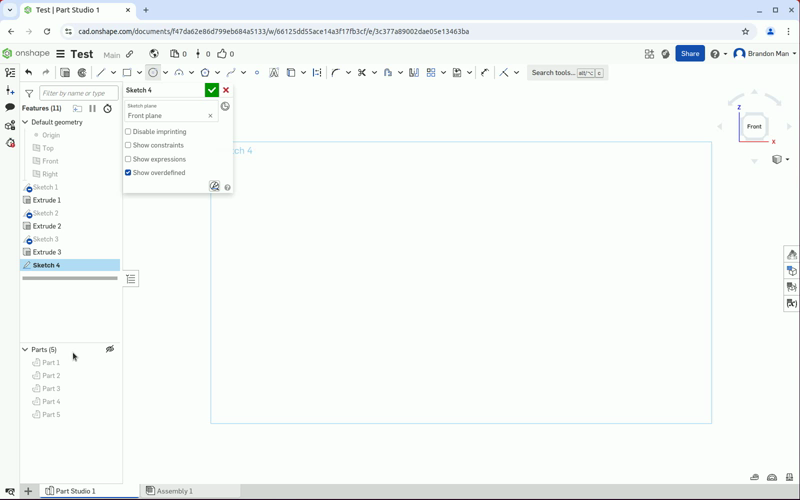
mouse_move(547, 282)
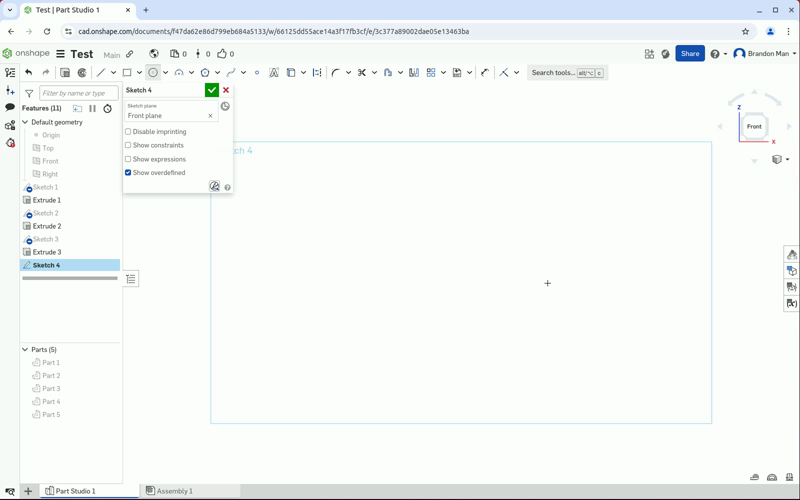
click(547, 282)
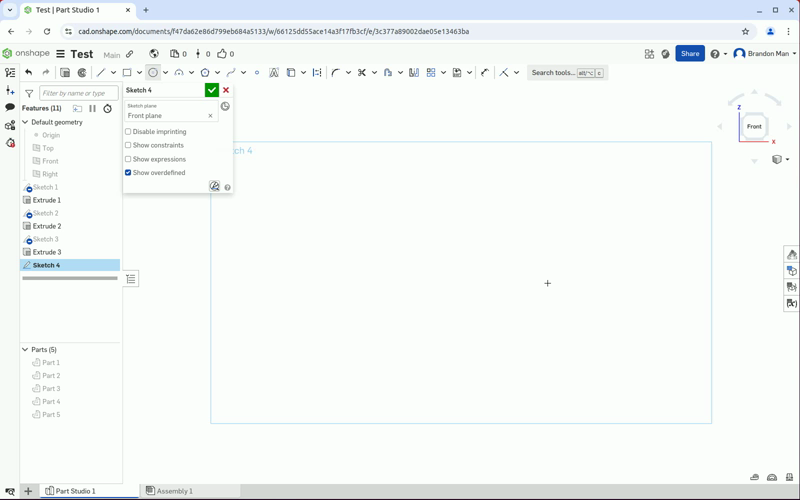
key_up(shift)
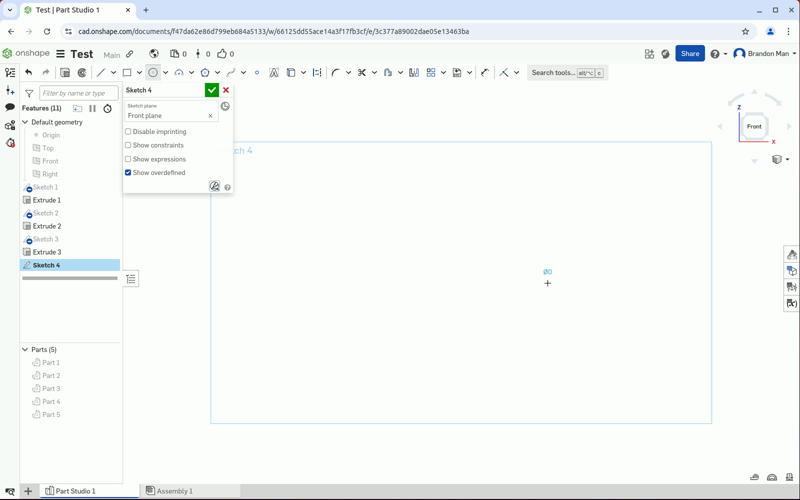
mouse_move(574, 282)
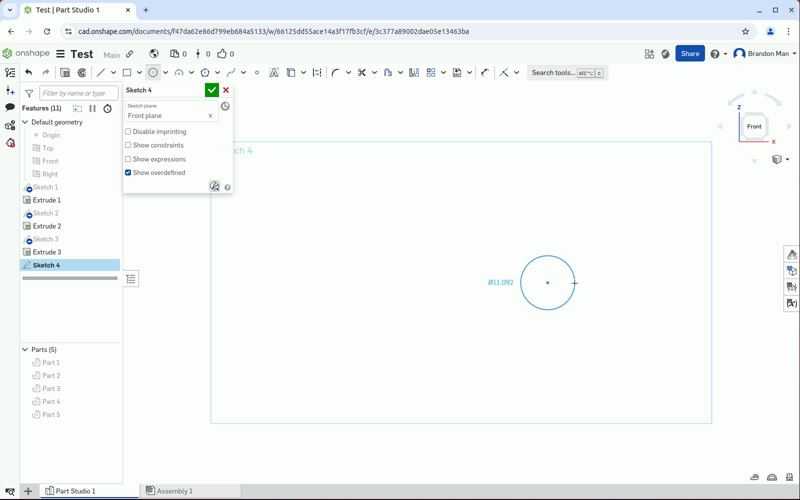
click(574, 282)
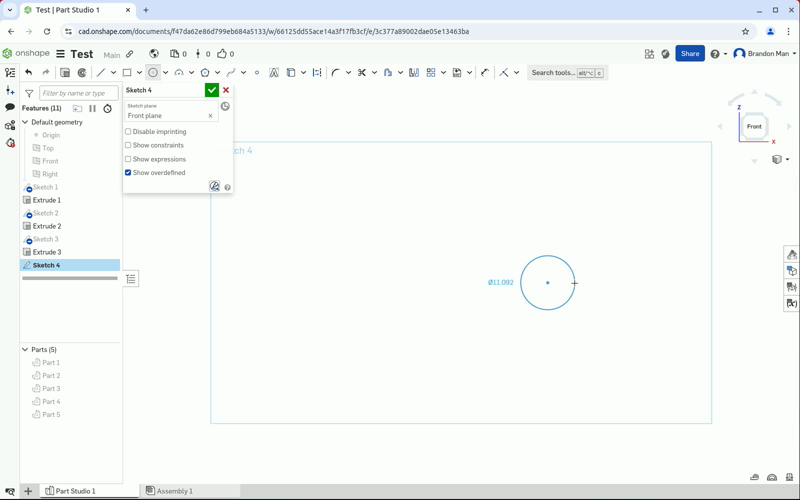
key(esc)
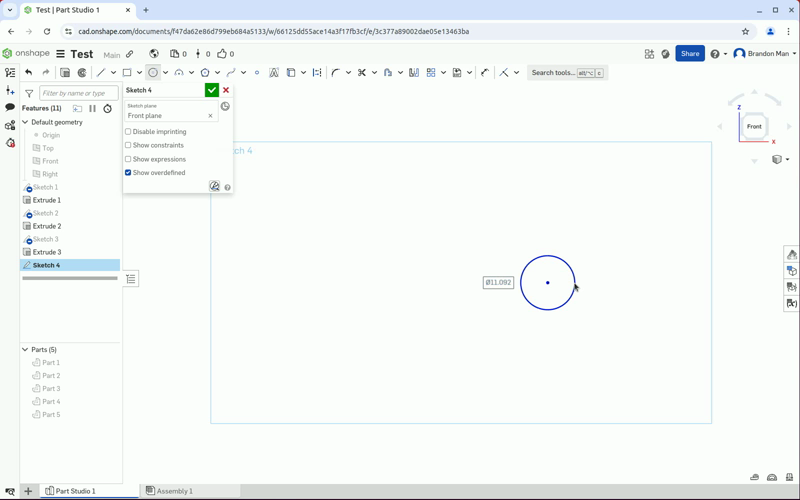
key(c)
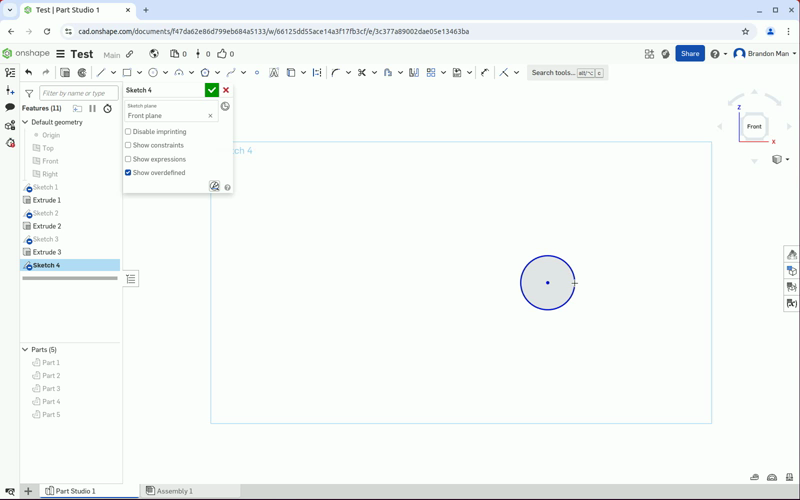
key_down(shift)
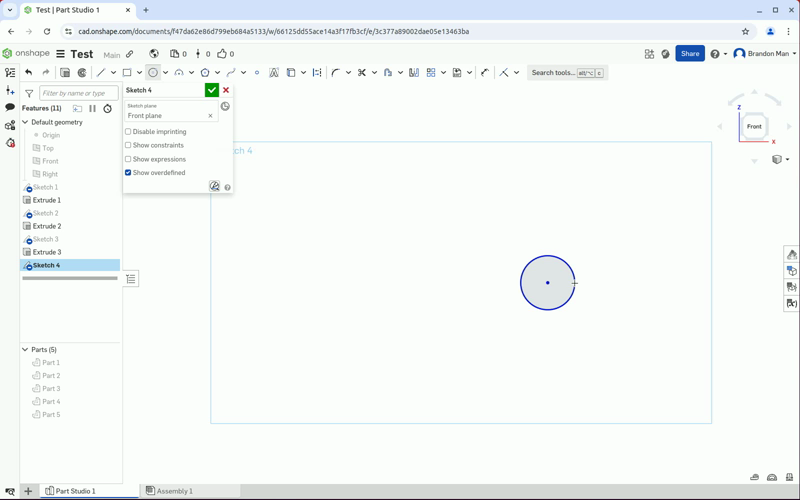
mouse_move(547, 282)
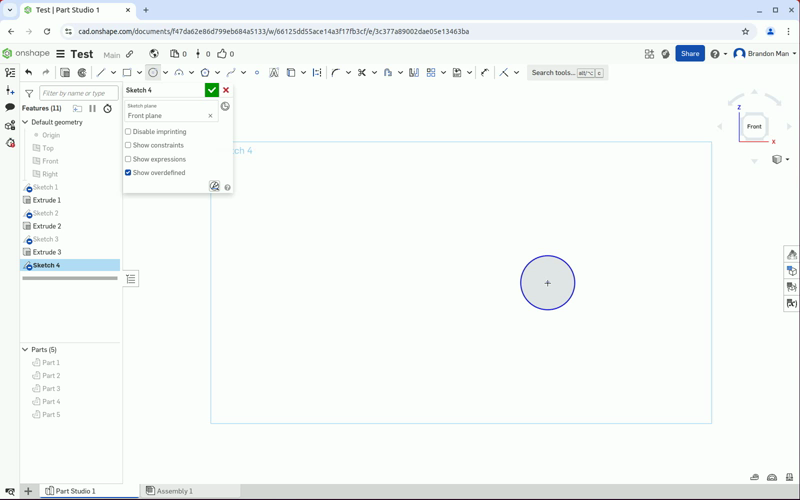
click(547, 282)
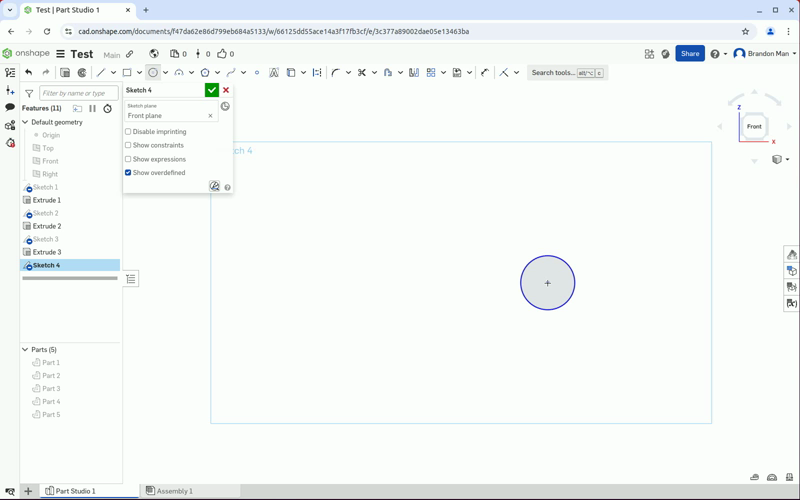
key_up(shift)
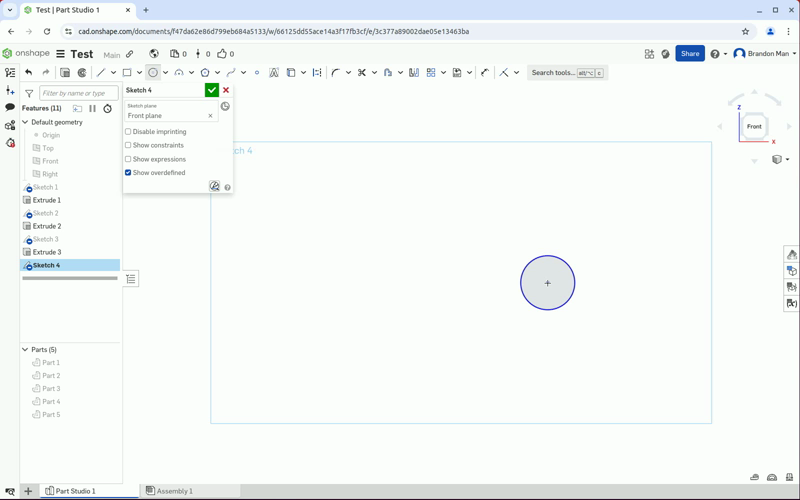
mouse_move(567, 282)
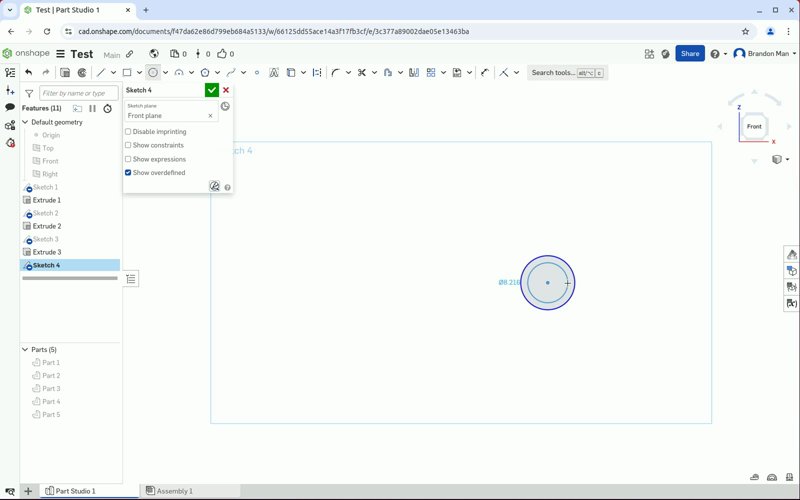
click(567, 282)
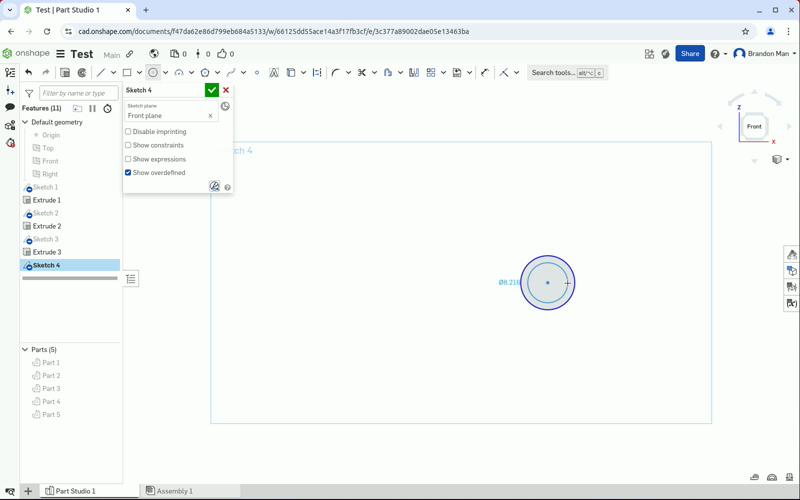
key(esc)
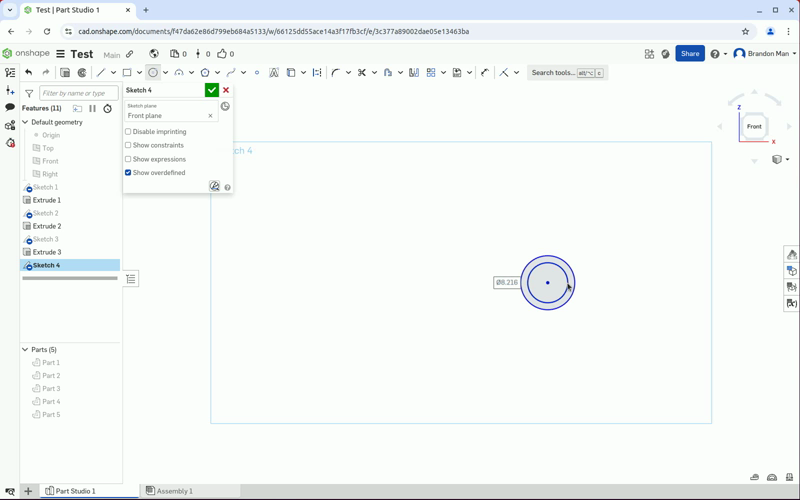
mouse_move(555, 263)
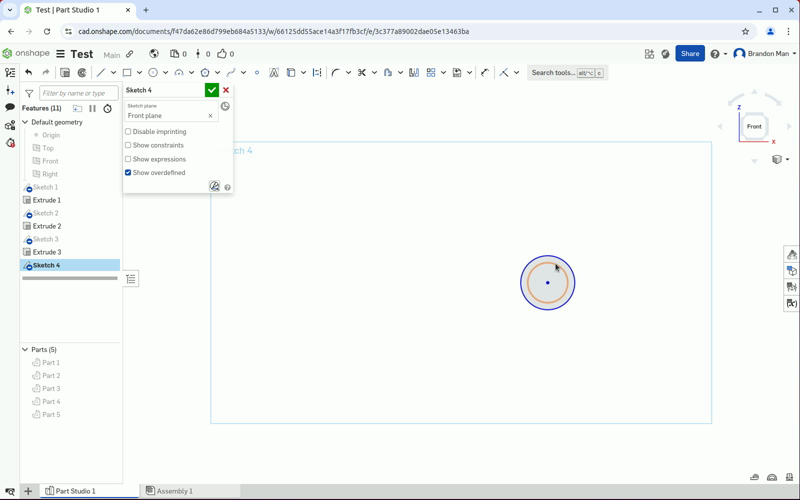
scroll(6)
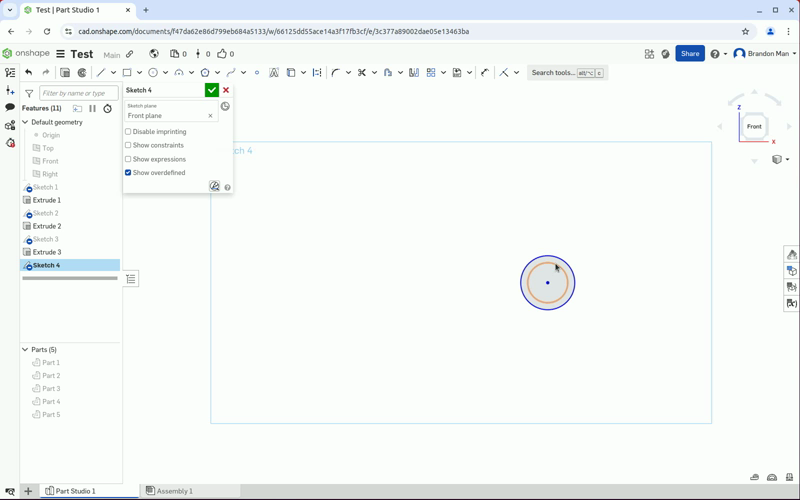
scroll(6)
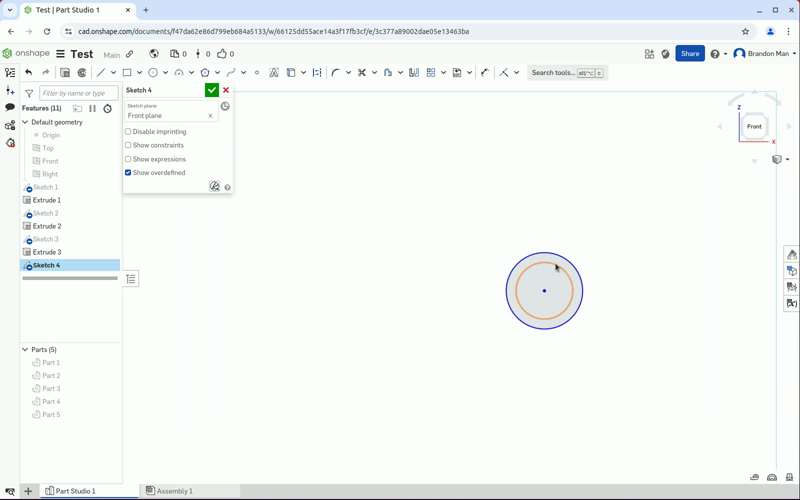
scroll(6)
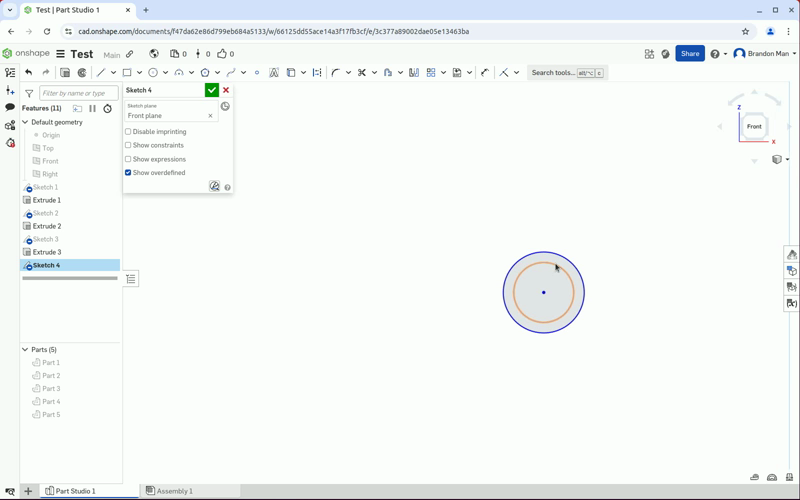
scroll(6)
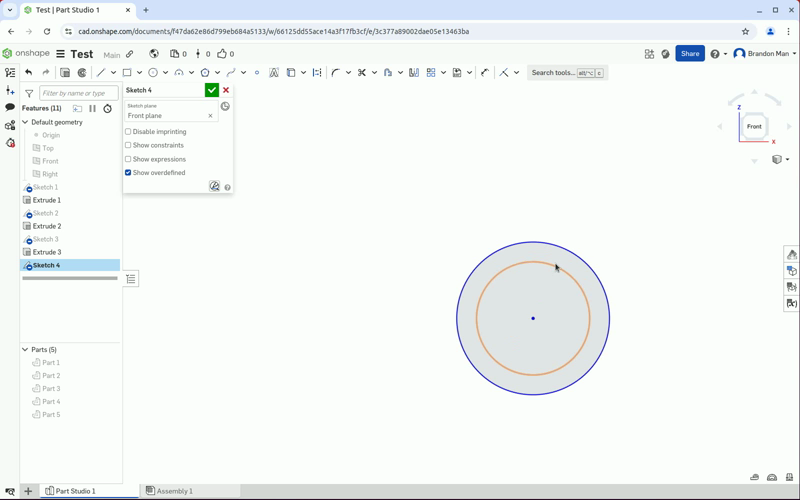
scroll(6)
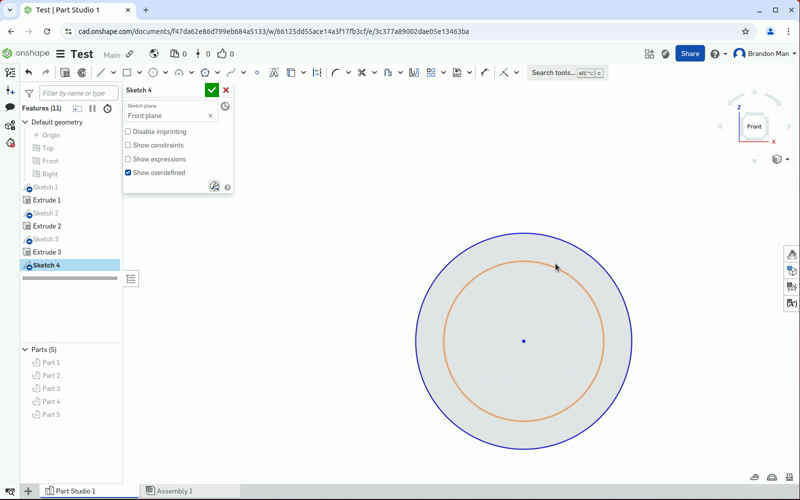
scroll(6)
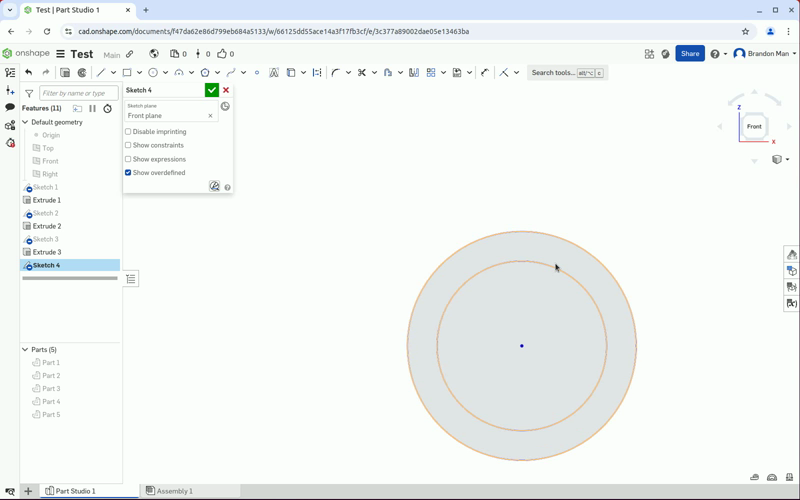
scroll(6)
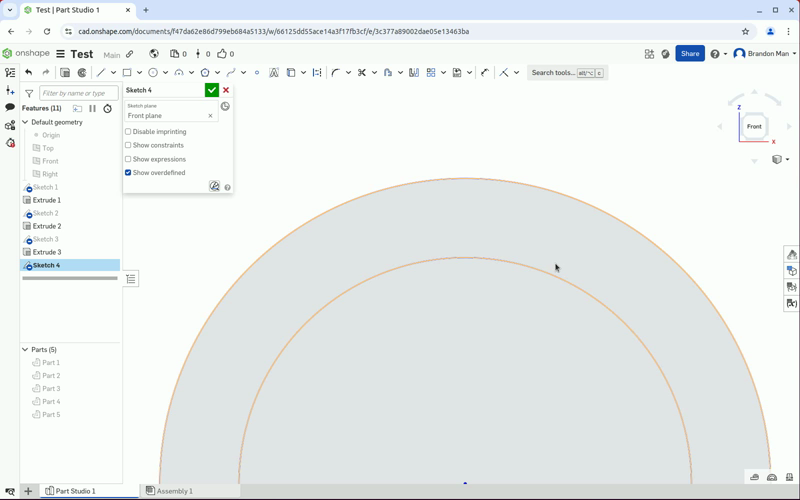
click(555, 263)
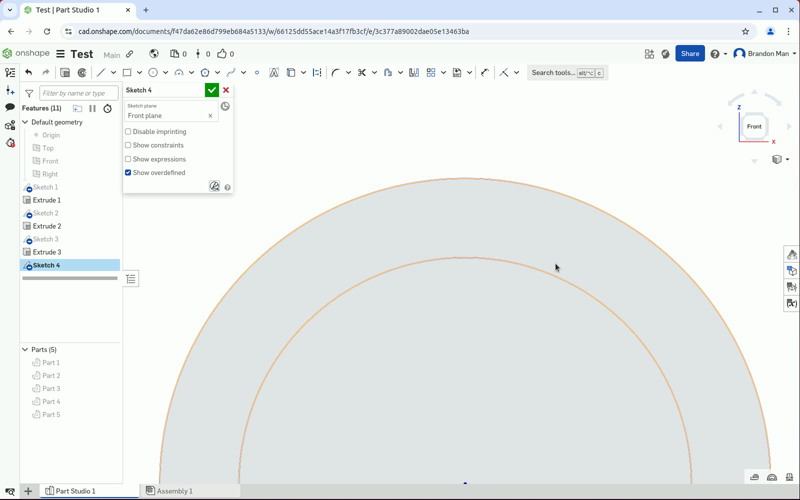
scroll(-6)
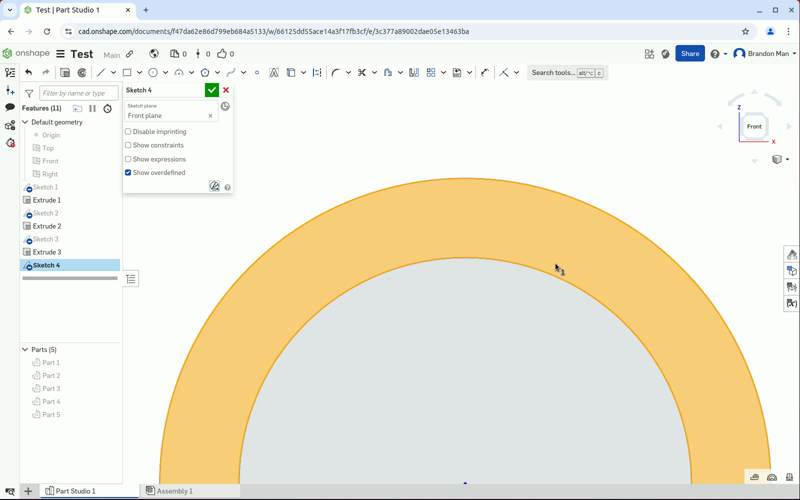
scroll(-6)
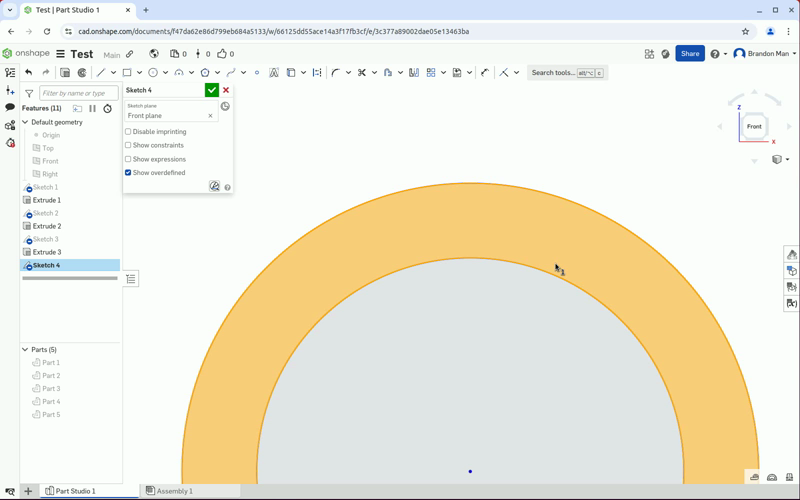
scroll(-6)
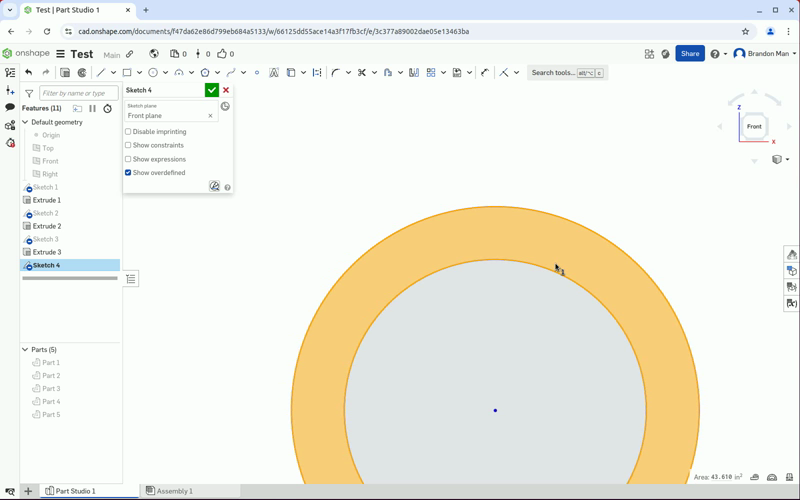
scroll(-6)
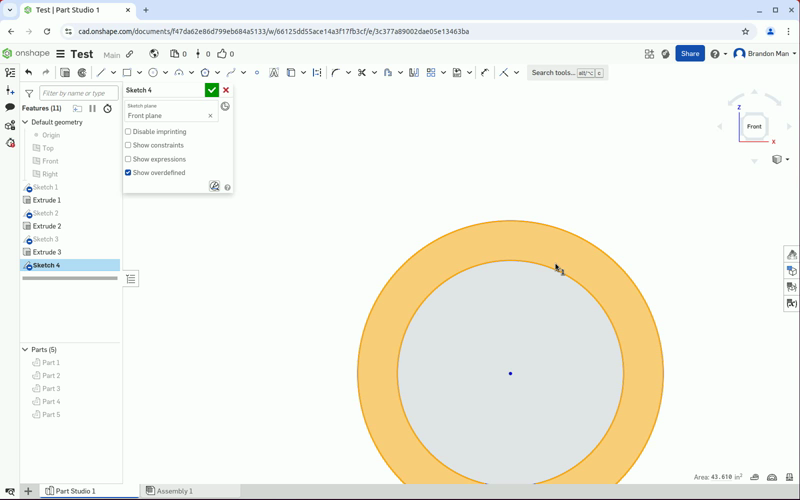
scroll(-6)
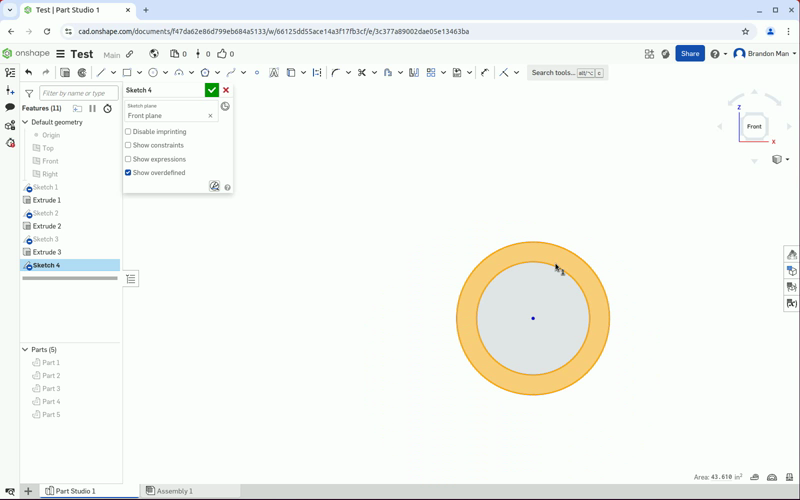
scroll(-6)
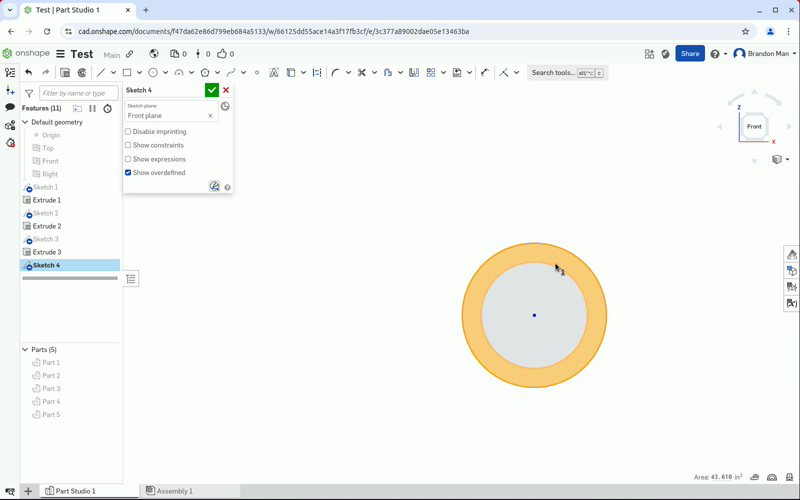
scroll(-6)
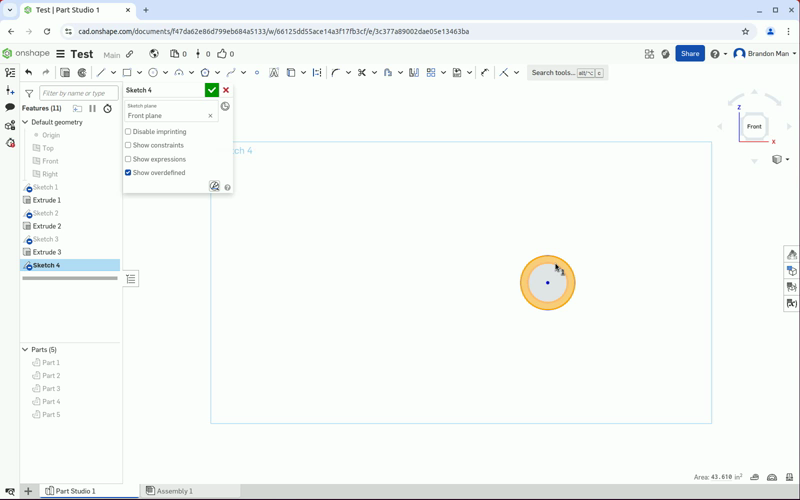
mouse_move(73, 352)
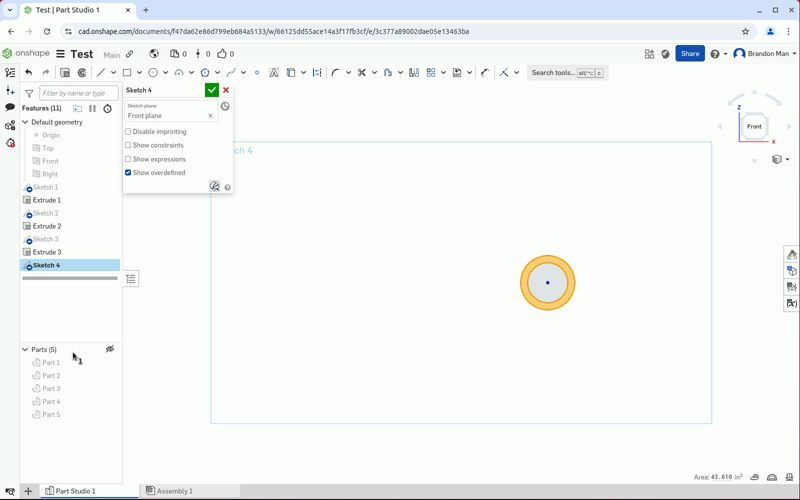
key(shift+y)
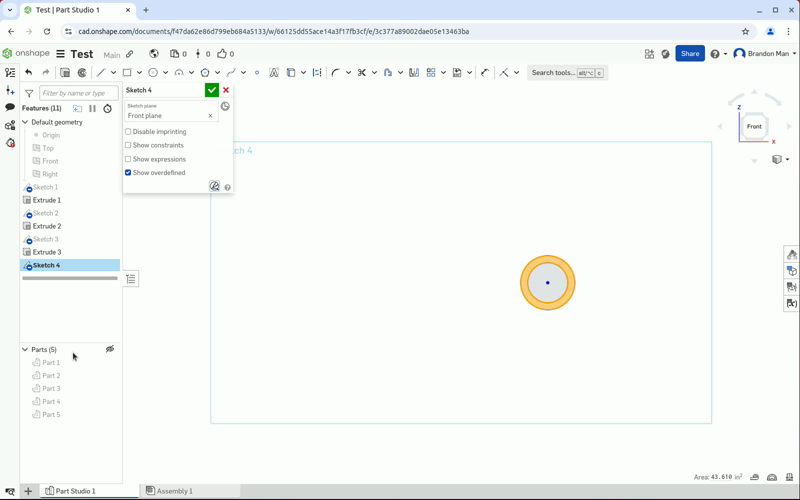
key(shift+e)
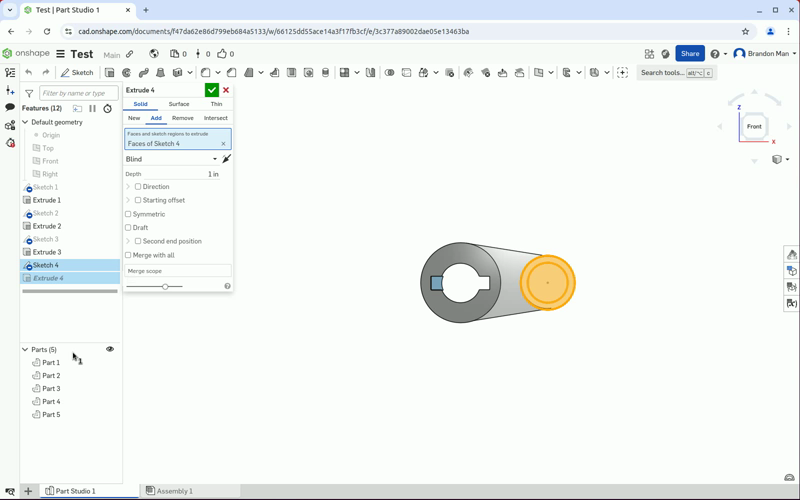
mouse_move(143, 106)
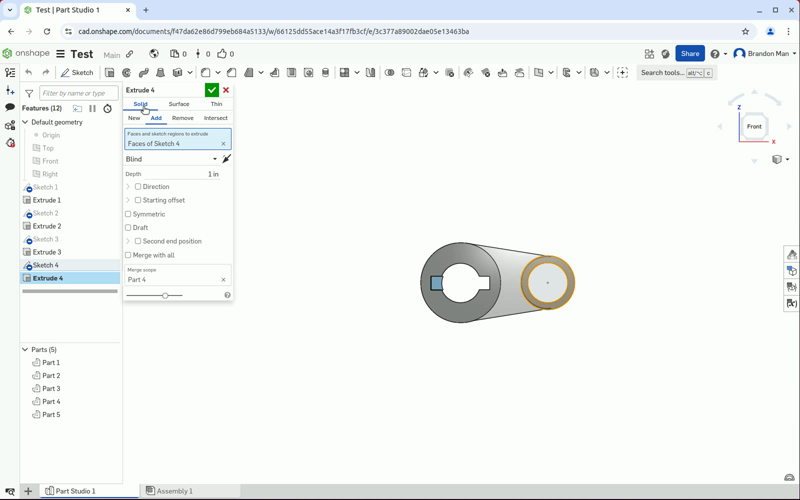
click(143, 106)
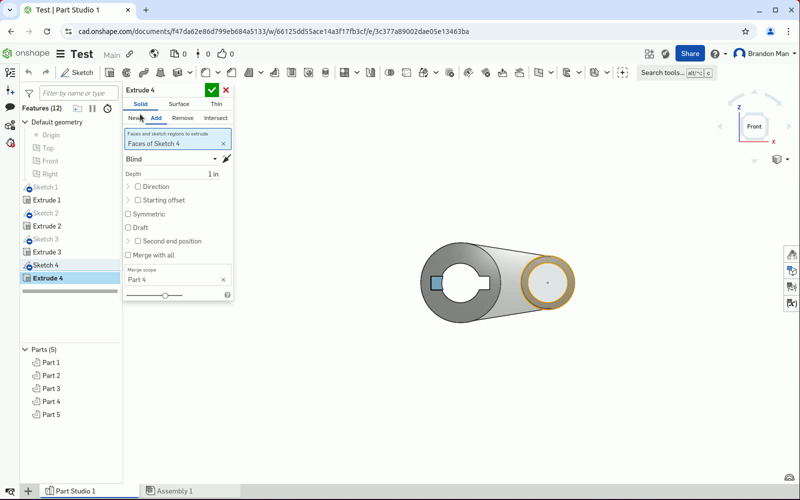
mouse_move(137, 120)
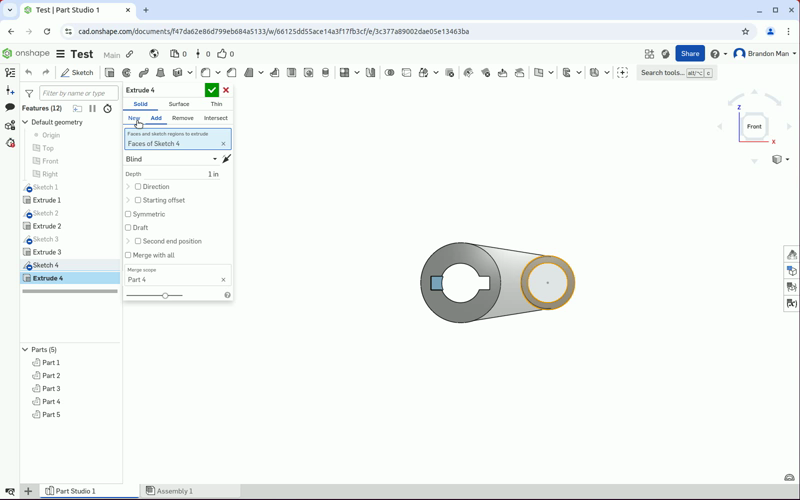
click(137, 120)
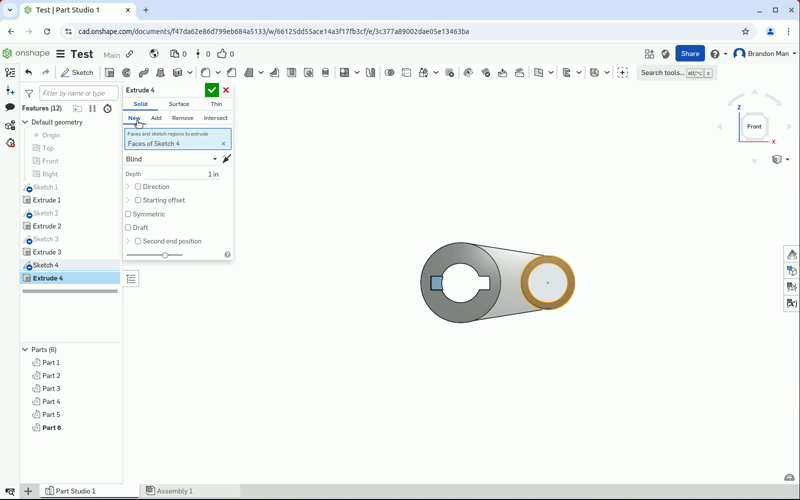
key(tab, 4)
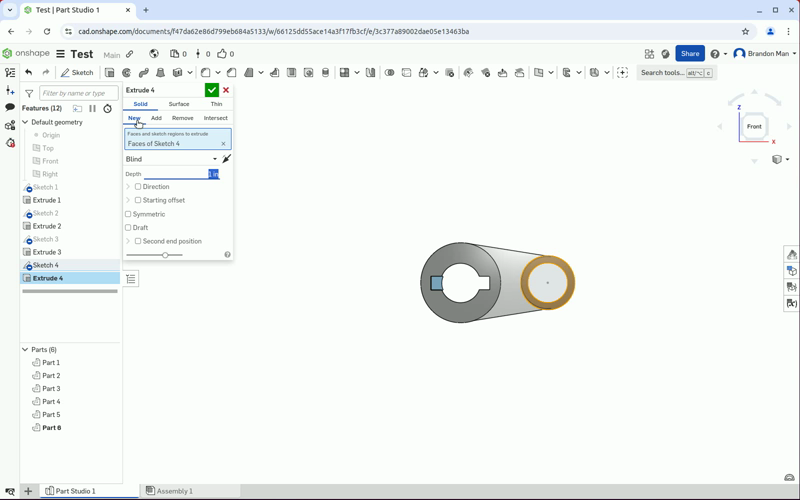
text(7.221)
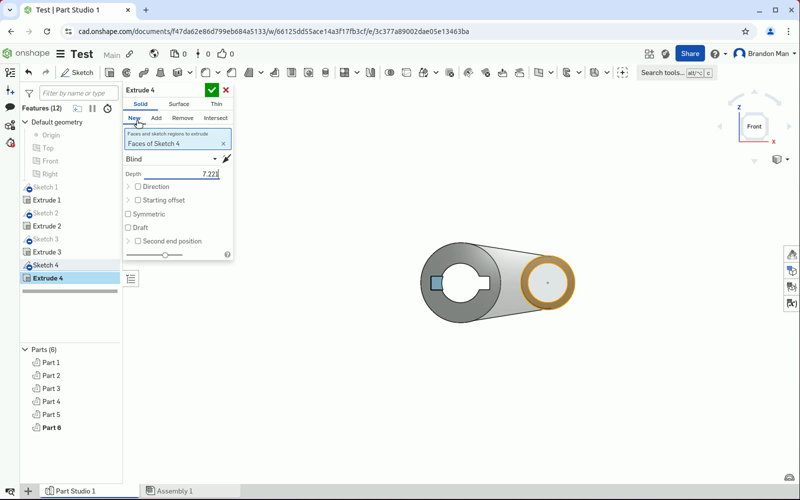
key(enter)
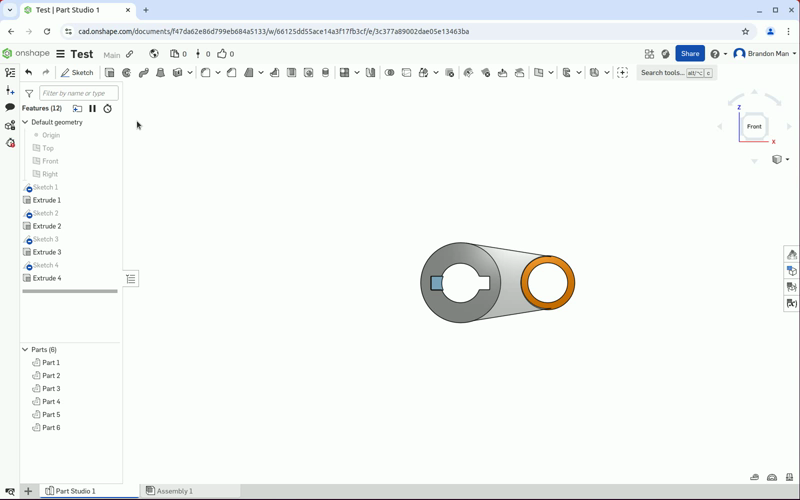
key(shift+h)
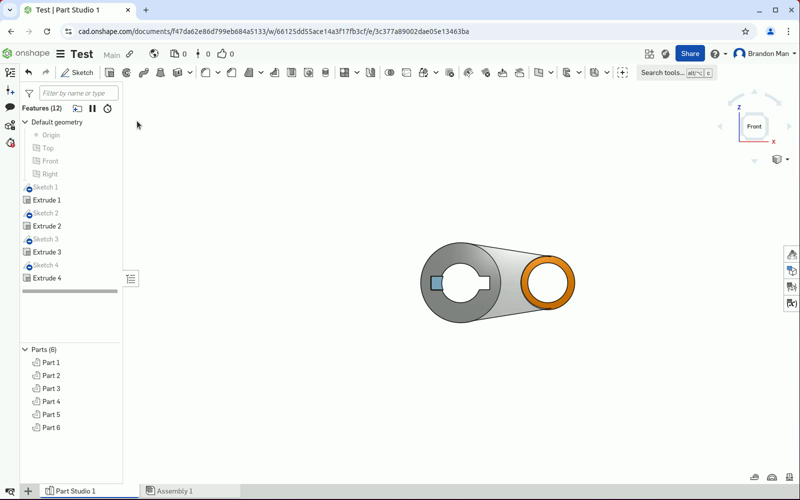
key(shift+h)
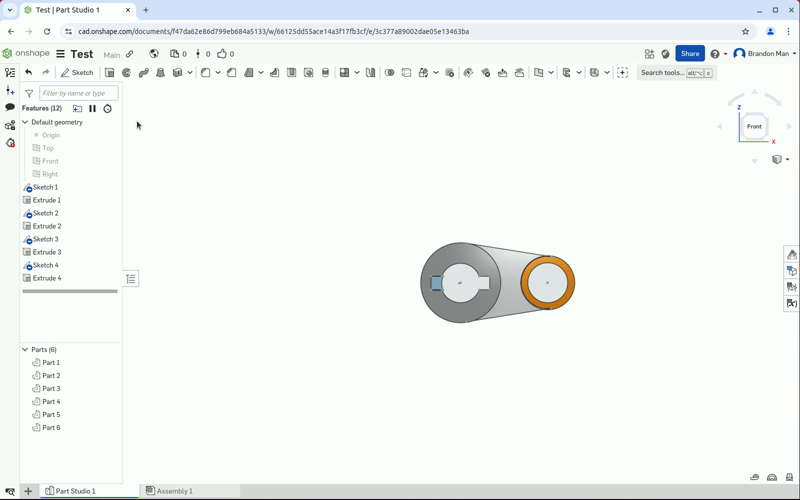
key(shift+7)
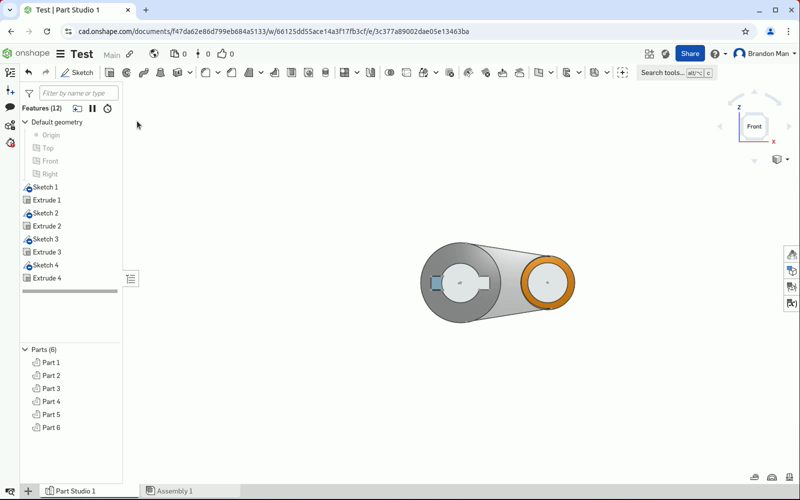
key(left, 2)
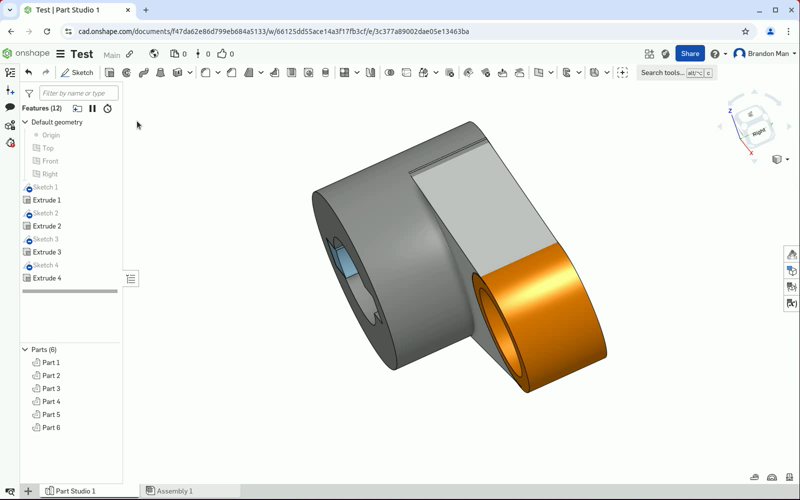
key(down, 2)
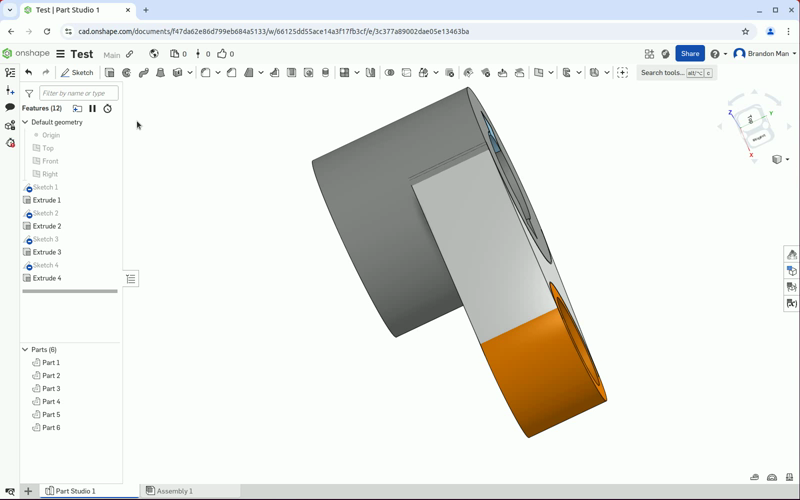
key(up, 2)
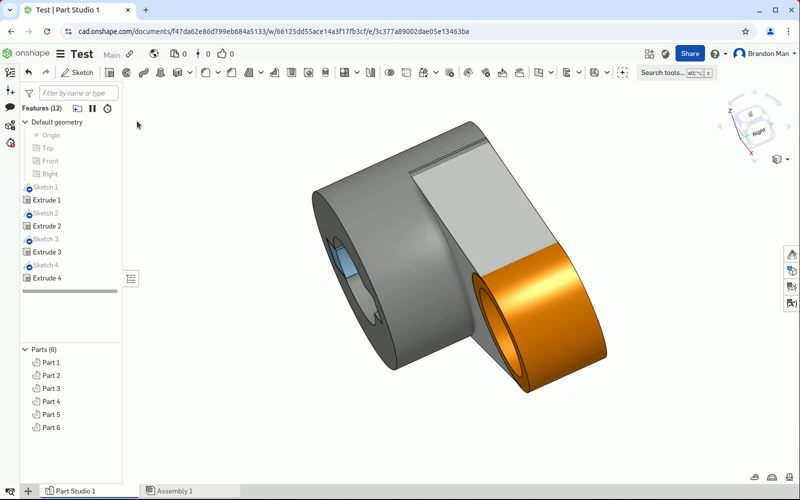
key(right, 2)
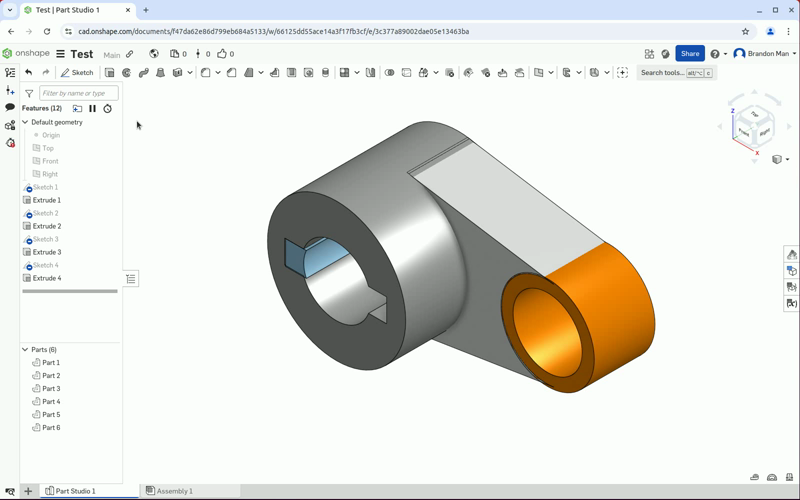
mouse_move(73, 189)
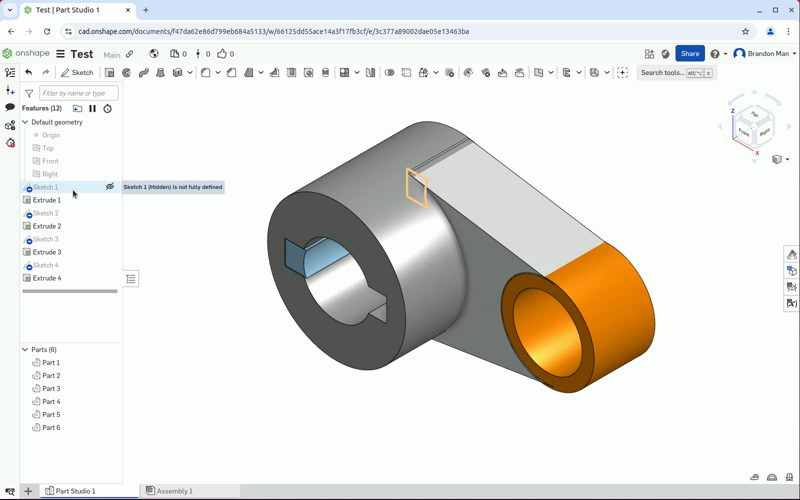
click(73, 189)